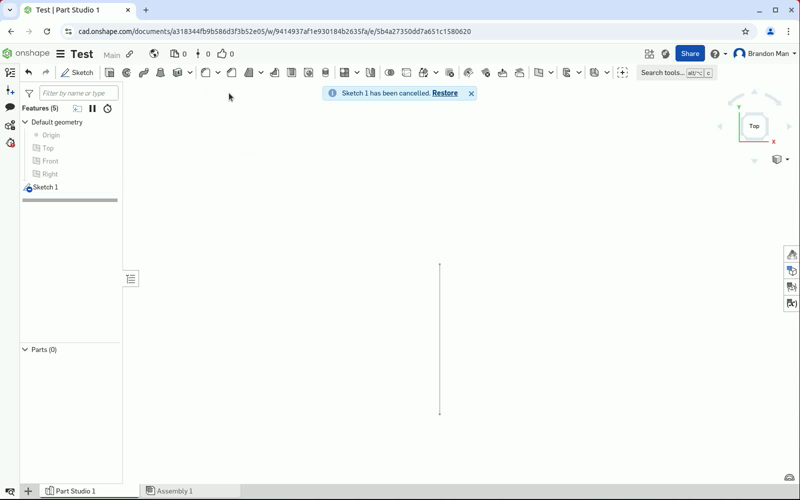
key(shift+h)
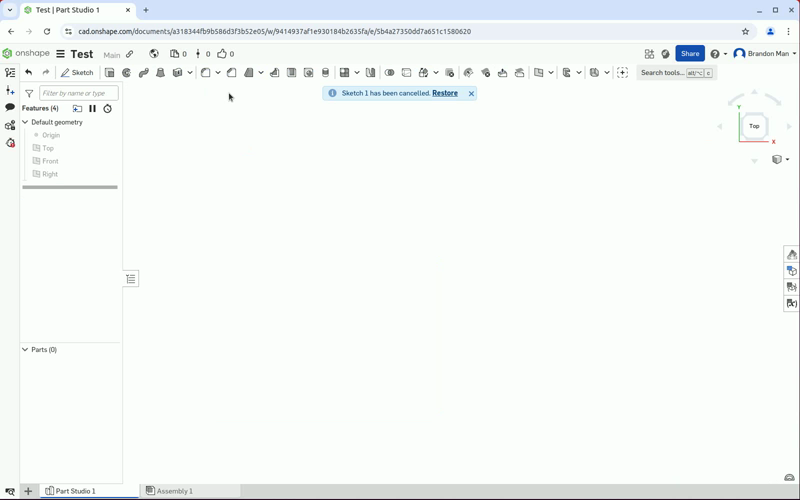
key(shift+s)
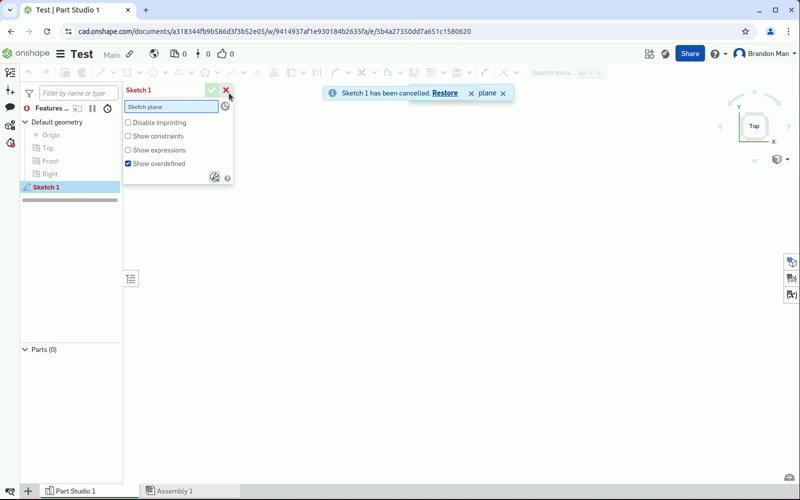
mouse_move(73, 150)
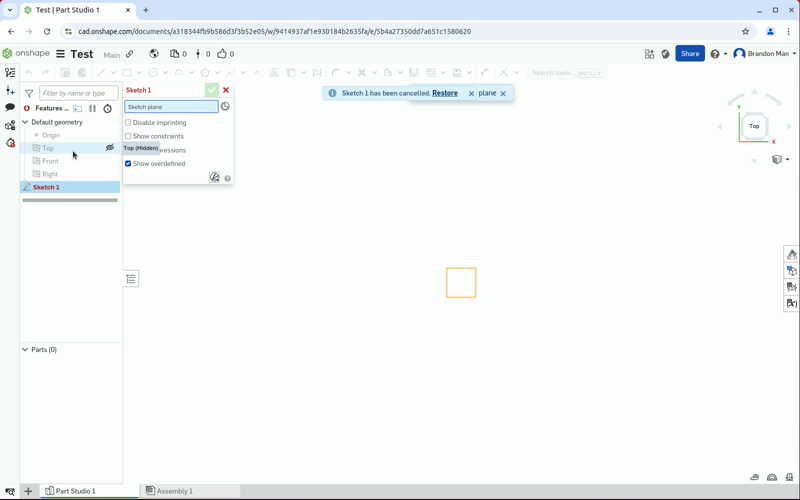
click(73, 150)
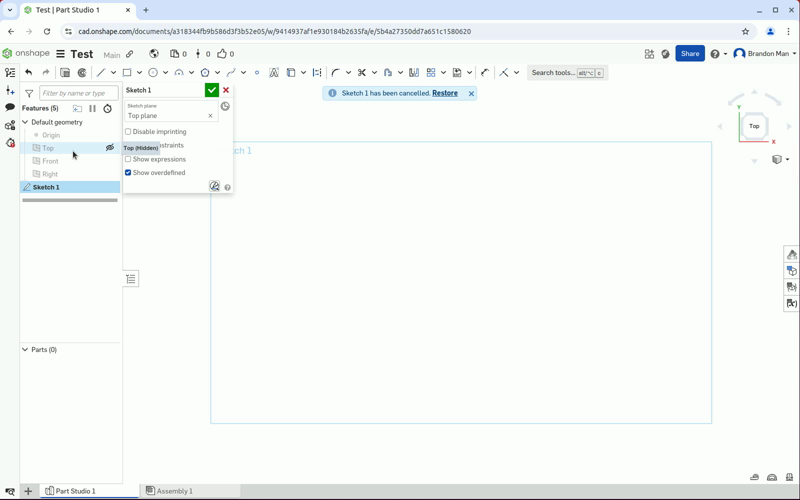
mouse_move(73, 352)
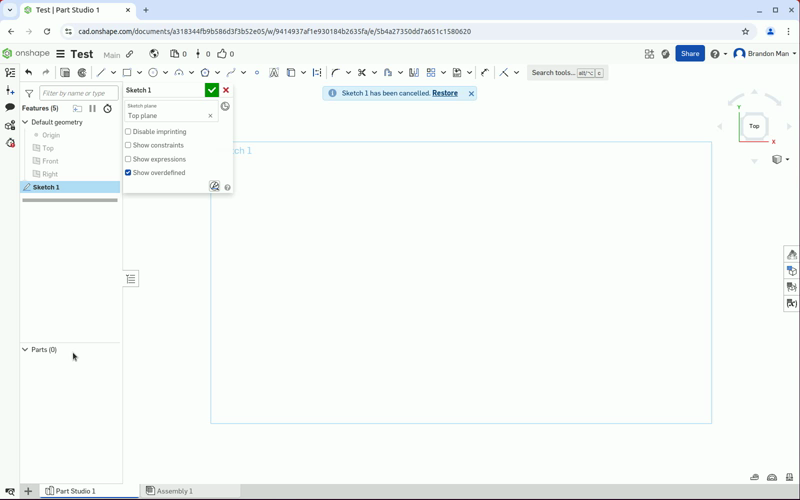
key(y)
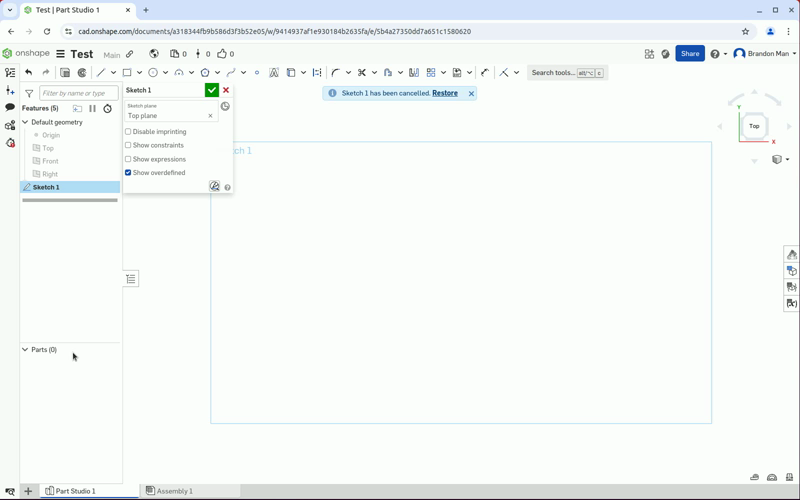
key(c)
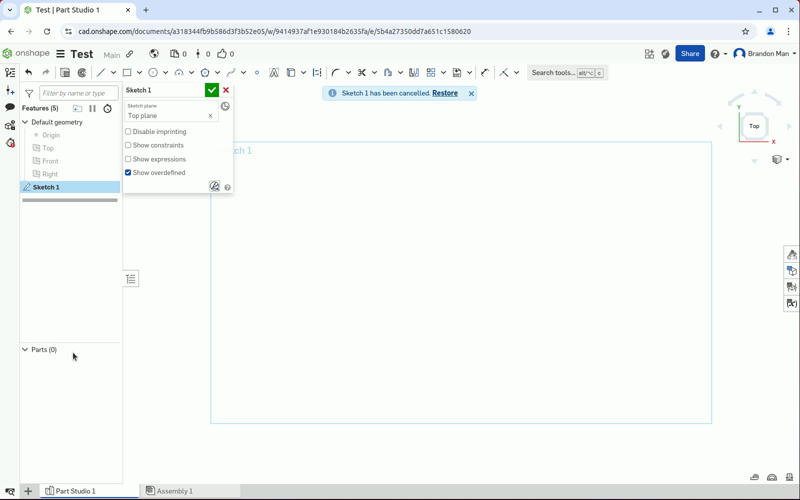
key_down(shift)
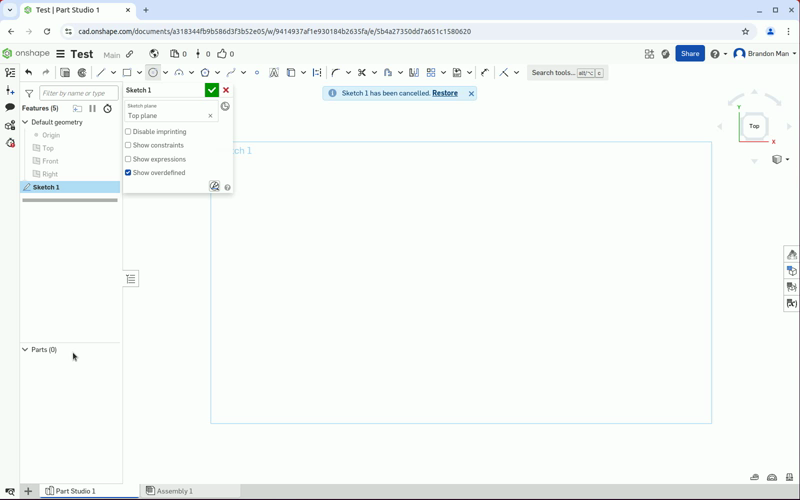
mouse_move(356, 222)
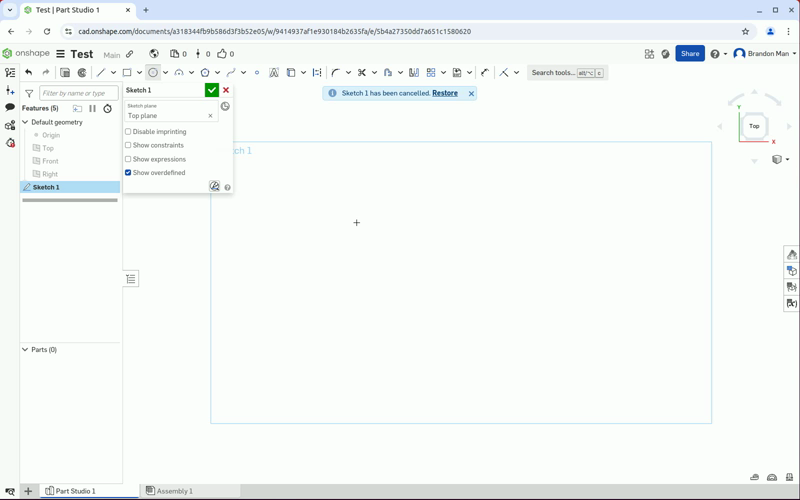
click(356, 222)
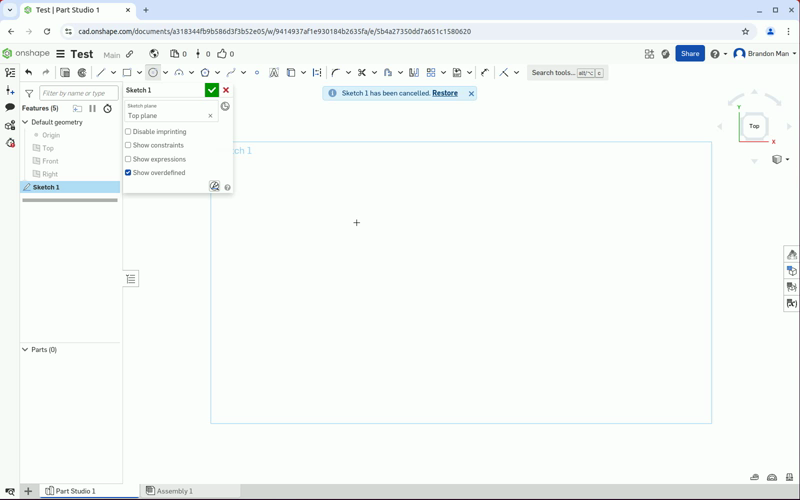
key_up(shift)
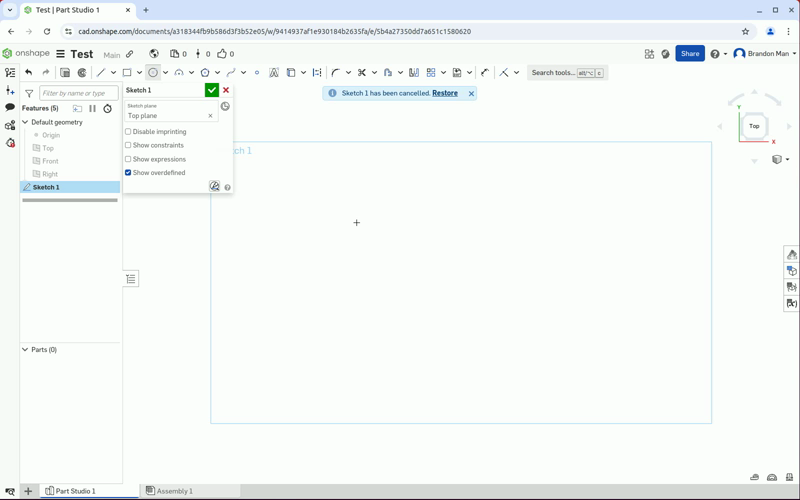
mouse_move(359, 222)
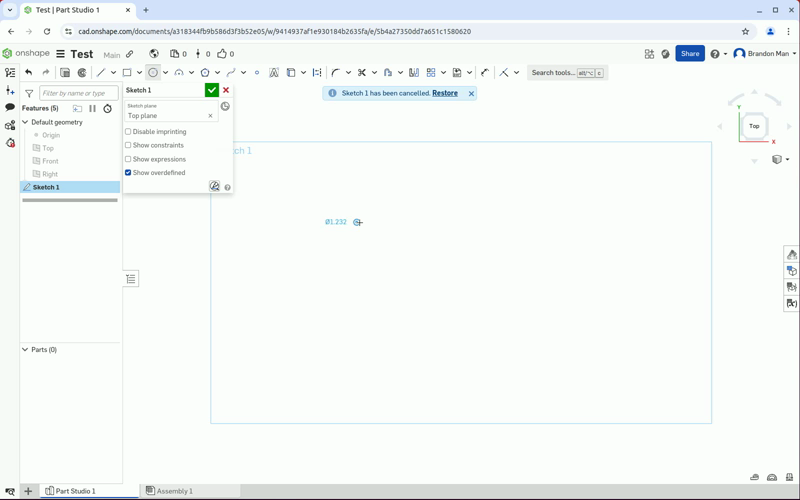
click(359, 222)
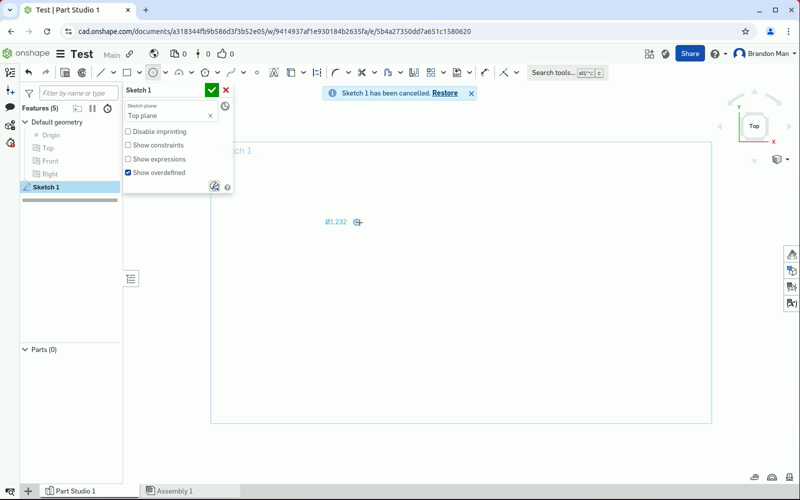
key(esc)
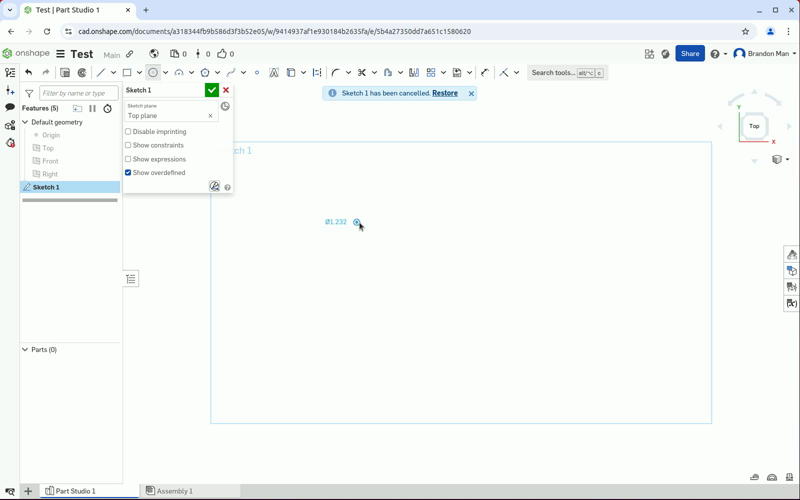
mouse_move(359, 221)
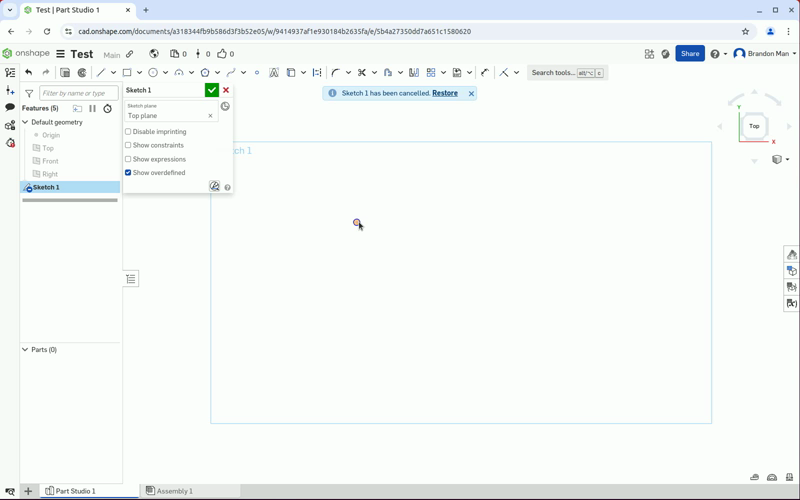
scroll(6)
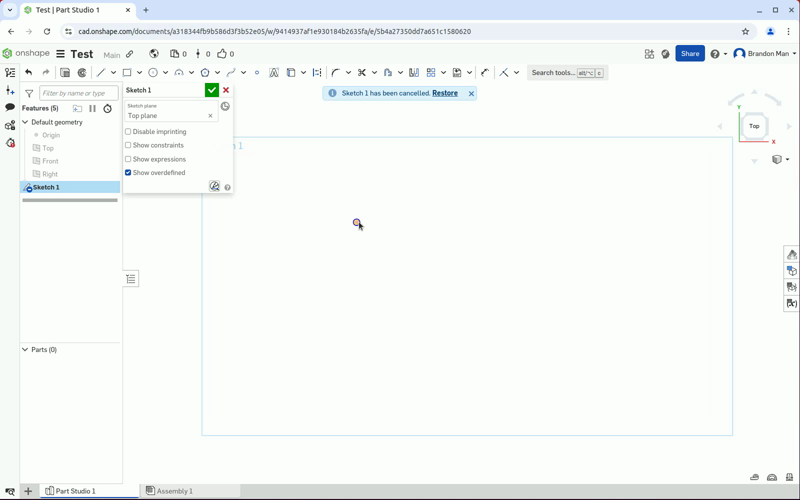
scroll(6)
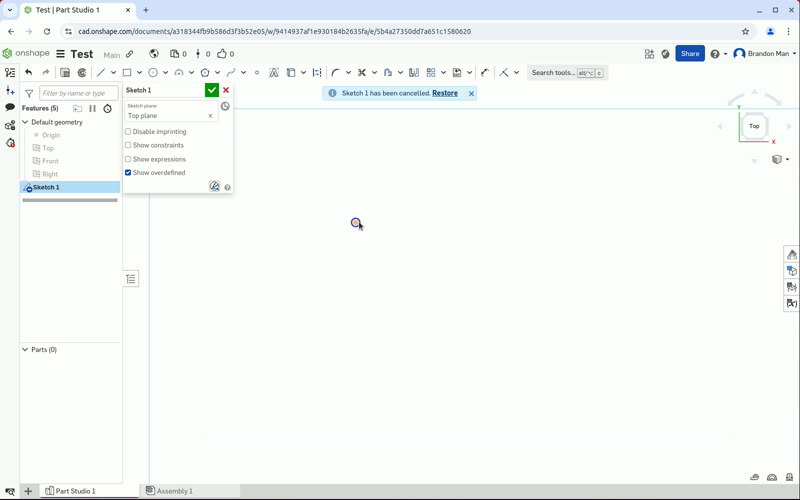
scroll(6)
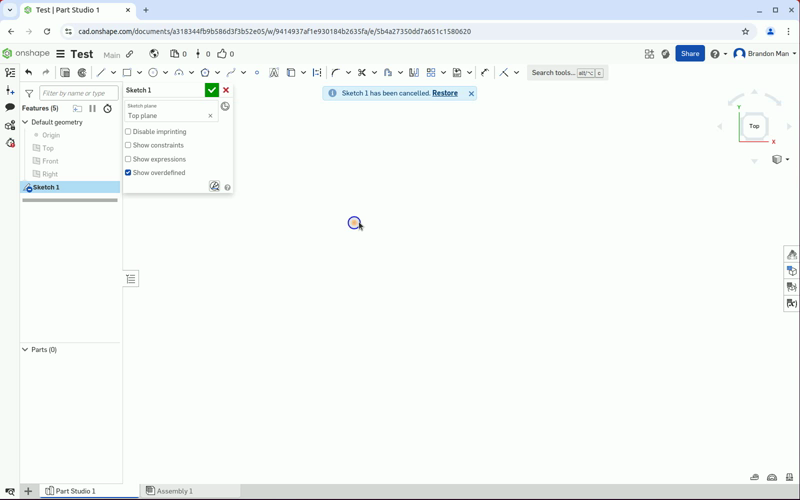
scroll(6)
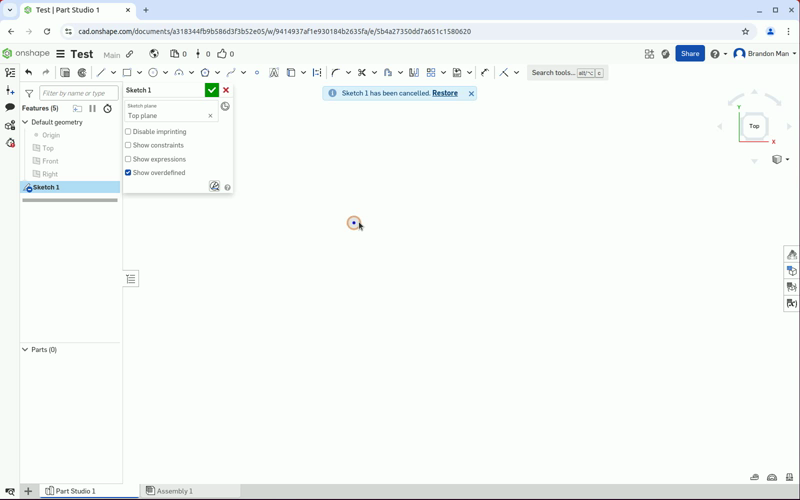
scroll(6)
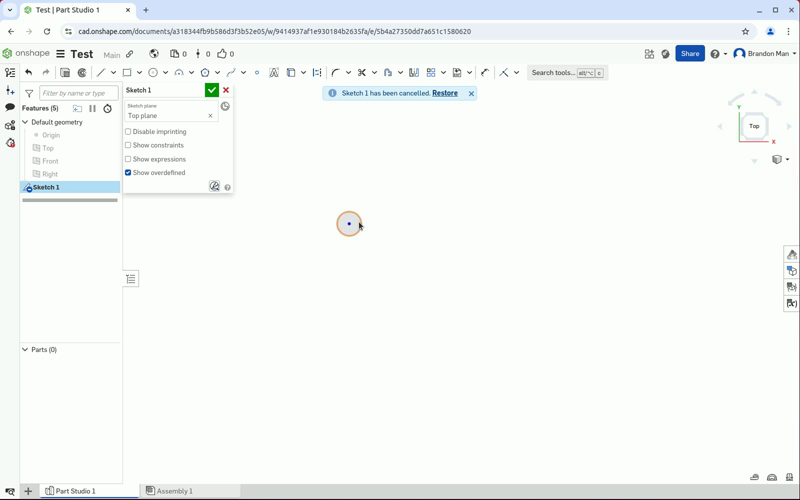
scroll(6)
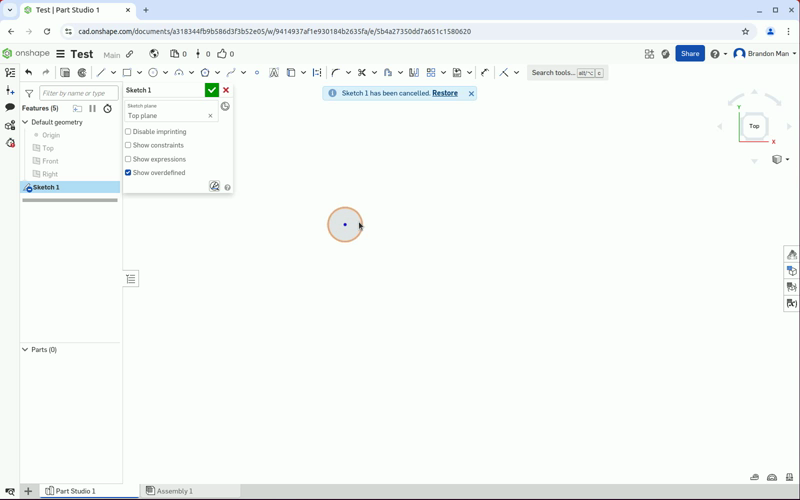
scroll(6)
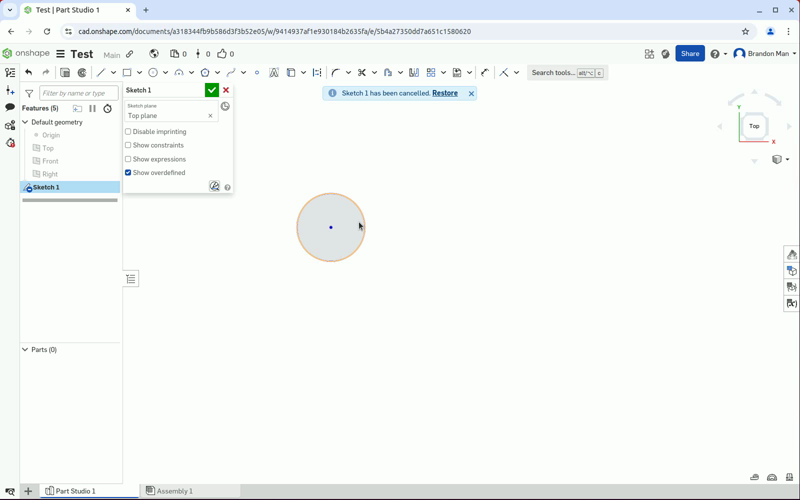
click(359, 221)
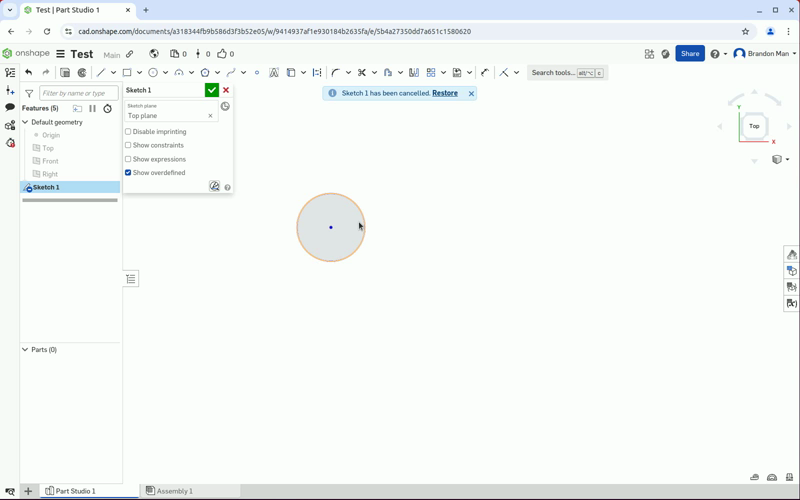
scroll(-6)
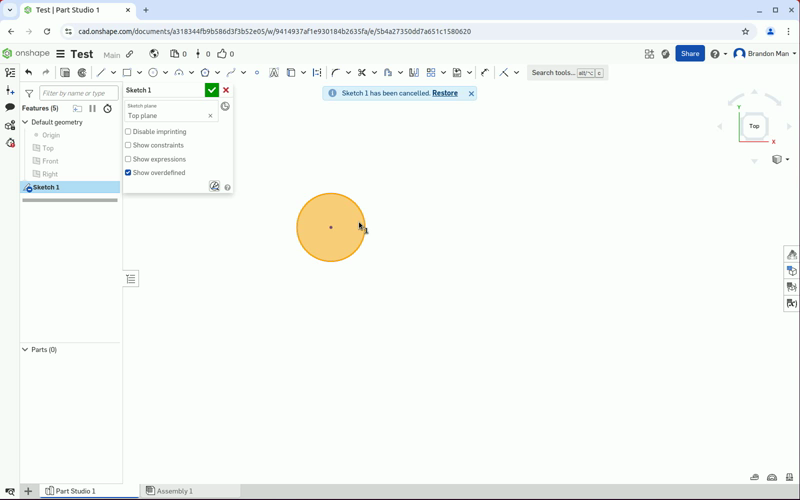
scroll(-6)
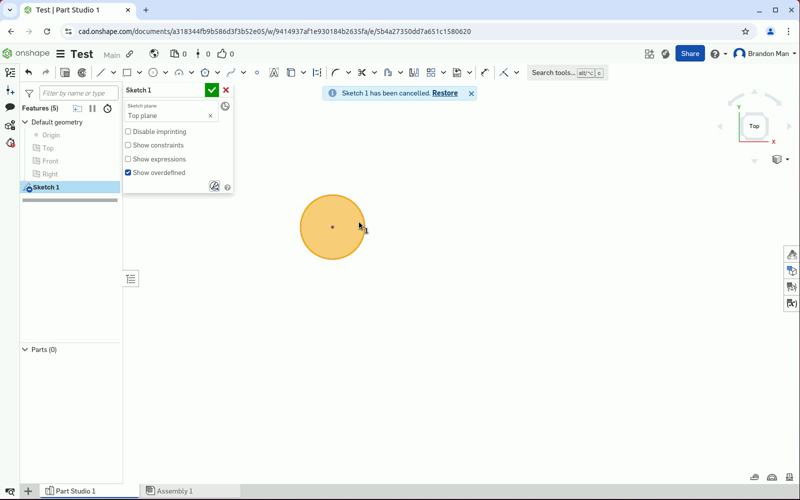
scroll(-6)
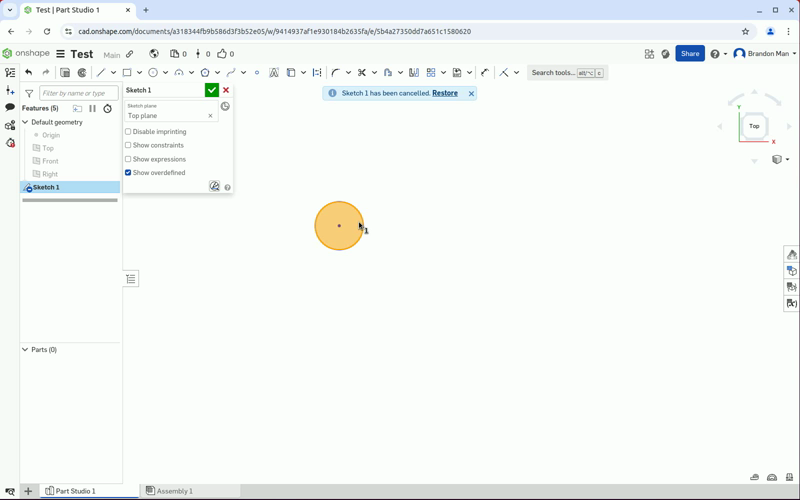
scroll(-6)
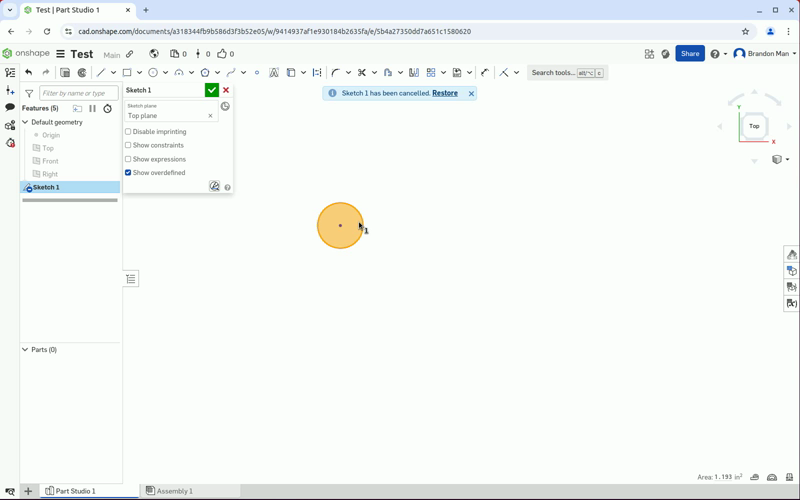
scroll(-6)
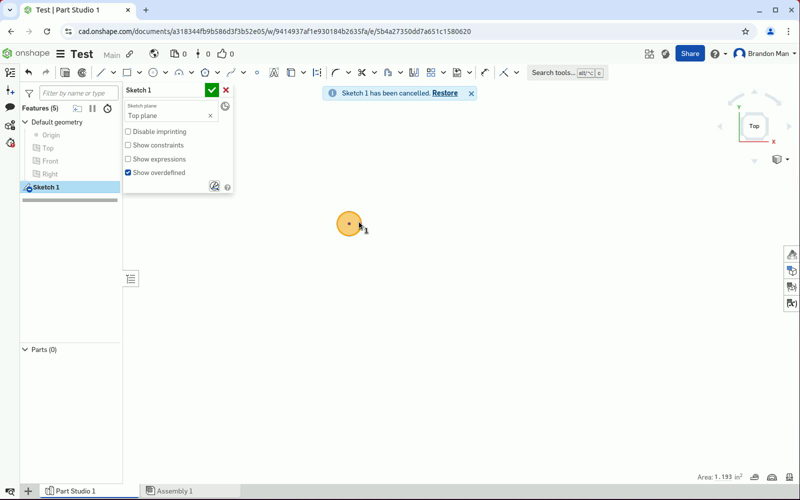
scroll(-6)
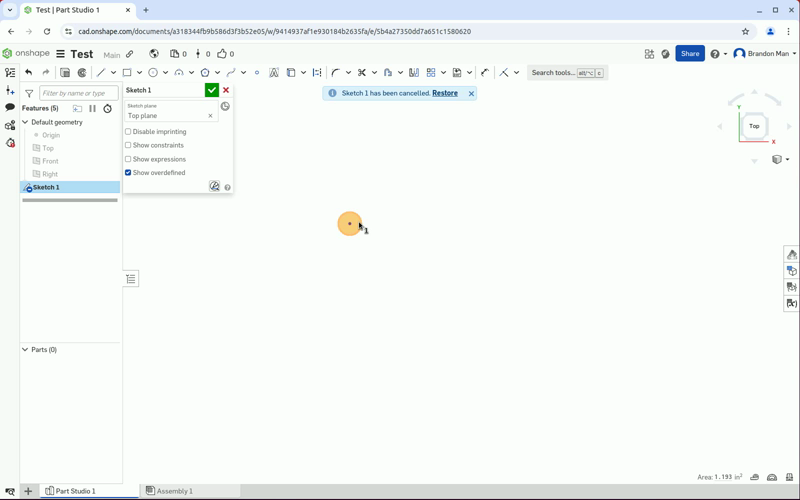
scroll(-6)
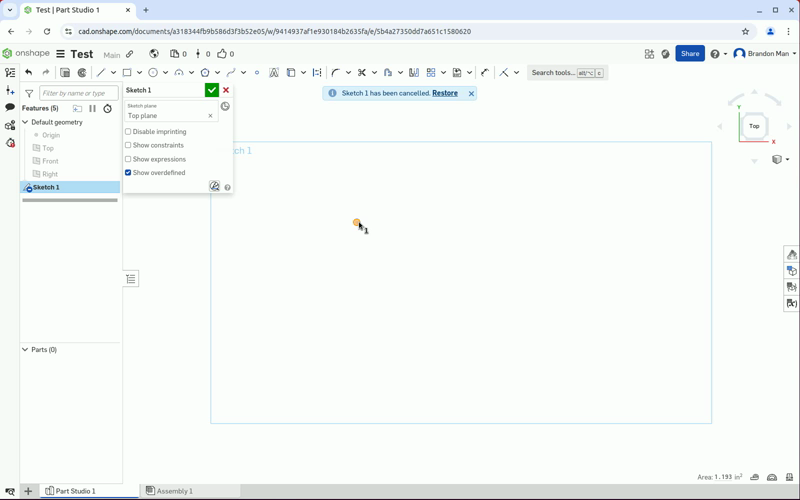
mouse_move(73, 352)
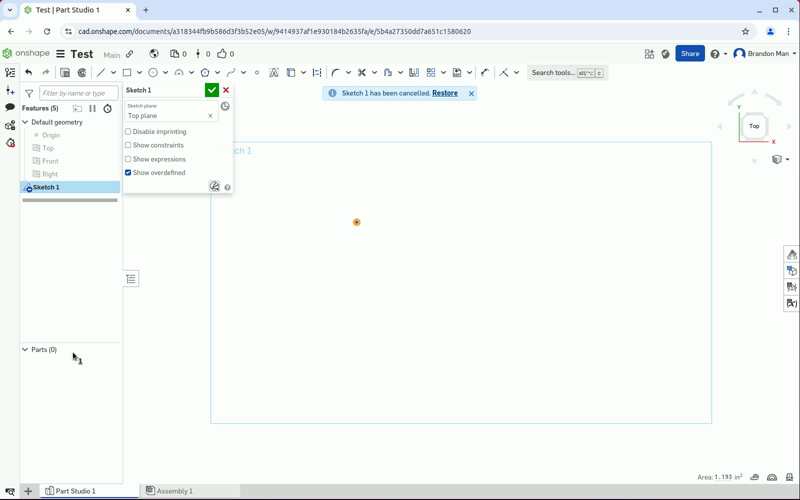
key(shift+y)
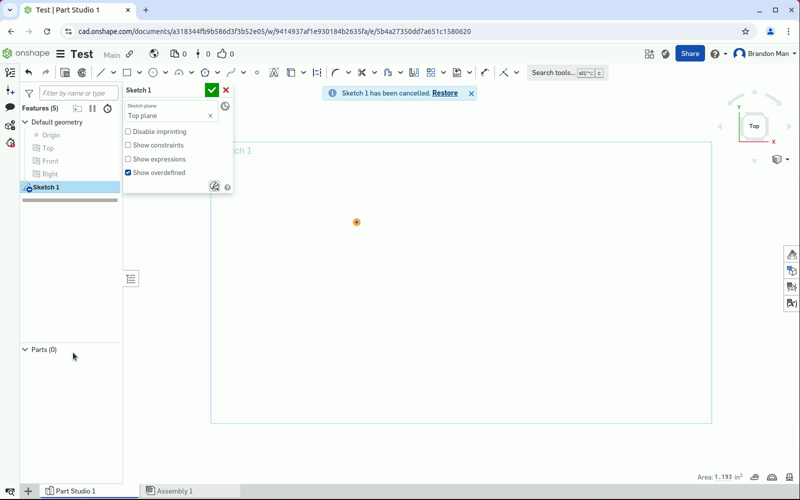
key(shift+e)
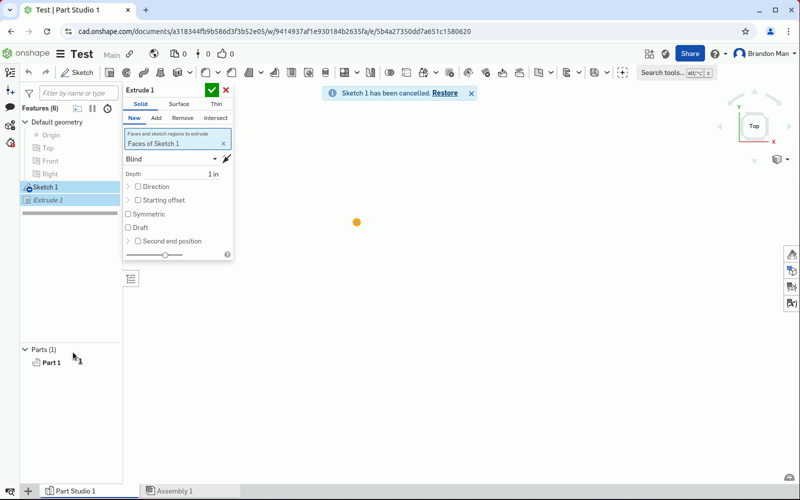
mouse_move(143, 106)
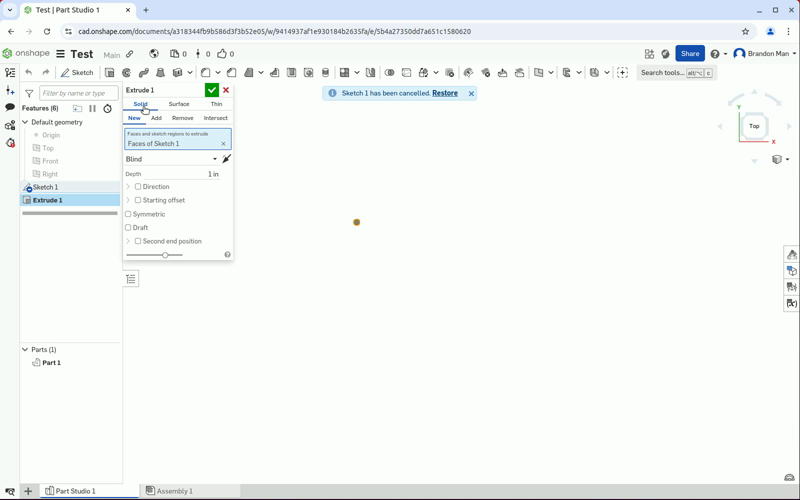
click(143, 106)
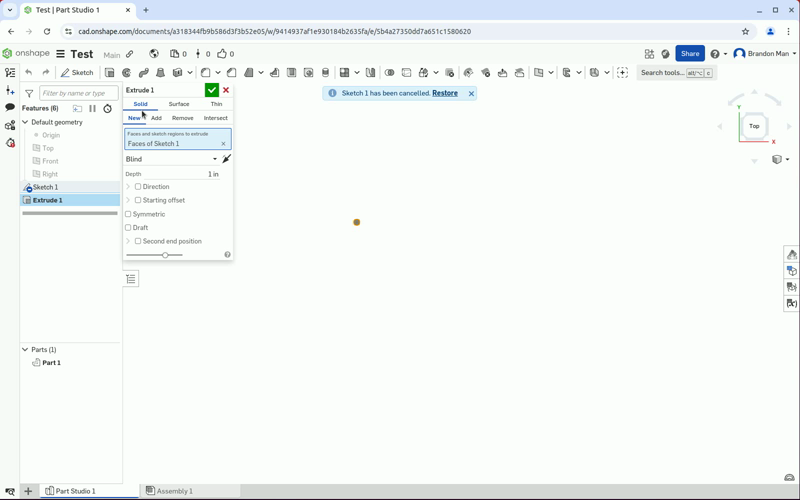
mouse_move(137, 120)
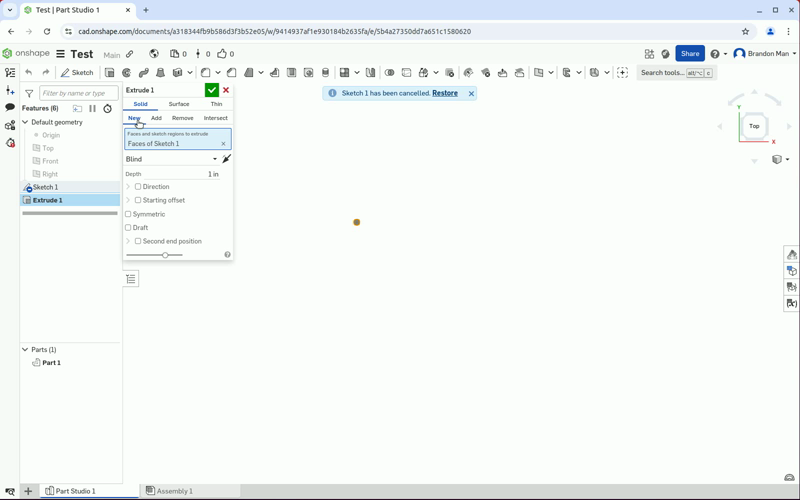
click(137, 120)
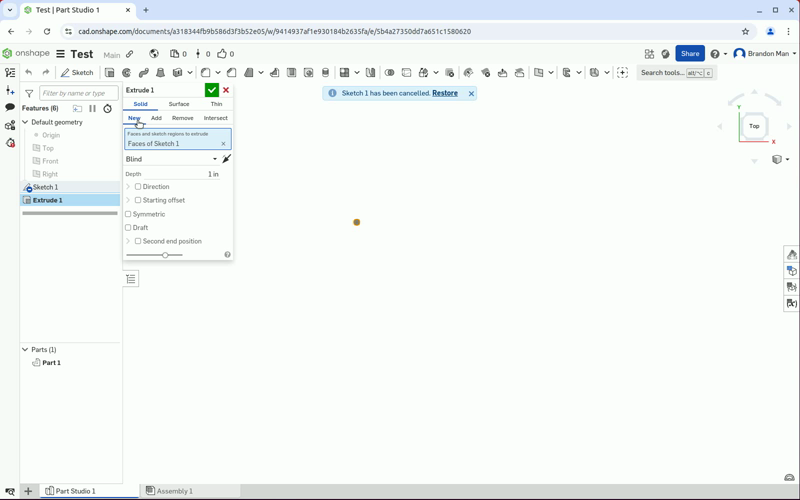
key(tab, 4)
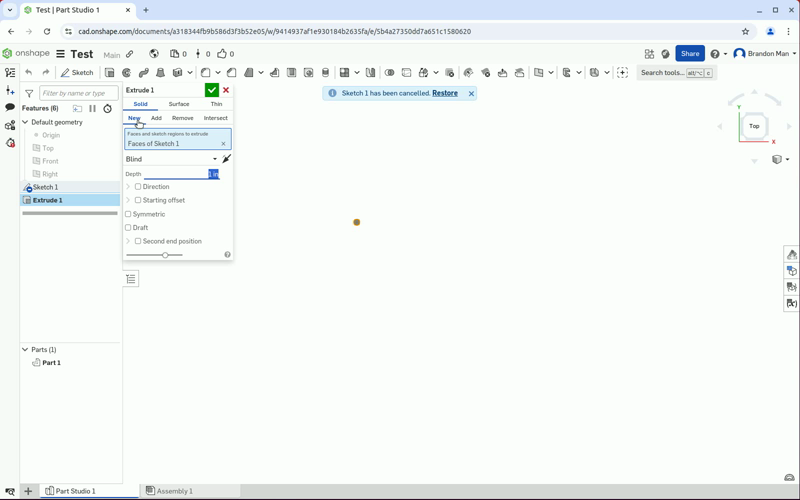
text(12.276)
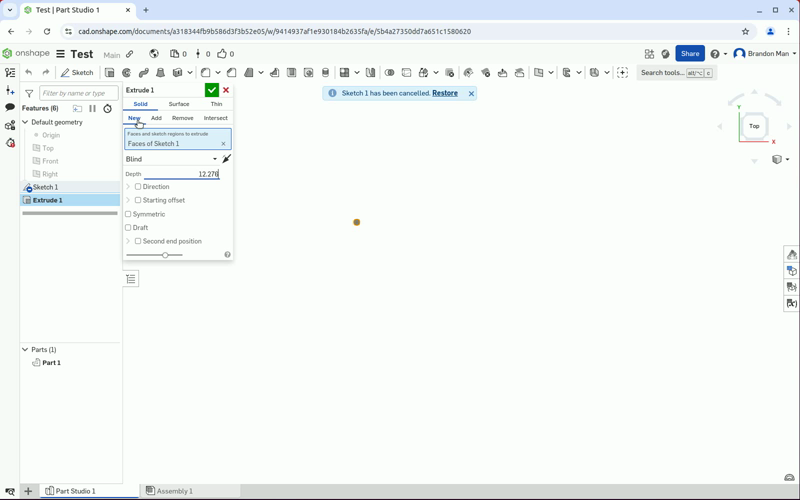
key(enter)
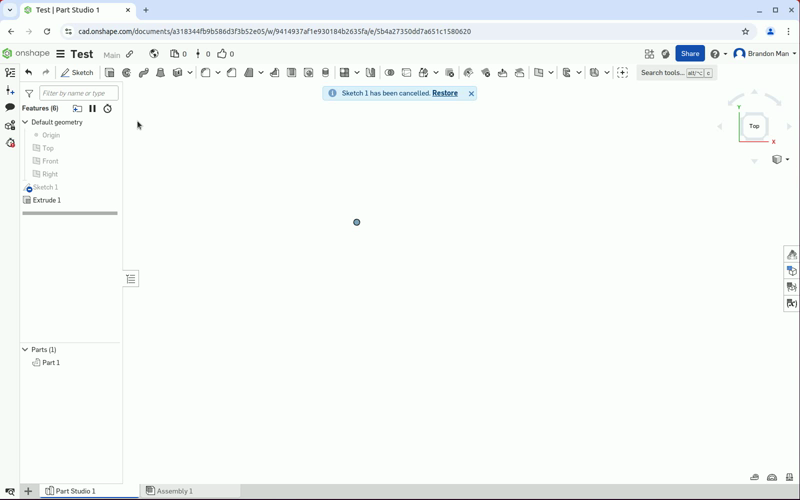
key(shift+h)
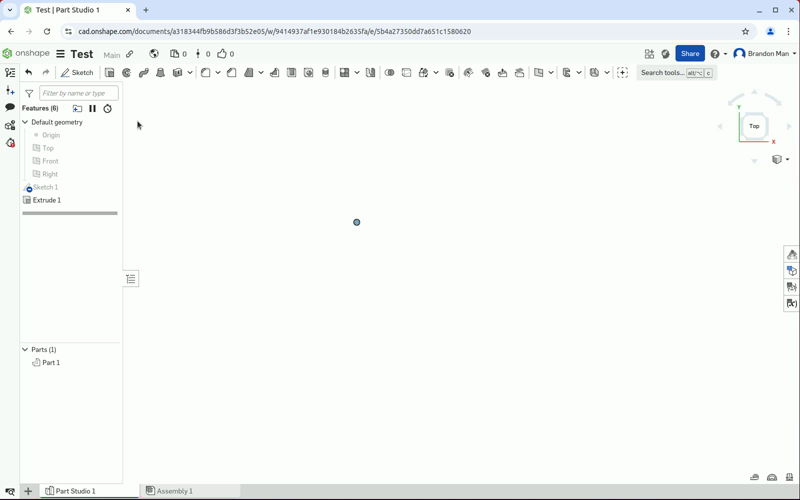
key(shift+h)
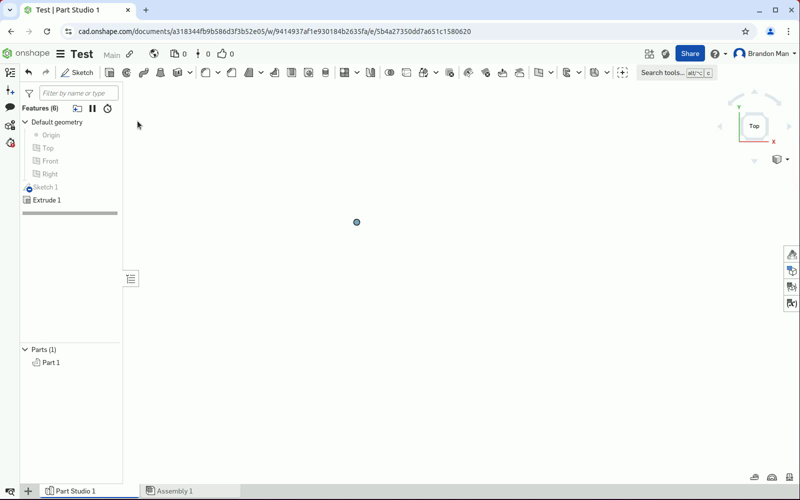
mouse_move(73, 189)
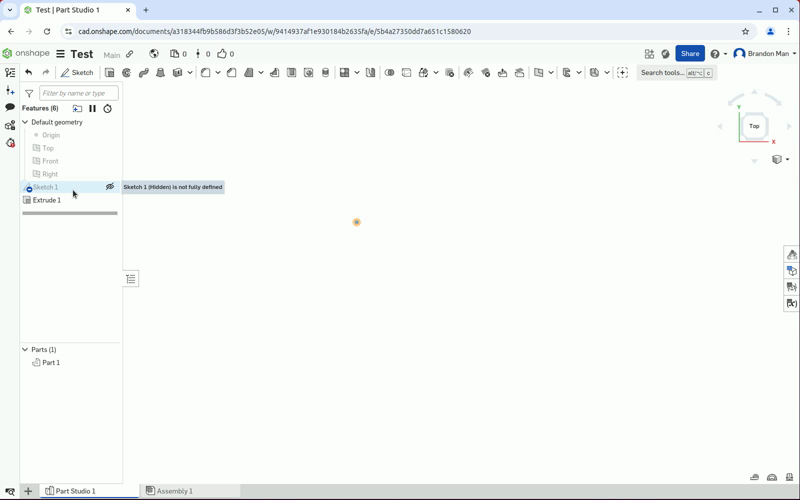
click(73, 189)
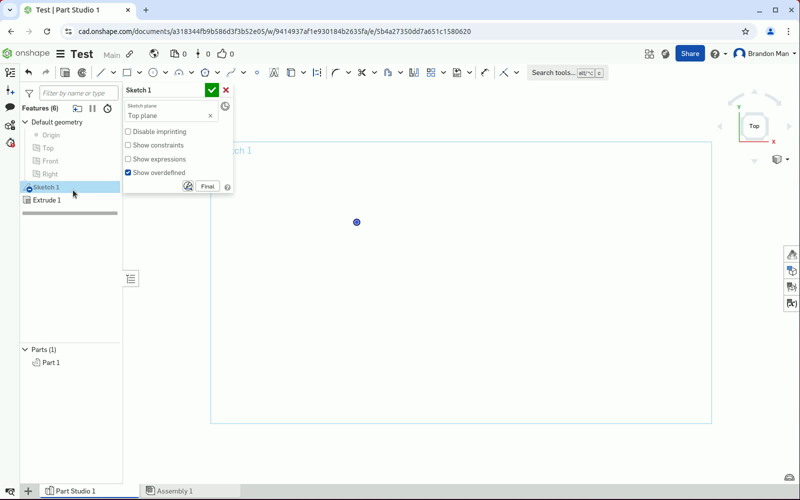
mouse_move(229, 92)
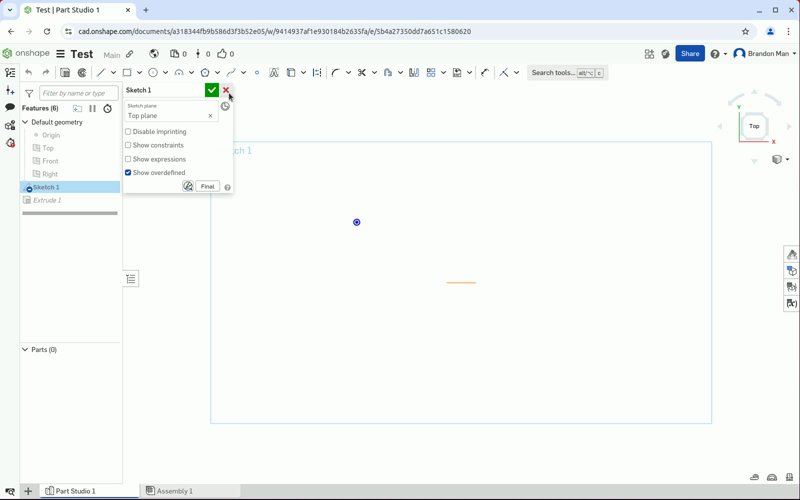
click(229, 92)
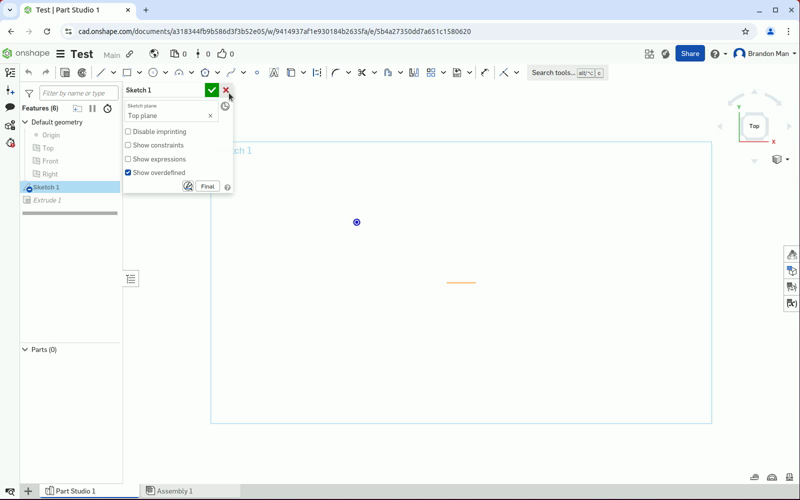
key(shift+s)
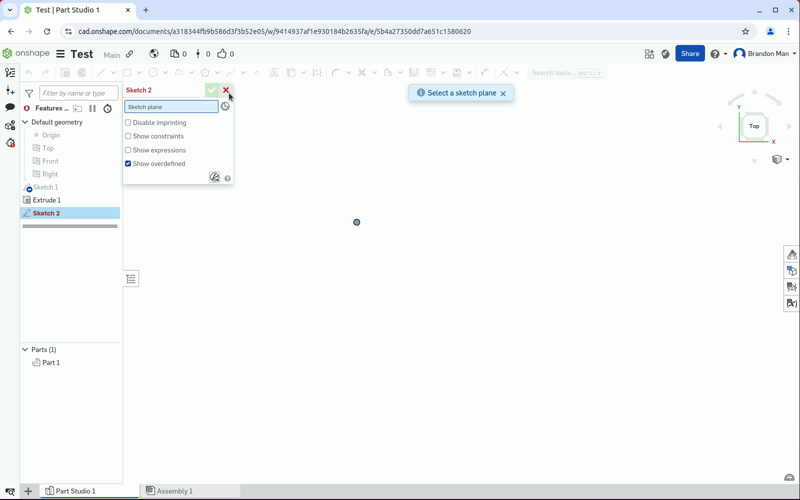
mouse_move(73, 150)
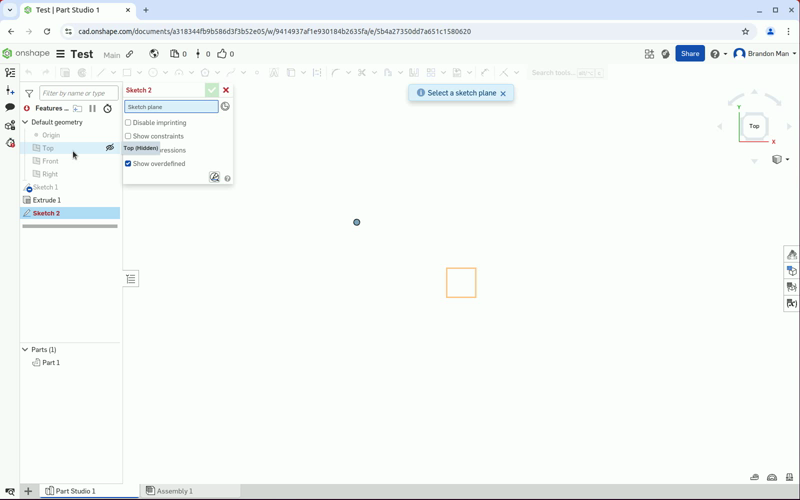
click(73, 150)
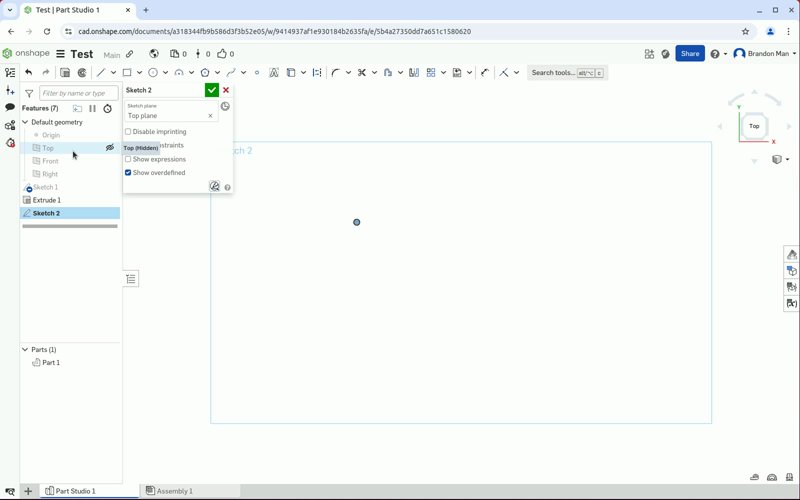
mouse_move(73, 352)
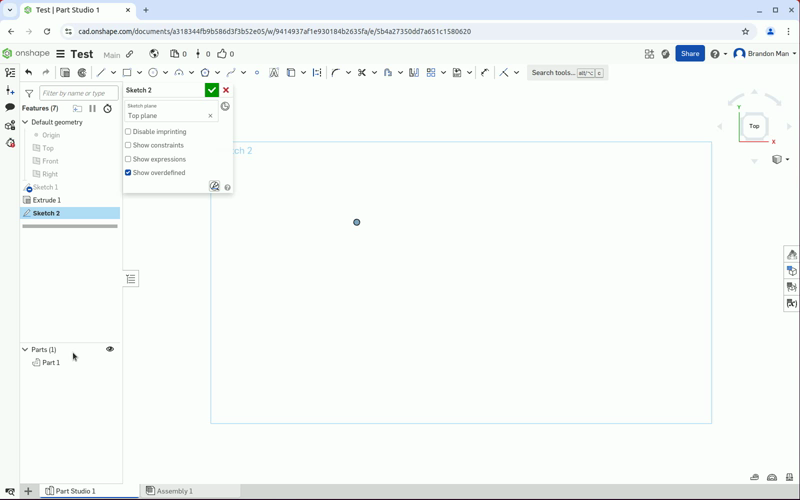
key(y)
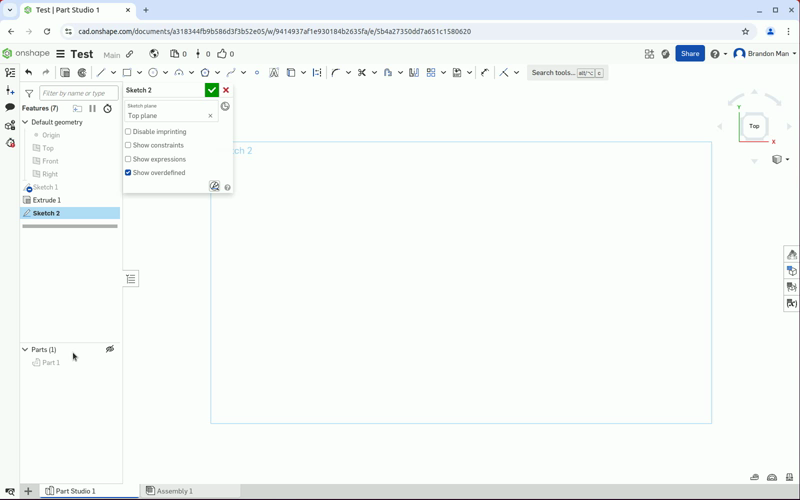
key(c)
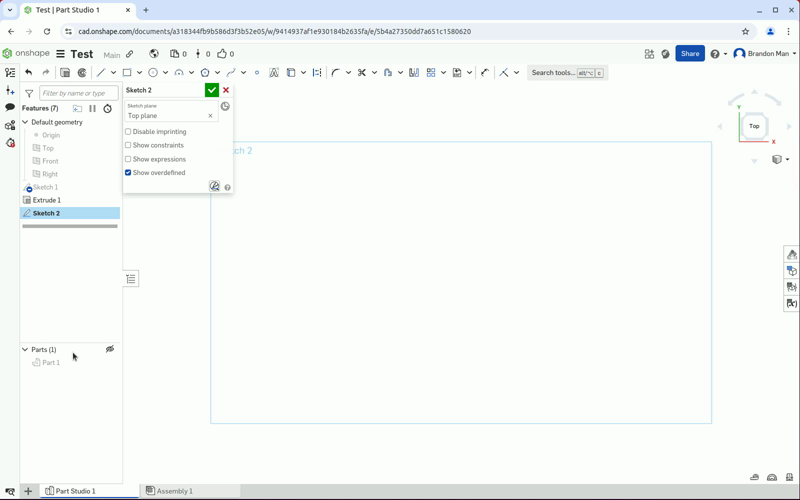
key_down(shift)
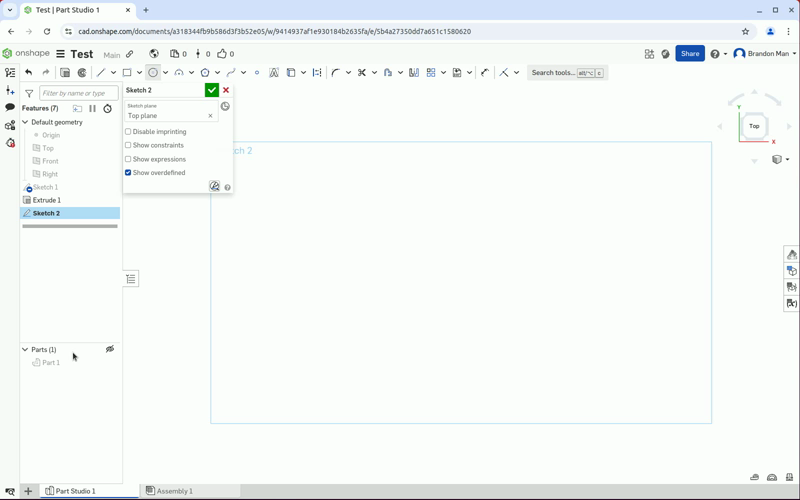
mouse_move(371, 223)
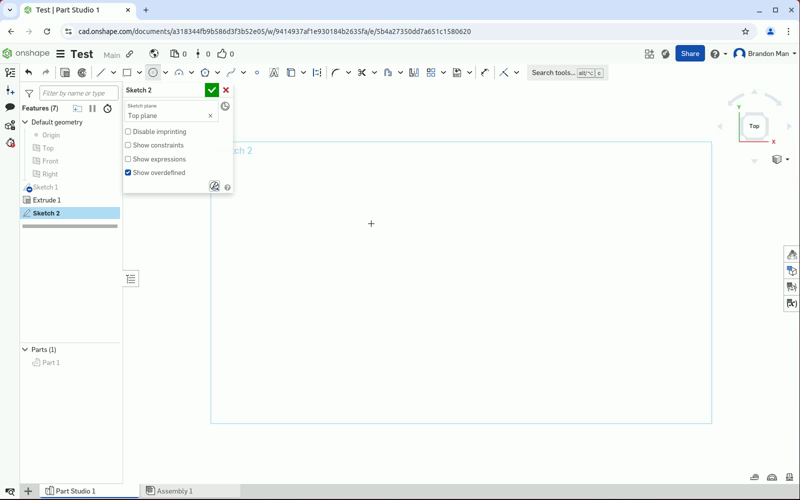
click(371, 223)
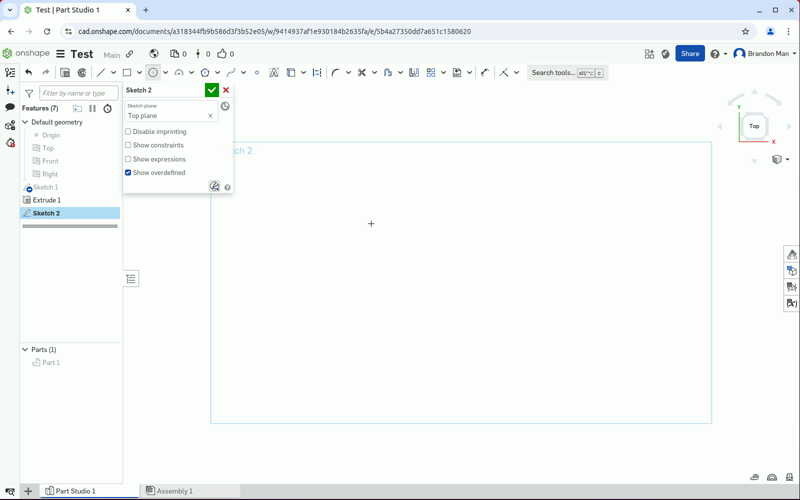
key_up(shift)
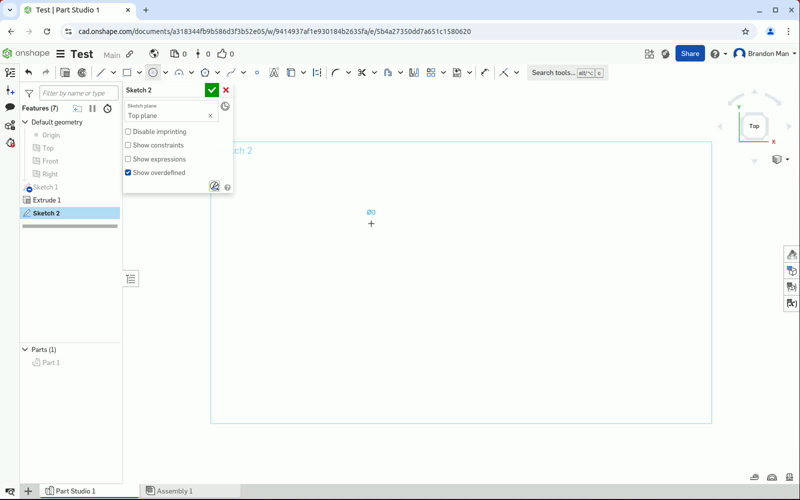
mouse_move(374, 223)
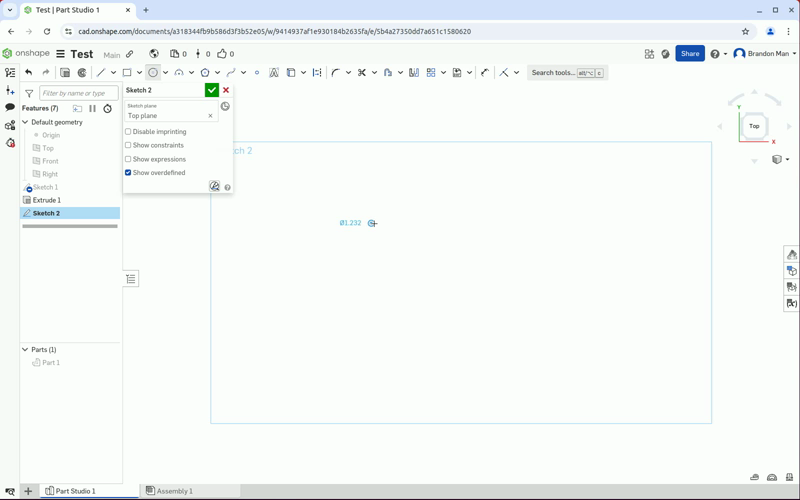
click(374, 223)
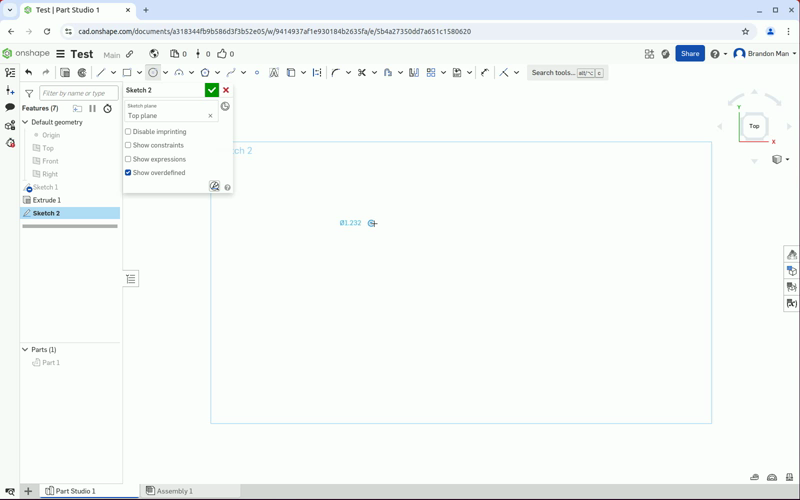
key(esc)
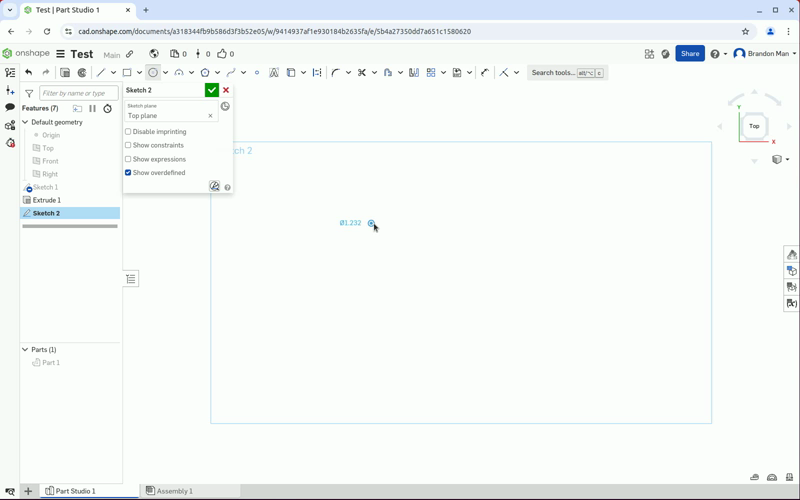
mouse_move(371, 224)
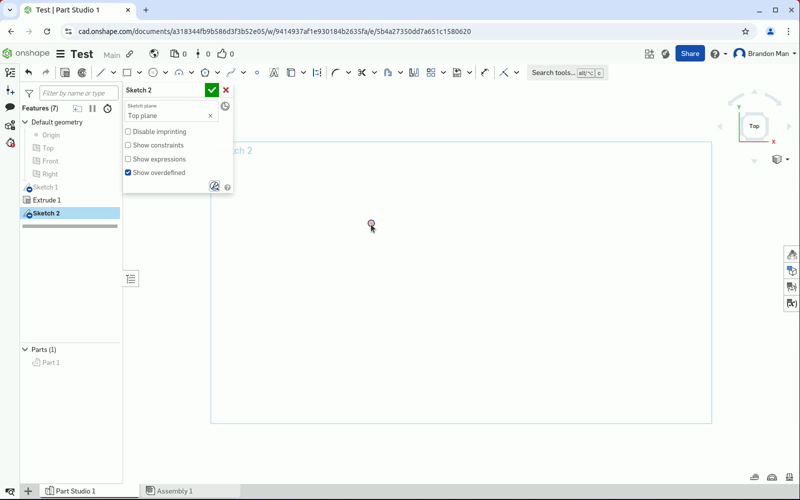
scroll(6)
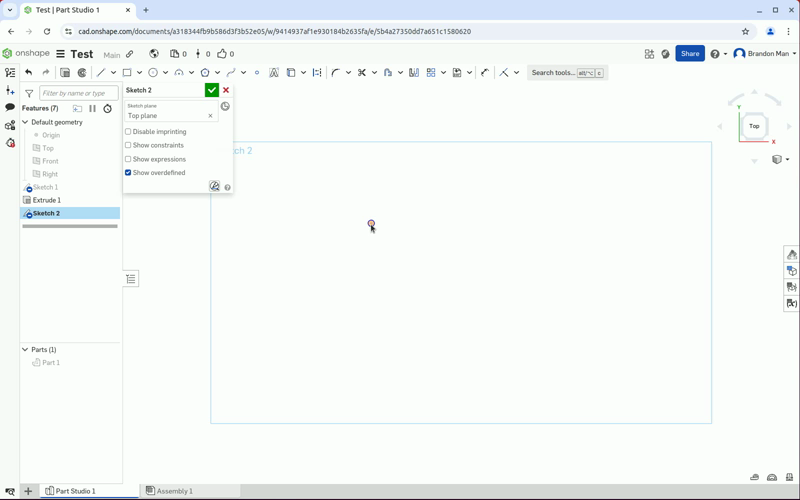
scroll(6)
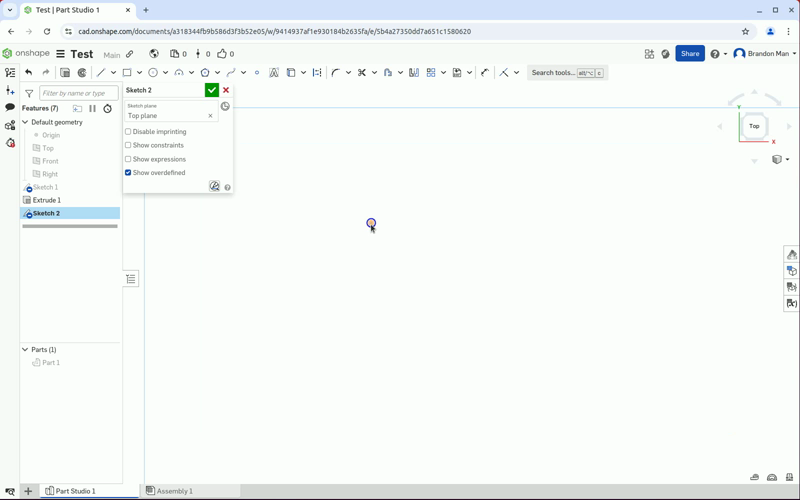
scroll(6)
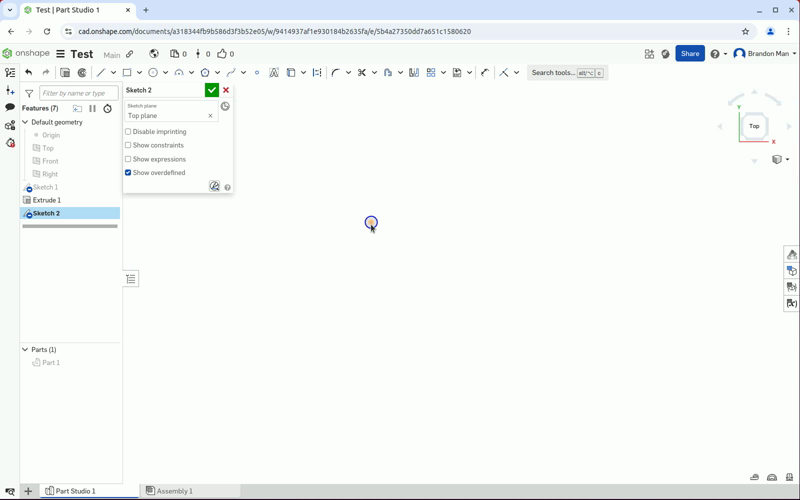
scroll(6)
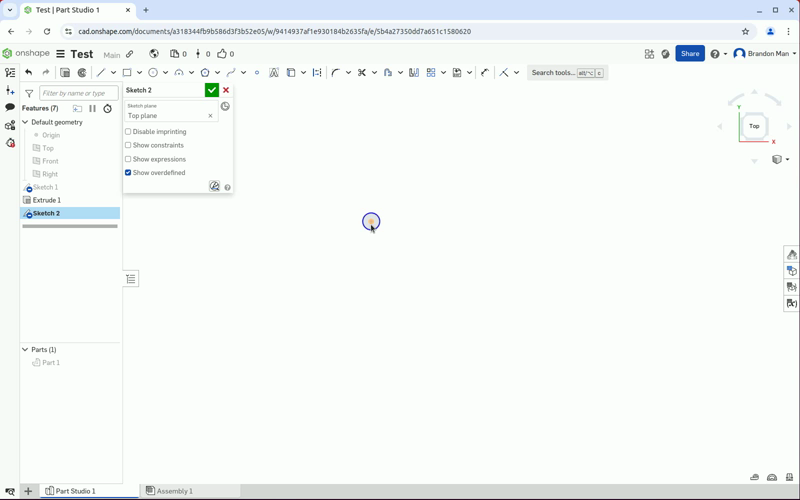
scroll(6)
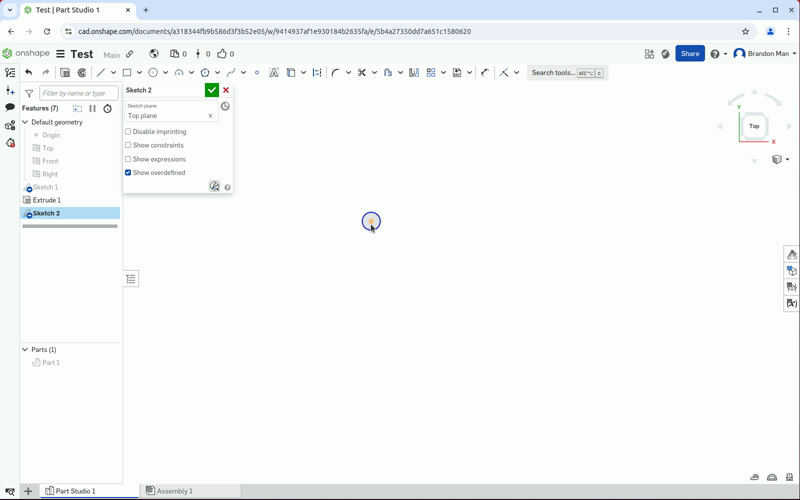
scroll(6)
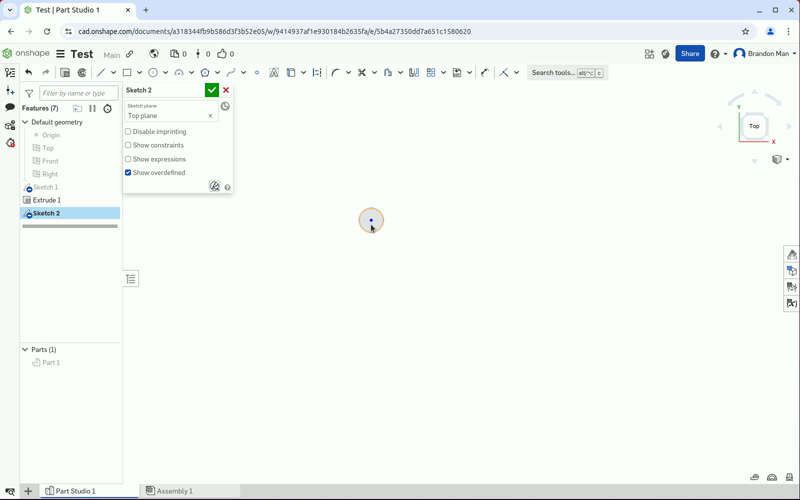
scroll(6)
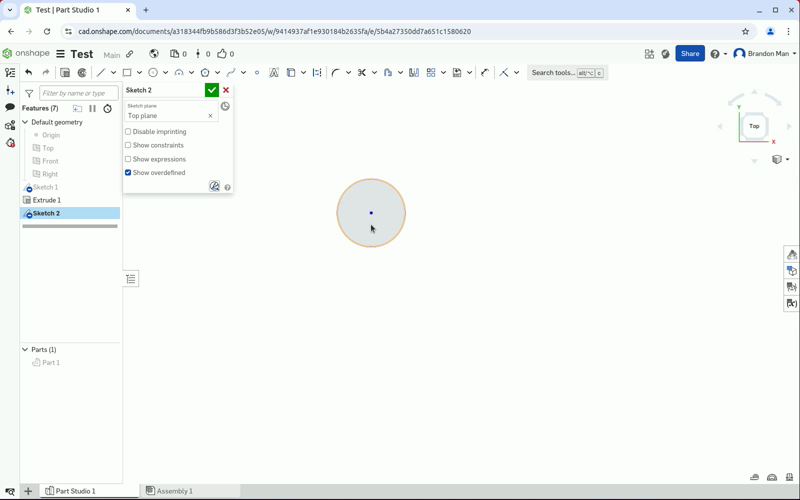
click(371, 224)
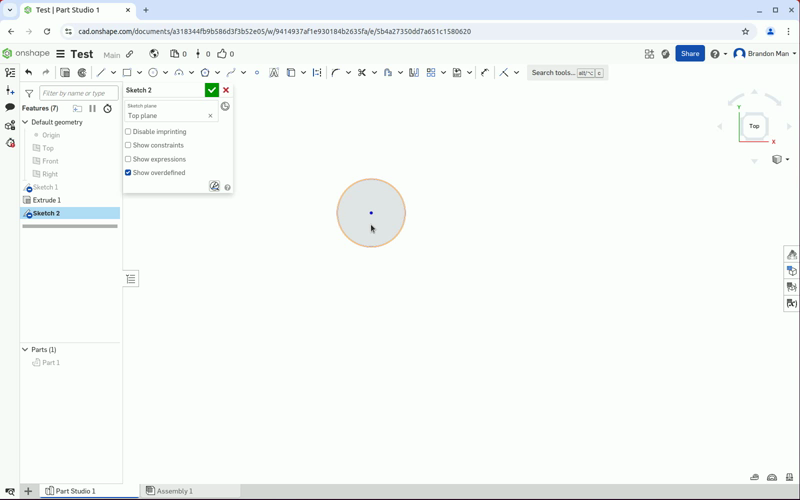
scroll(-6)
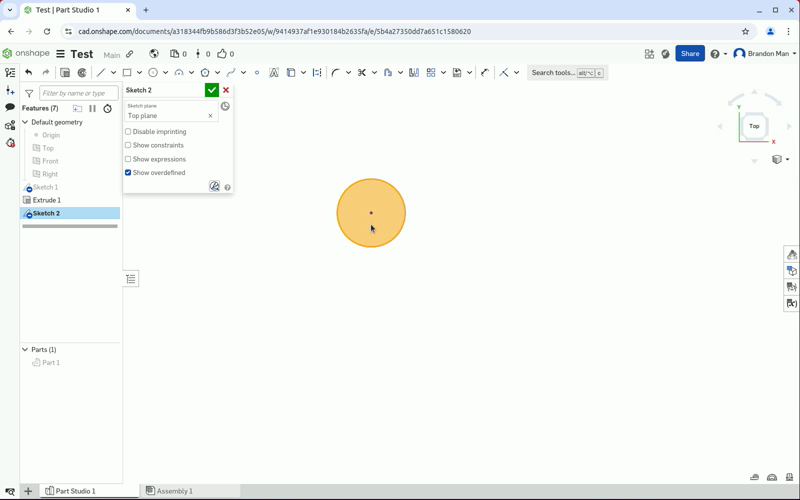
scroll(-6)
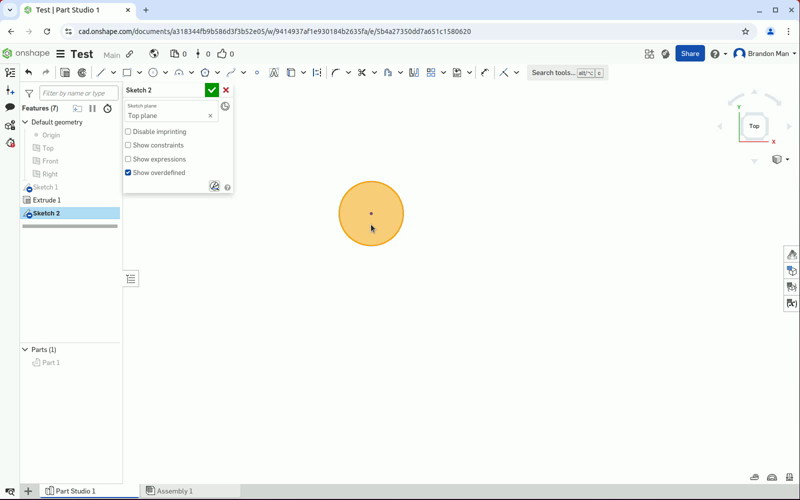
scroll(-6)
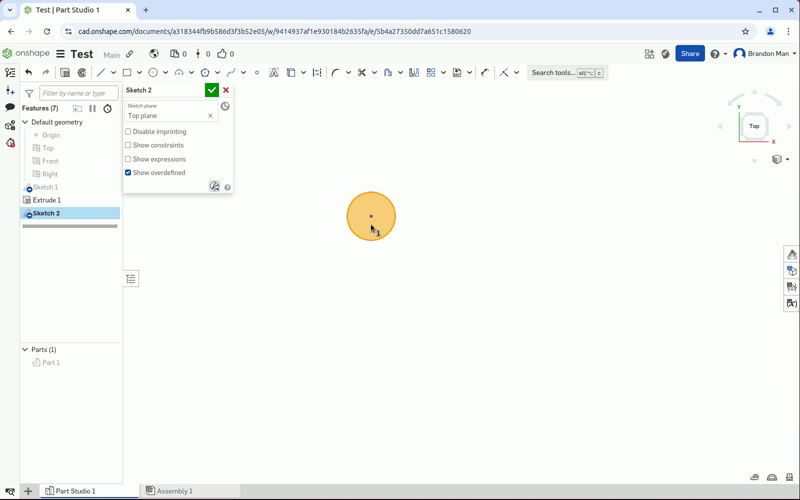
scroll(-6)
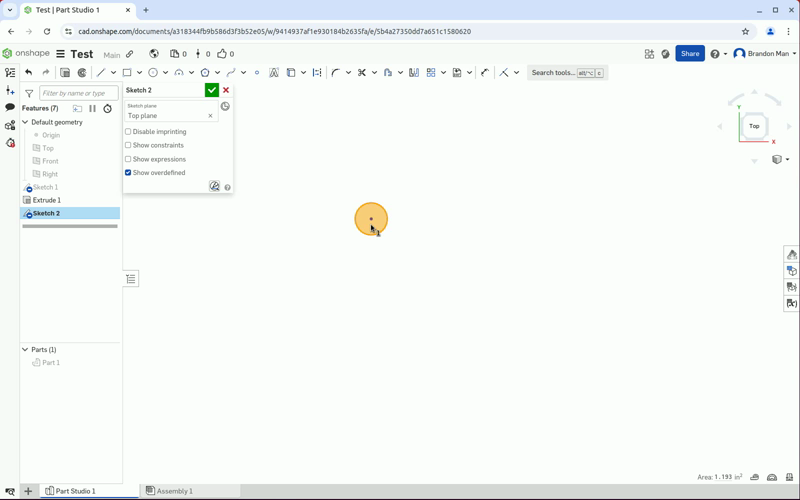
scroll(-6)
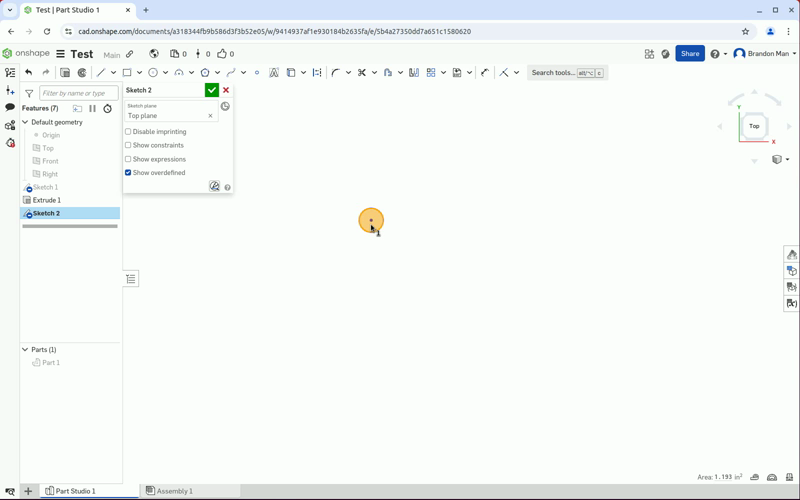
scroll(-6)
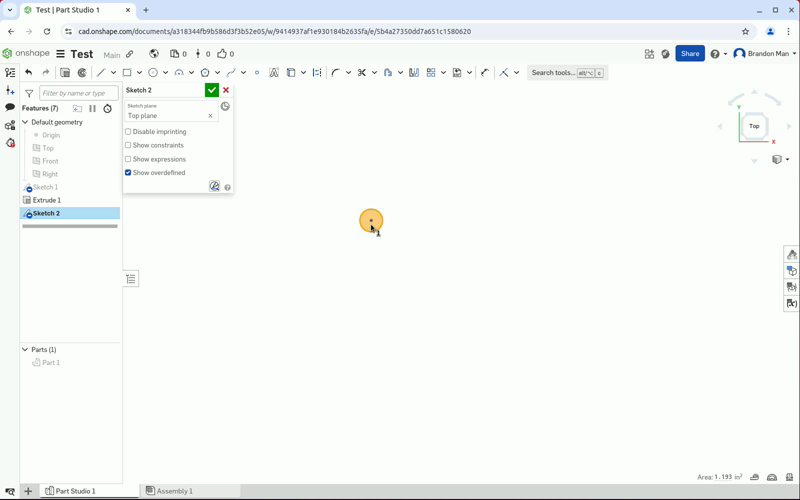
scroll(-6)
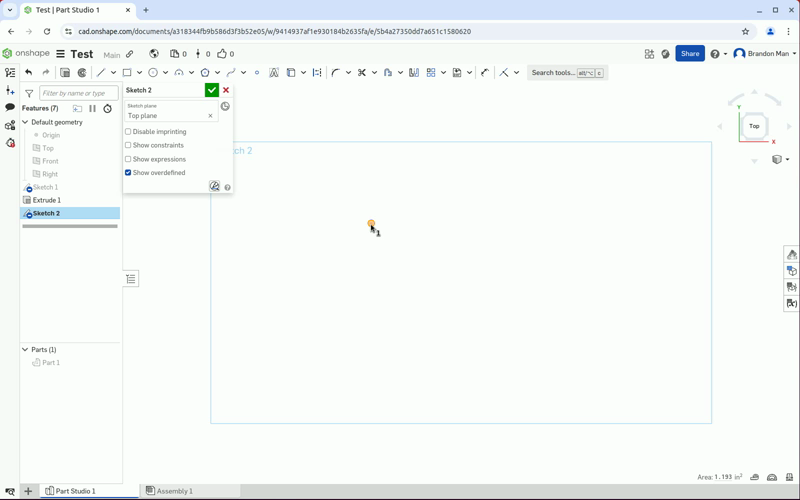
mouse_move(73, 352)
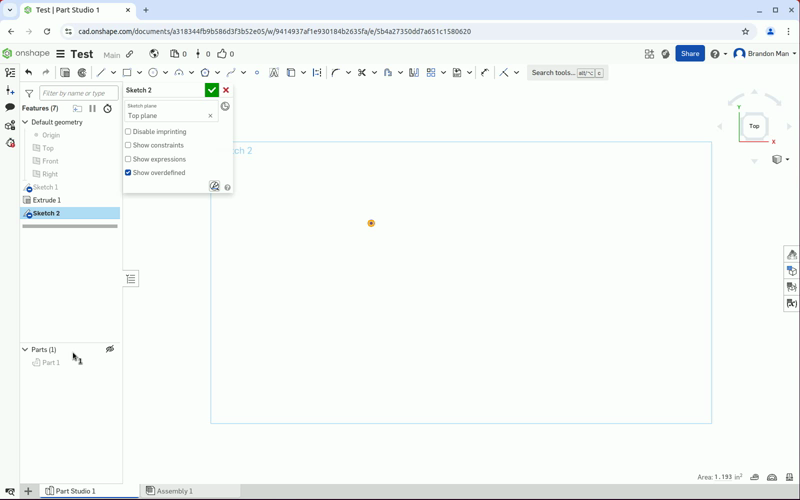
key(shift+y)
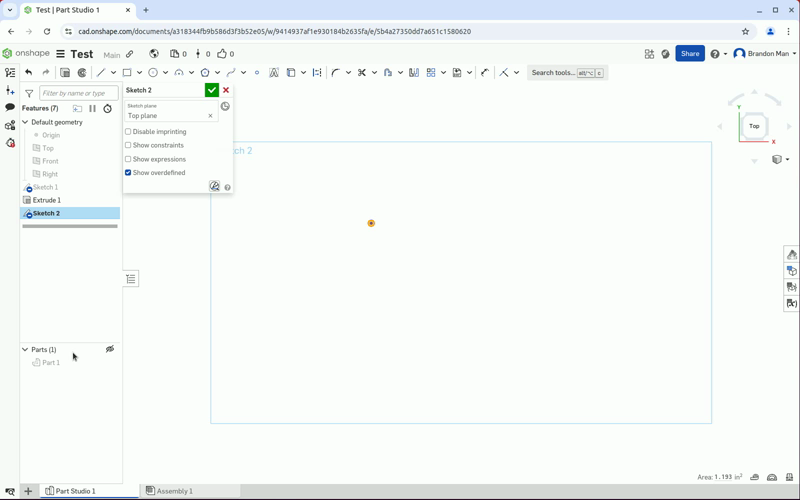
key(shift+e)
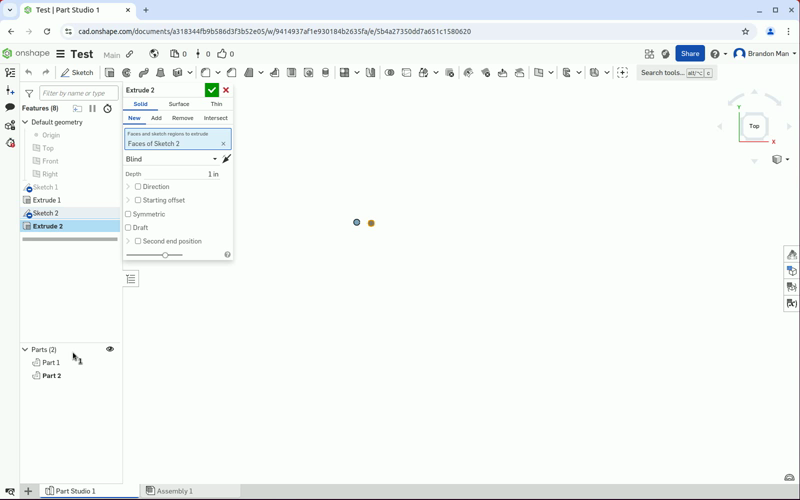
mouse_move(143, 106)
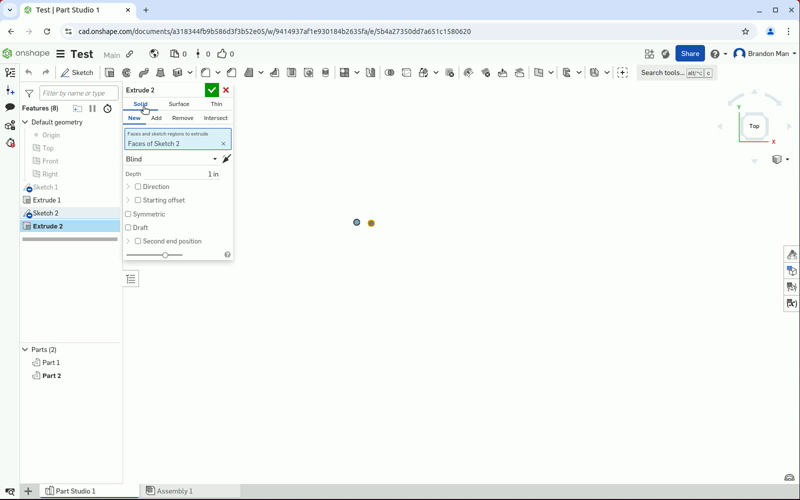
click(143, 106)
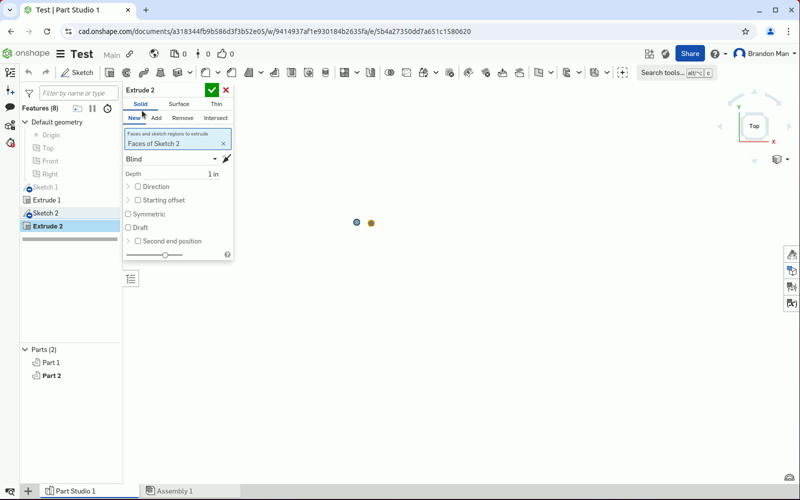
mouse_move(137, 120)
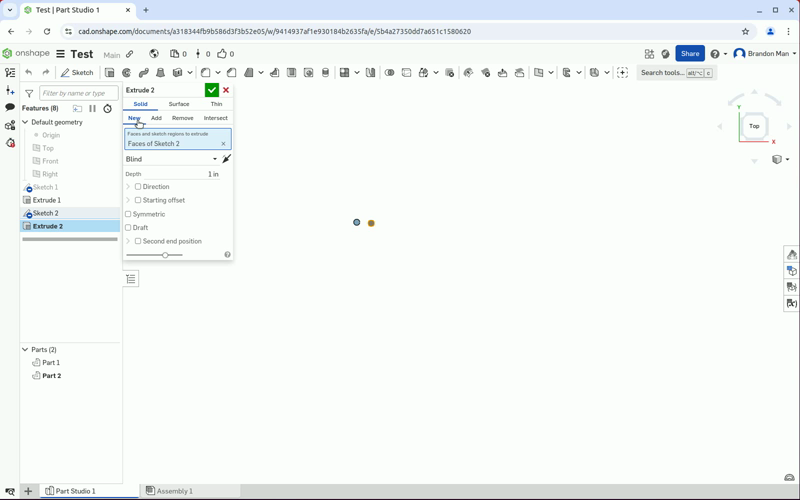
click(137, 120)
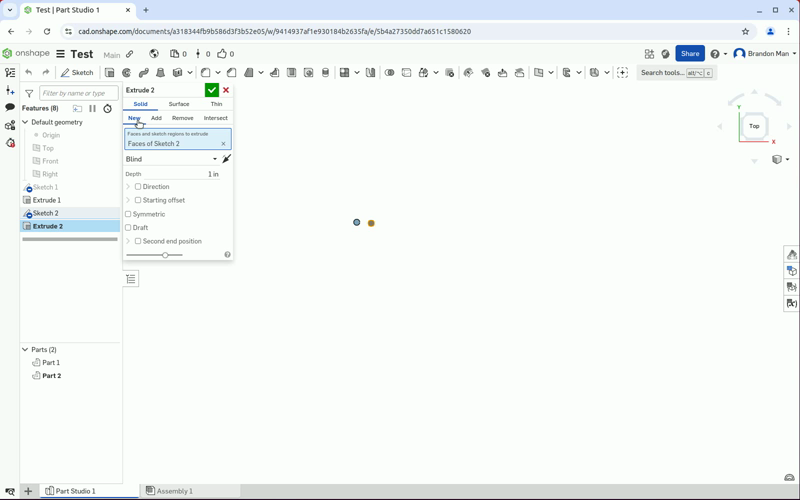
key(tab, 4)
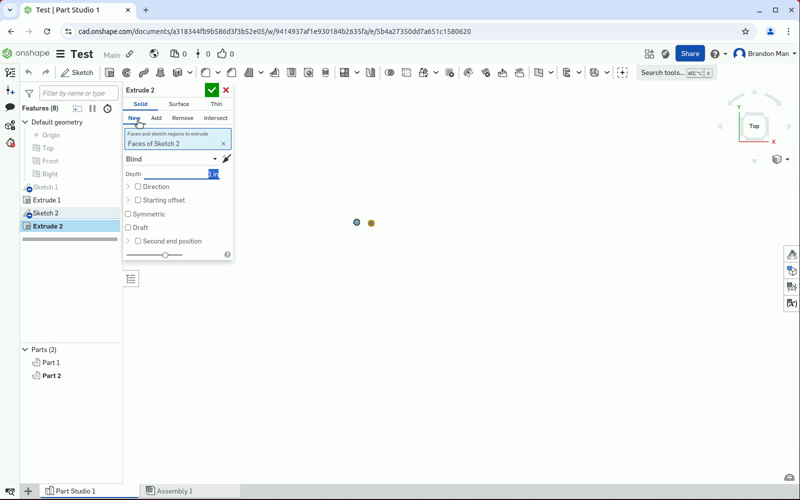
text(12.276)
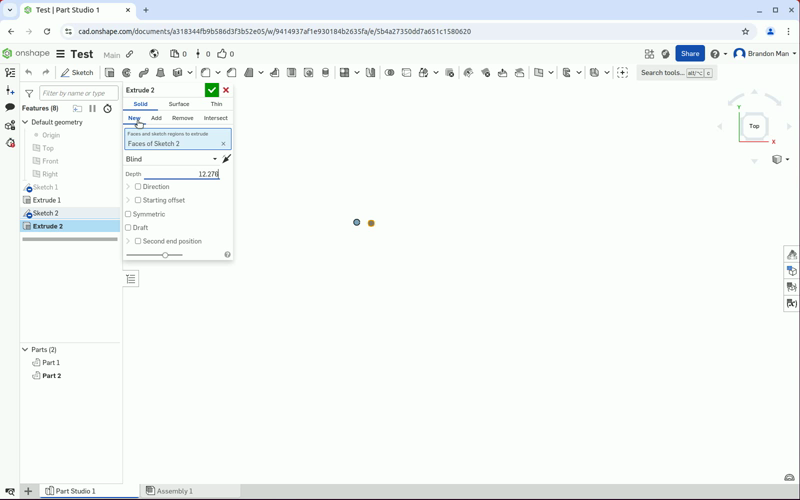
key(enter)
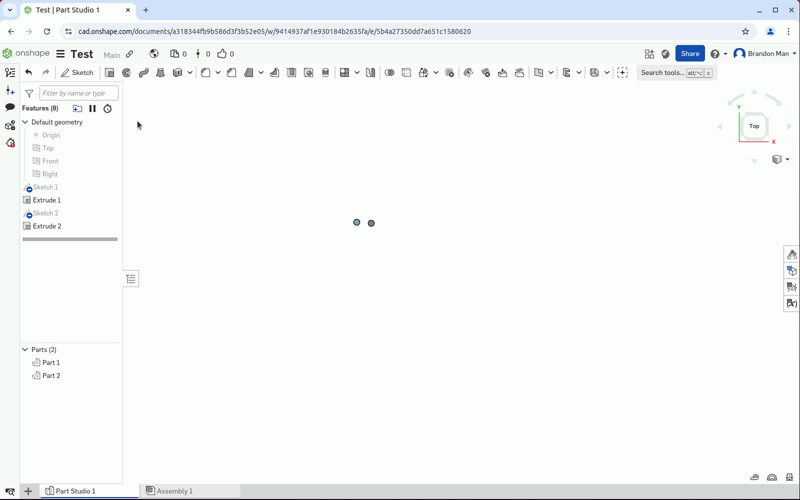
key(shift+h)
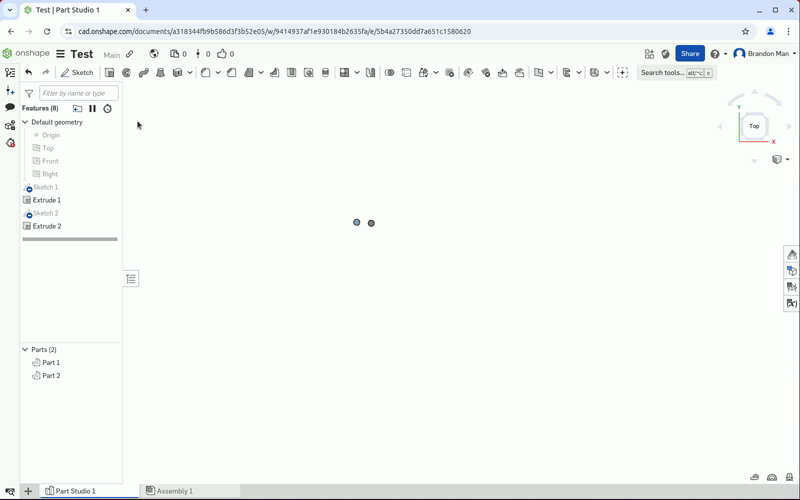
key(shift+h)
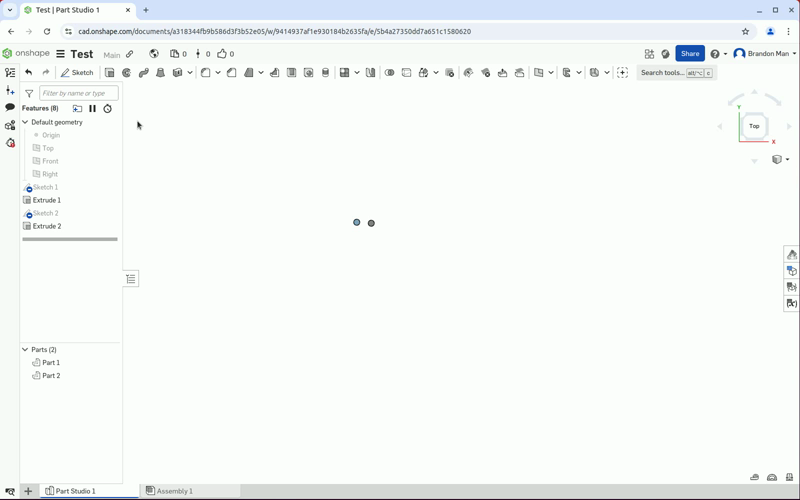
mouse_move(73, 189)
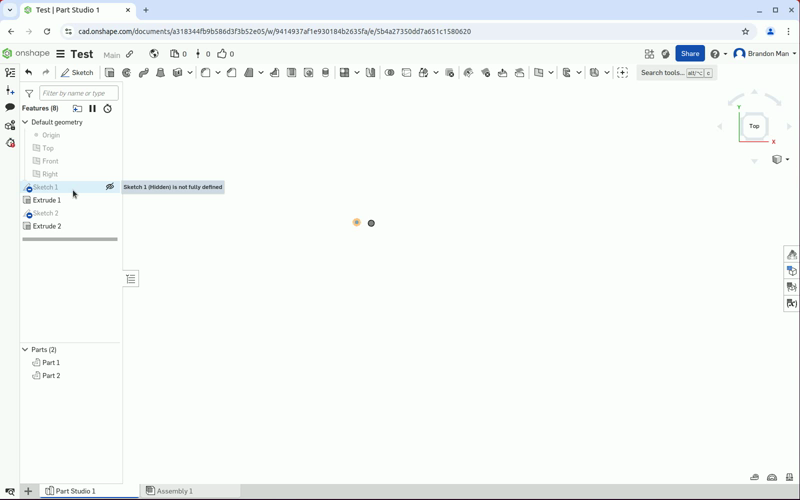
click(73, 189)
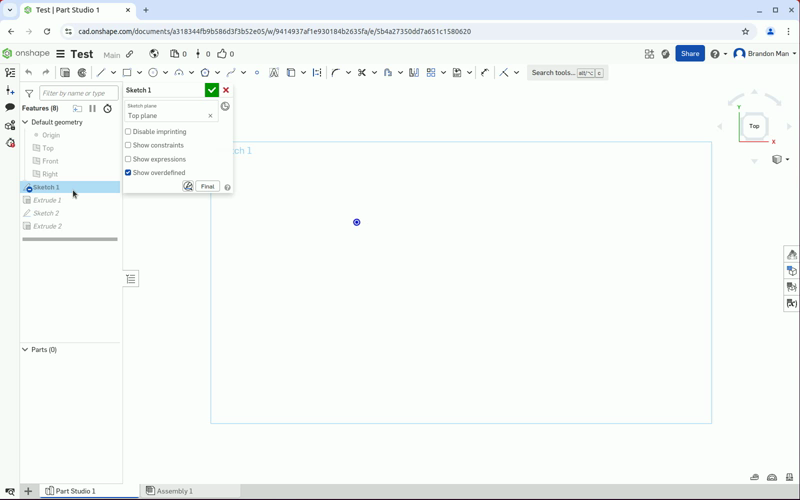
mouse_move(229, 92)
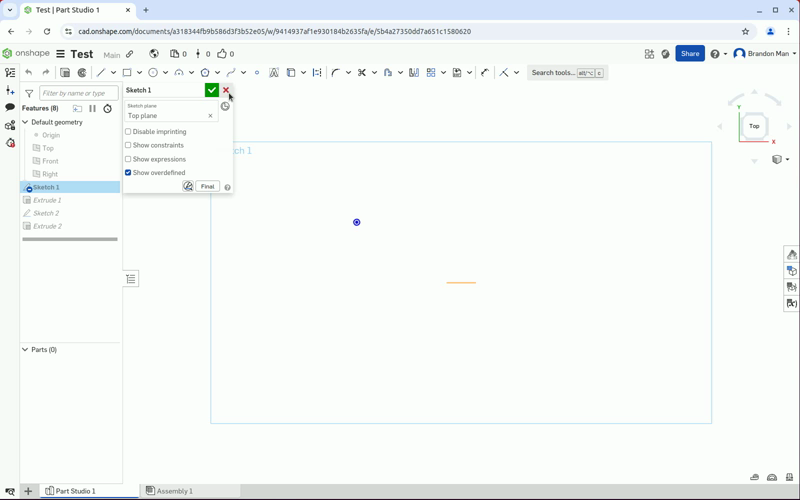
click(229, 92)
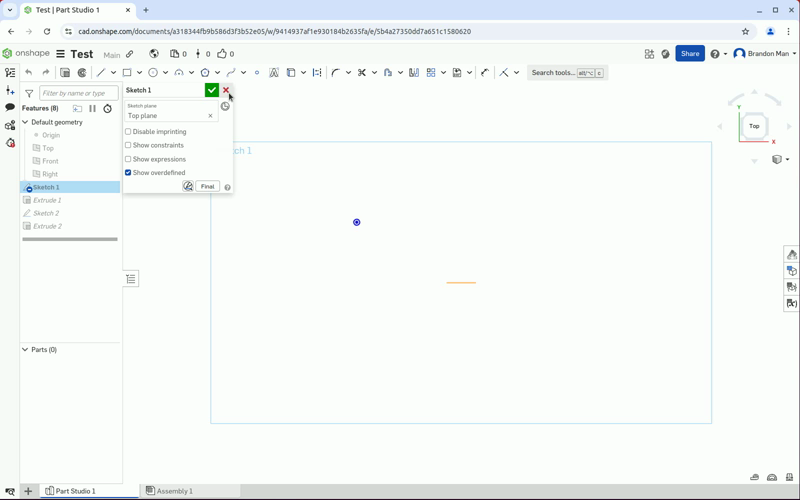
key(shift+s)
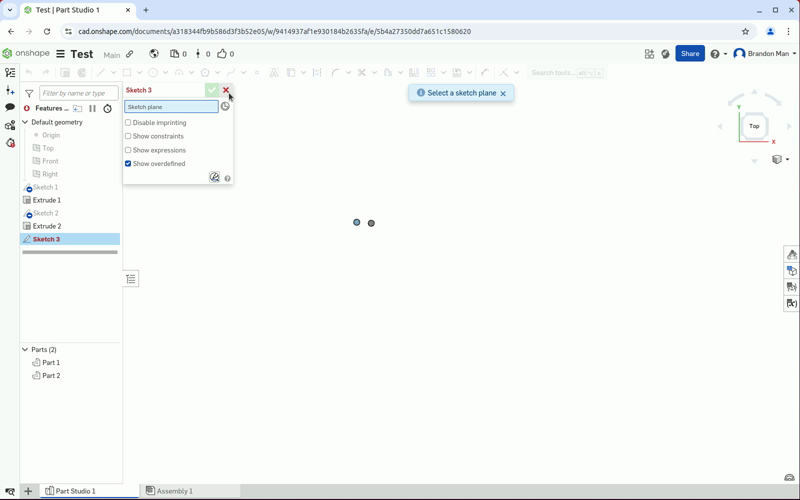
mouse_move(73, 150)
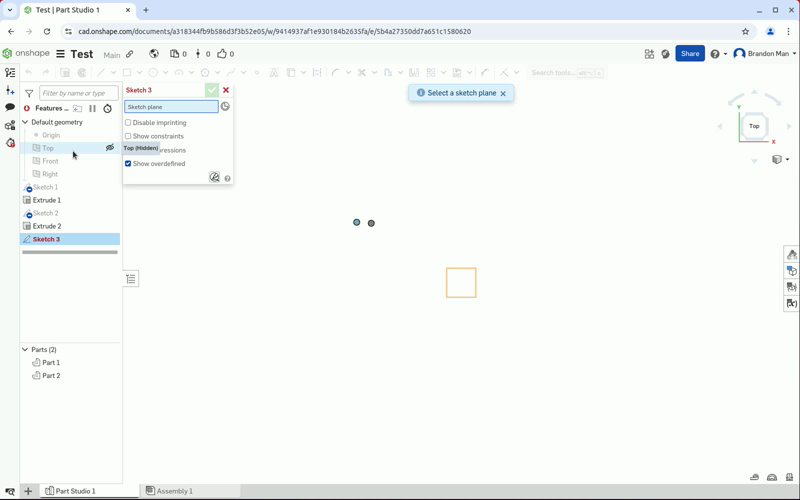
click(73, 150)
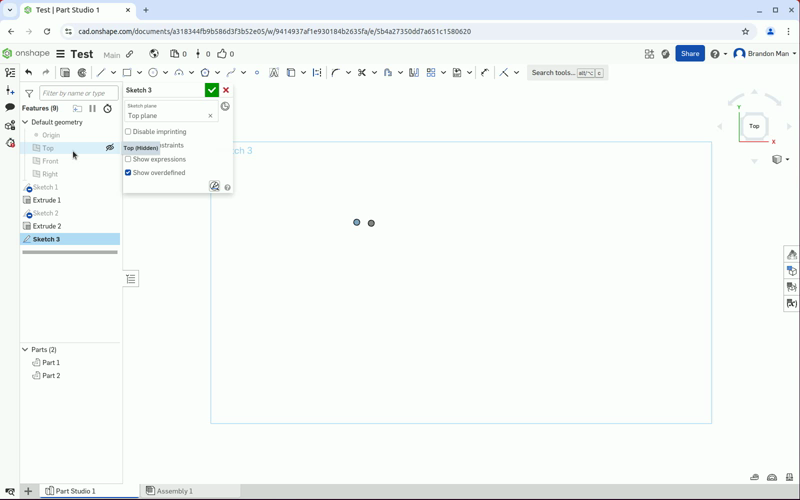
mouse_move(73, 352)
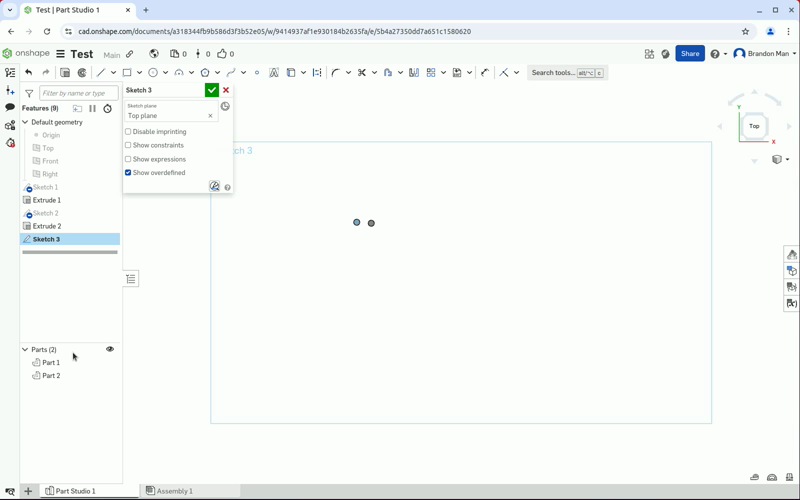
key(y)
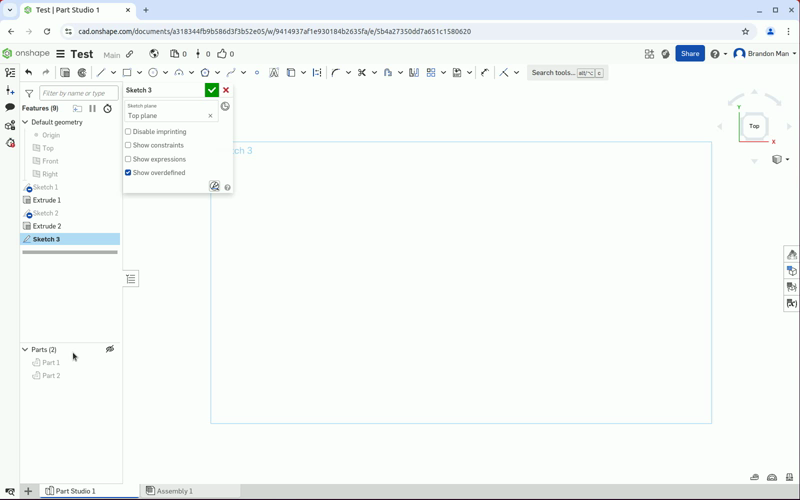
key(c)
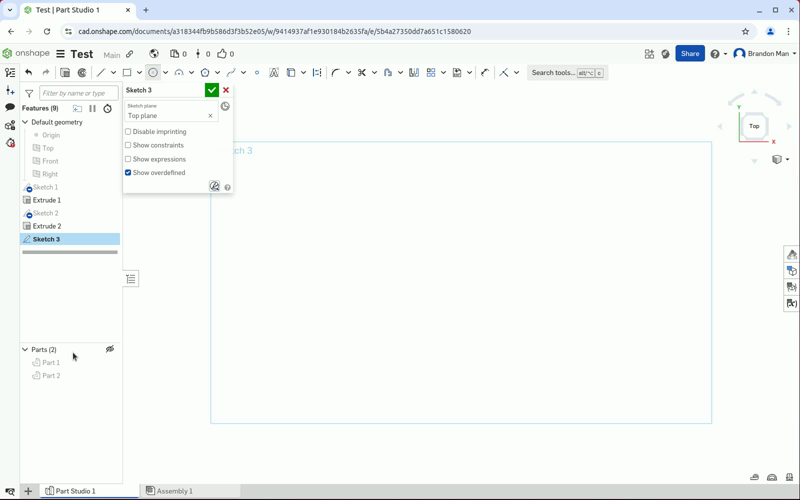
key_down(shift)
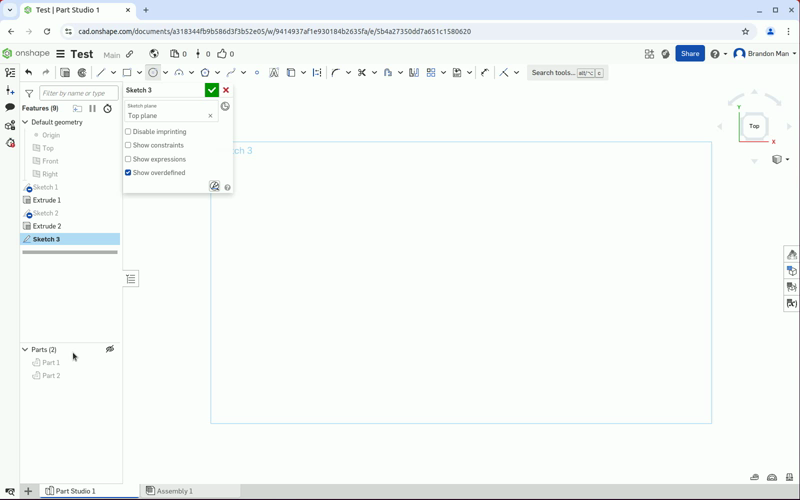
mouse_move(371, 230)
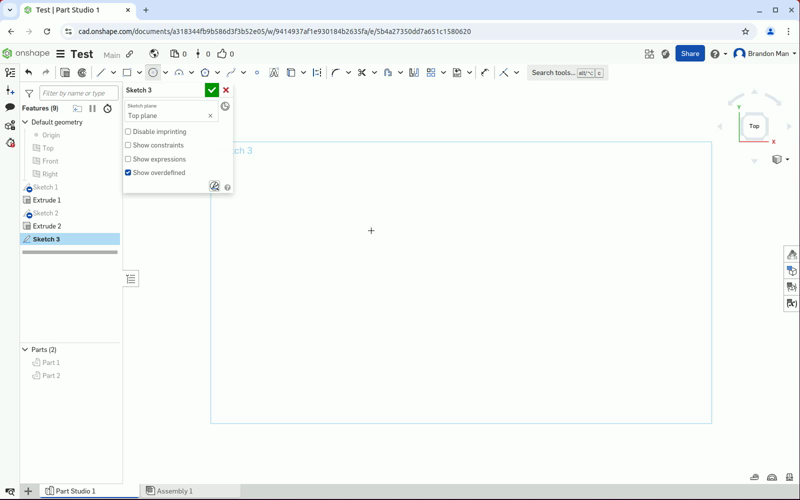
click(371, 230)
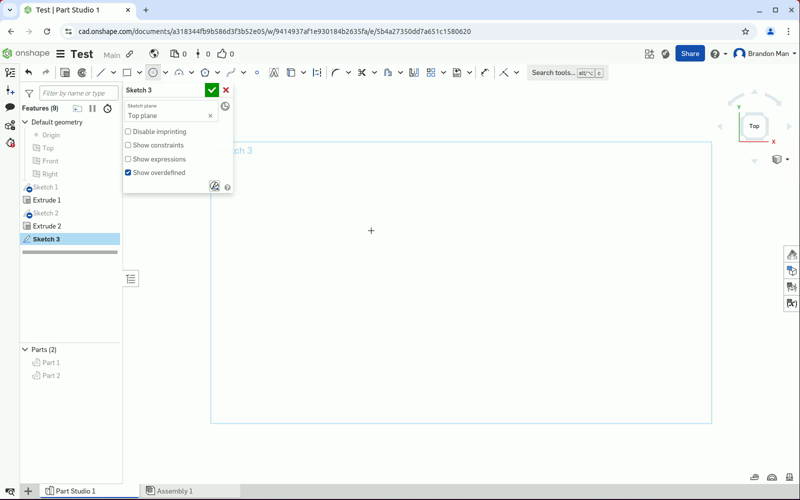
key_up(shift)
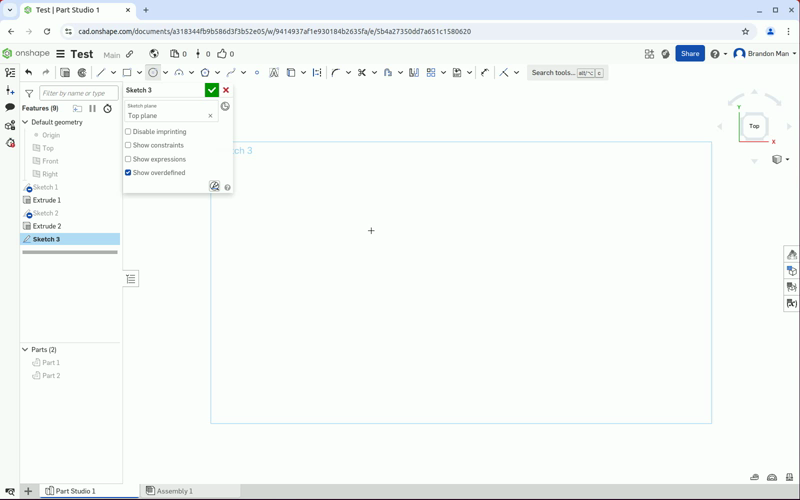
mouse_move(374, 230)
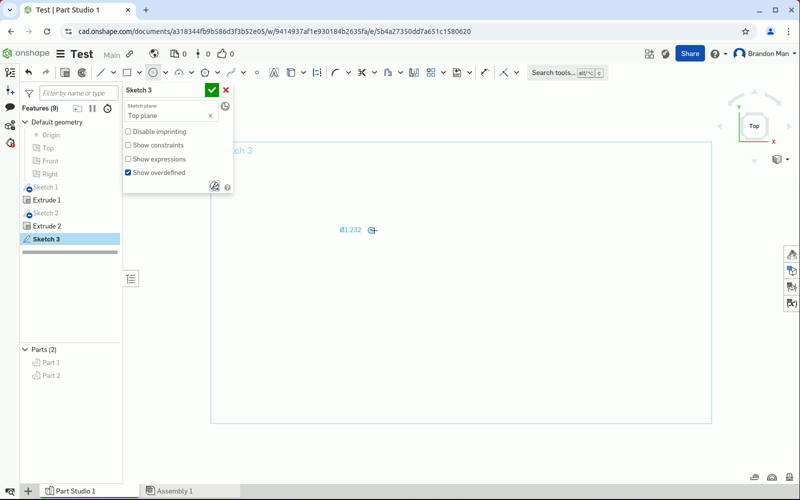
click(374, 230)
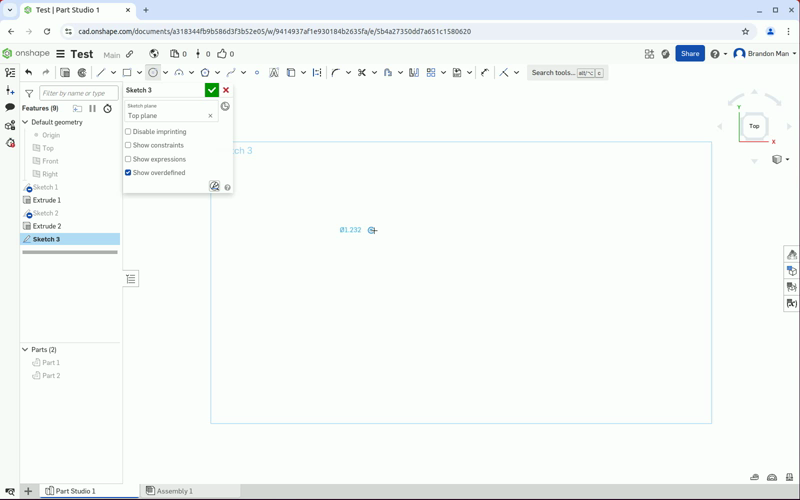
key(esc)
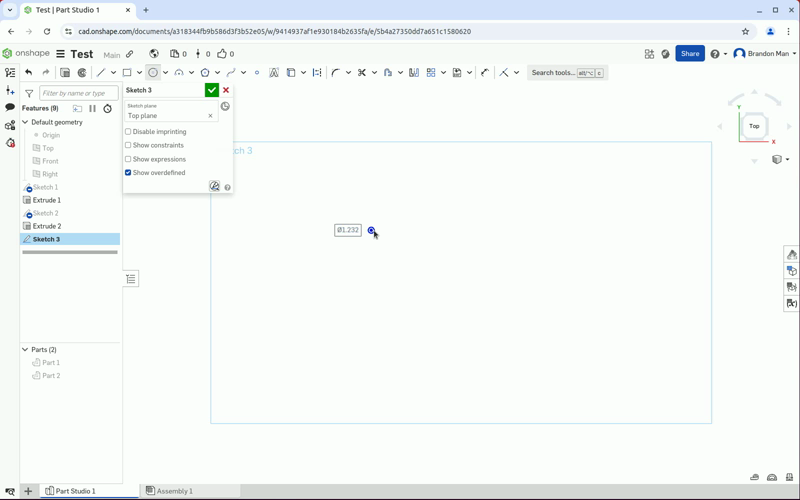
mouse_move(371, 231)
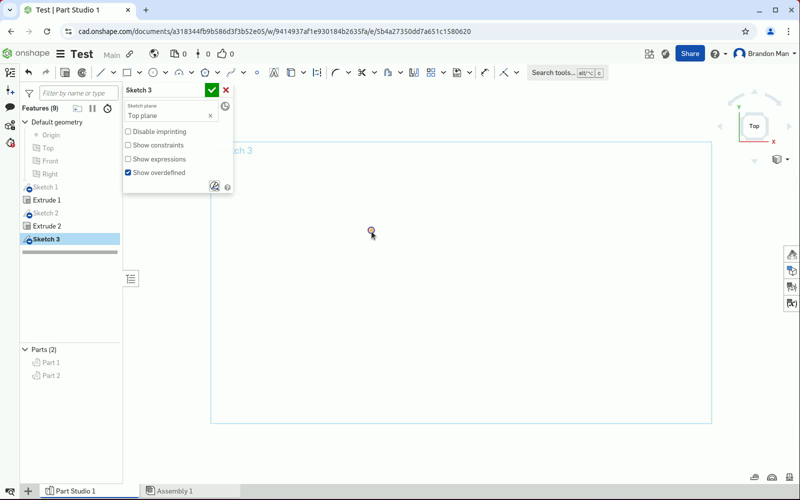
scroll(6)
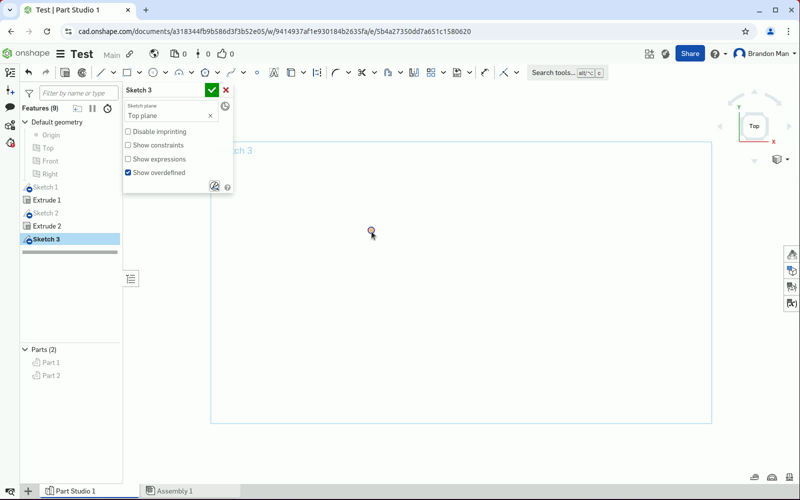
scroll(6)
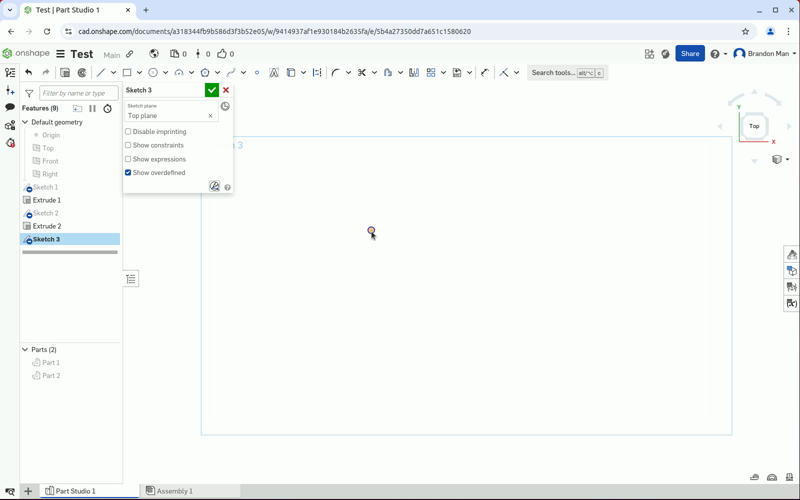
scroll(6)
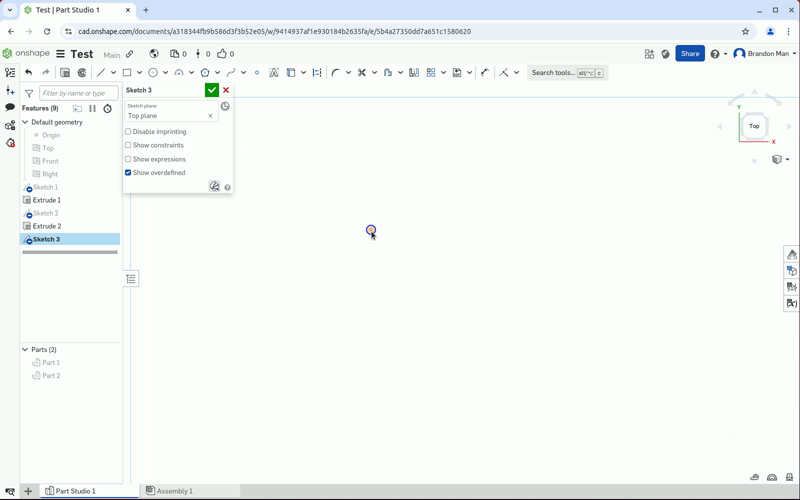
scroll(6)
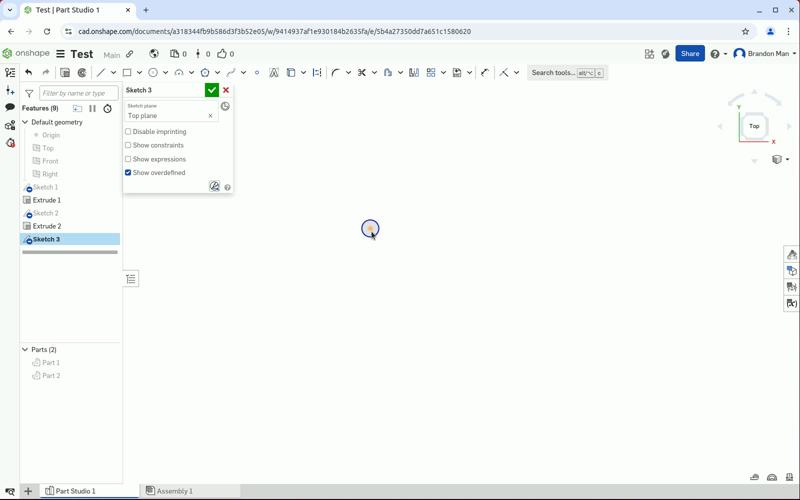
scroll(6)
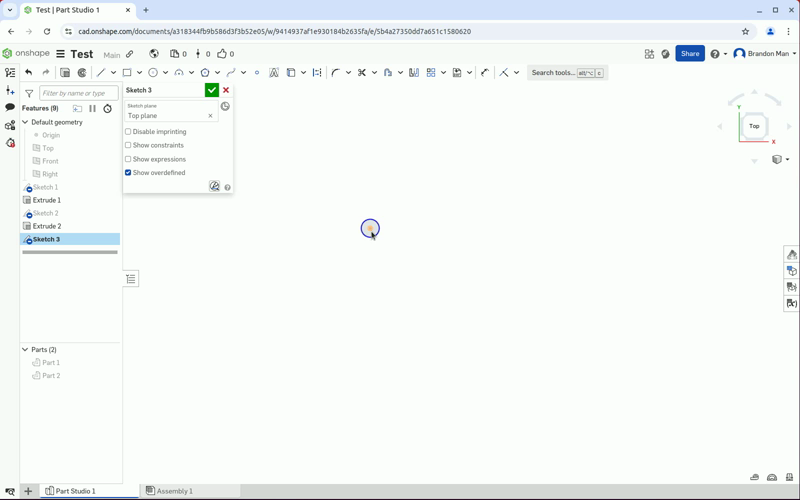
scroll(6)
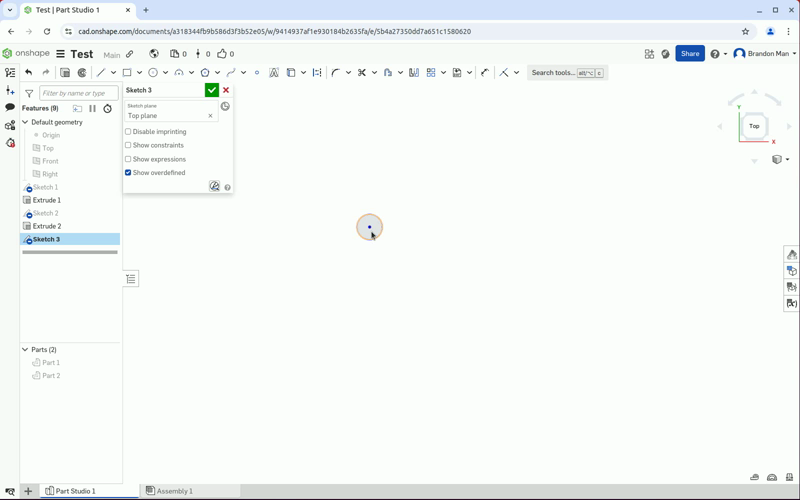
scroll(6)
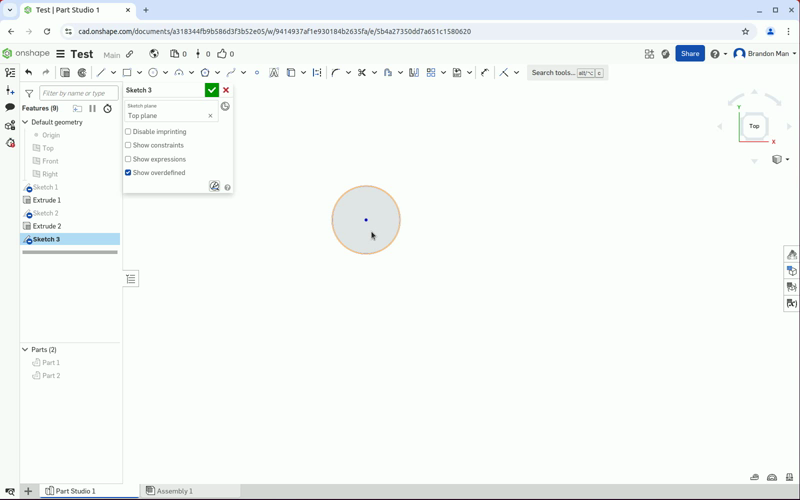
click(371, 231)
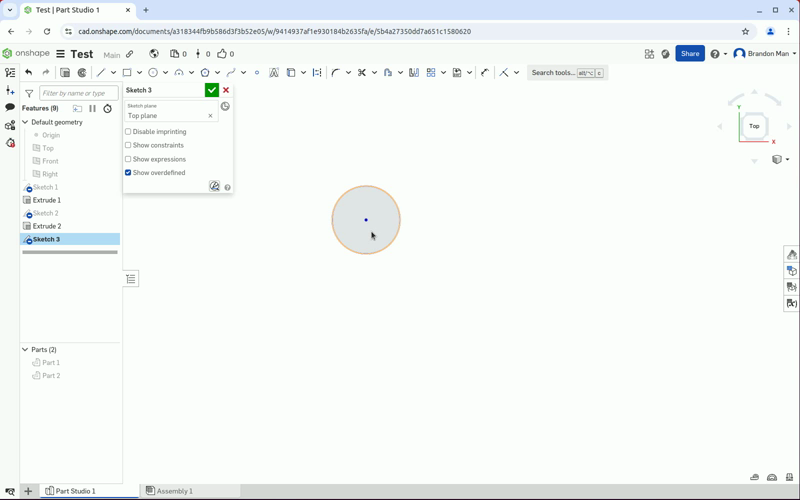
scroll(-6)
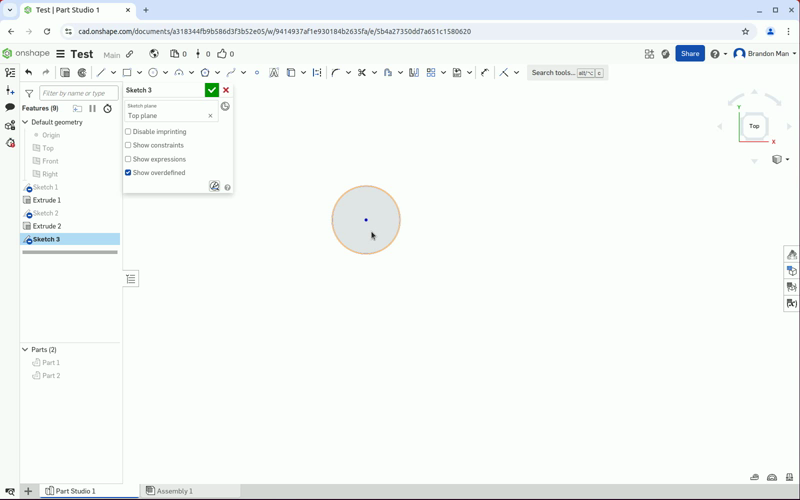
scroll(-6)
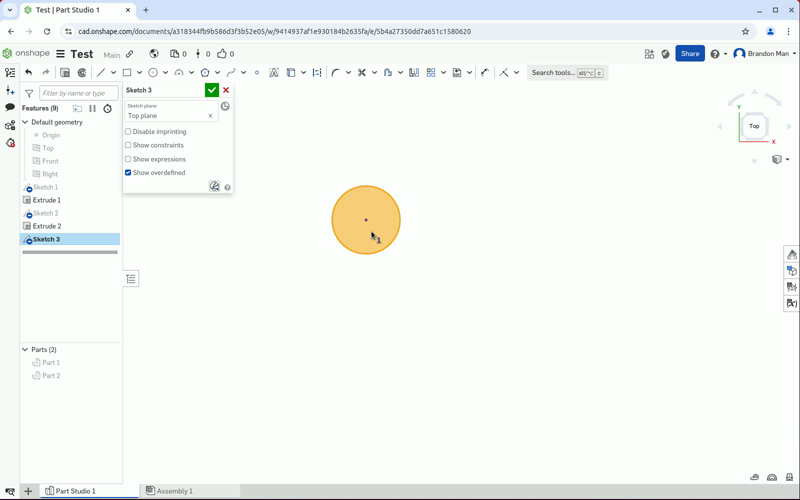
scroll(-6)
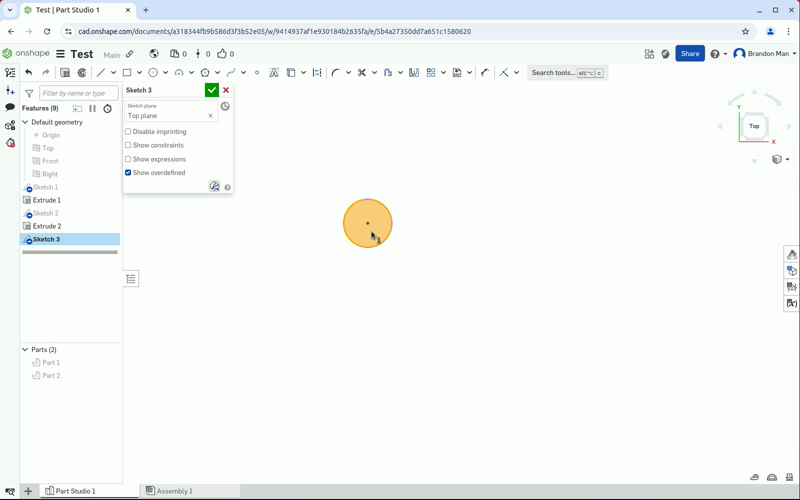
scroll(-6)
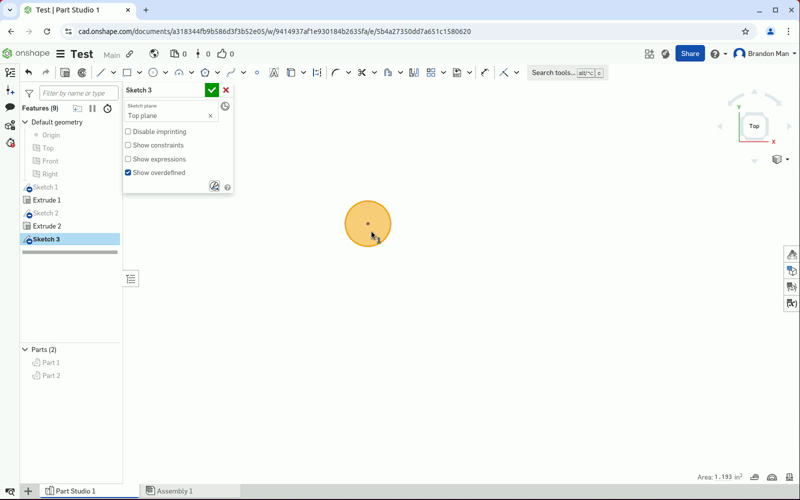
scroll(-6)
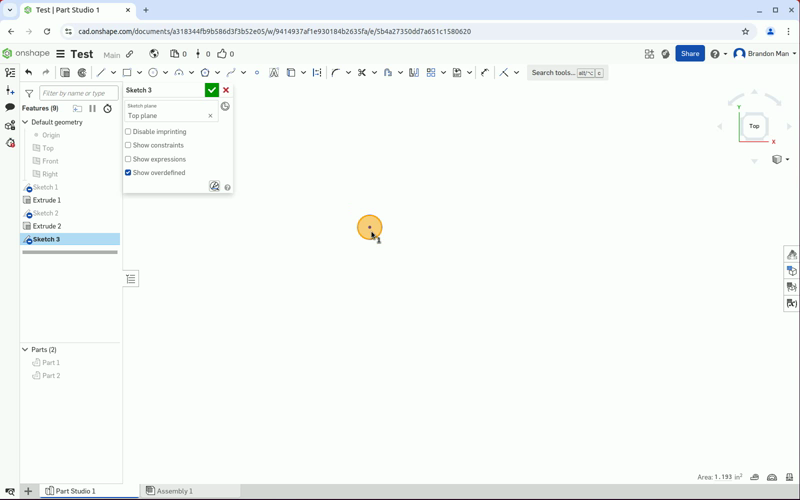
scroll(-6)
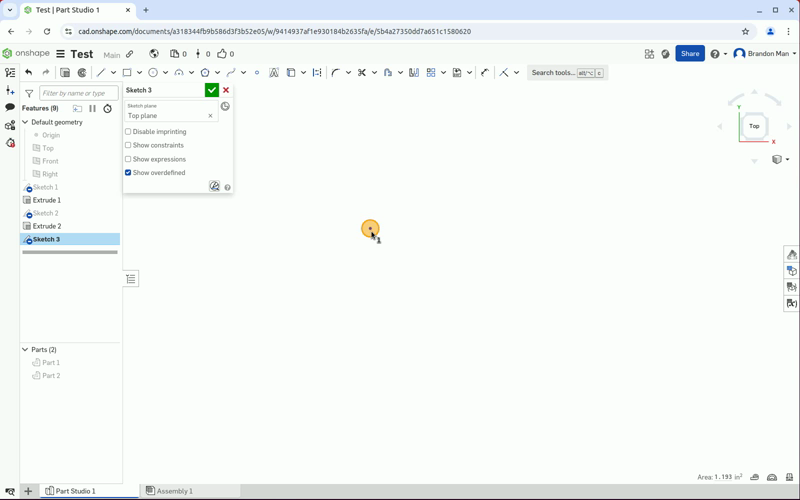
scroll(-6)
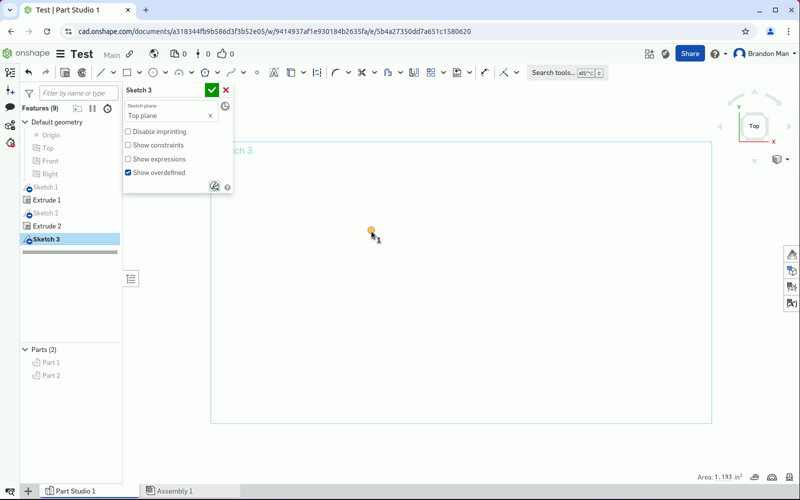
mouse_move(73, 352)
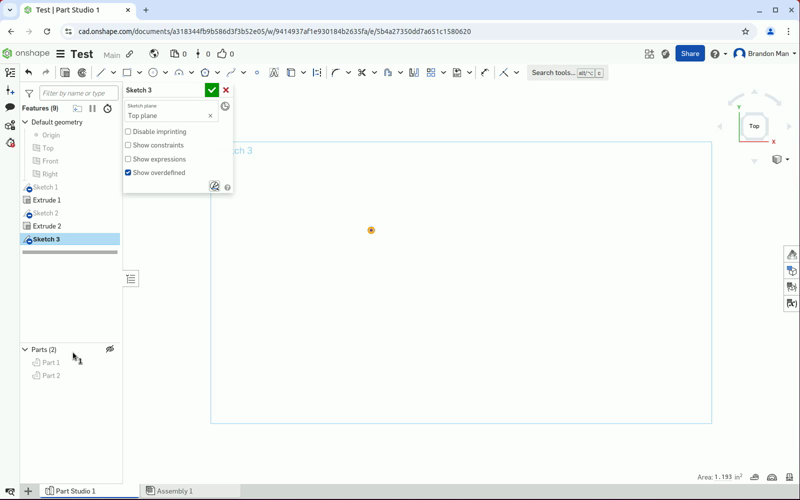
key(shift+y)
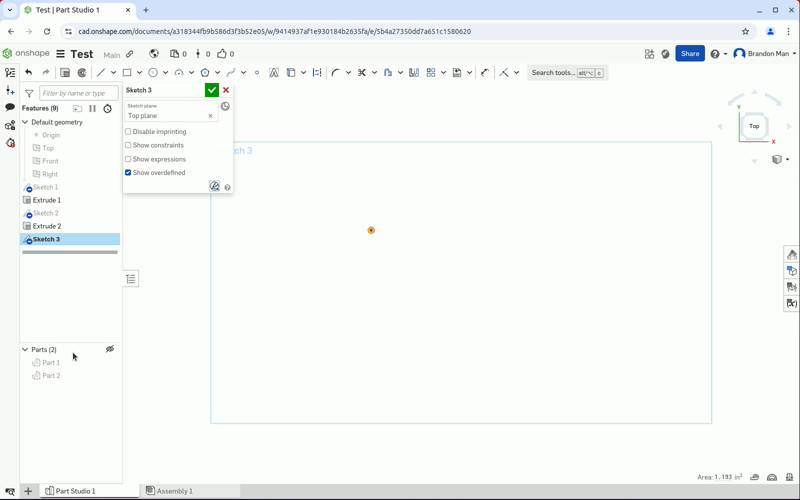
key(shift+e)
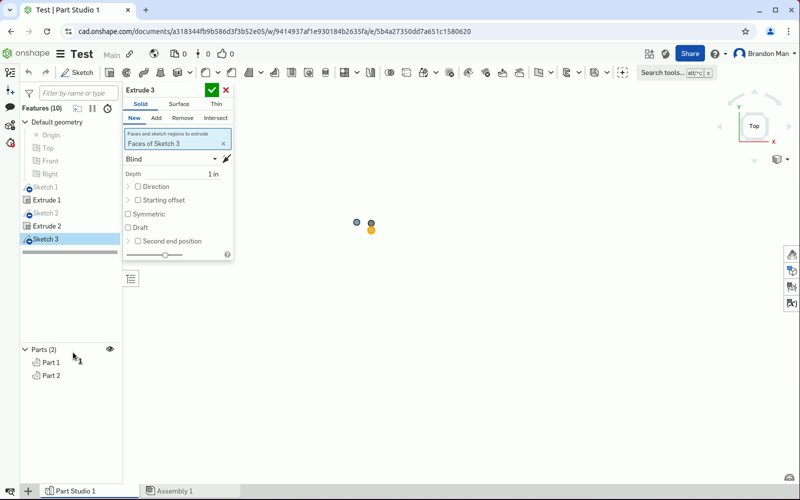
mouse_move(143, 106)
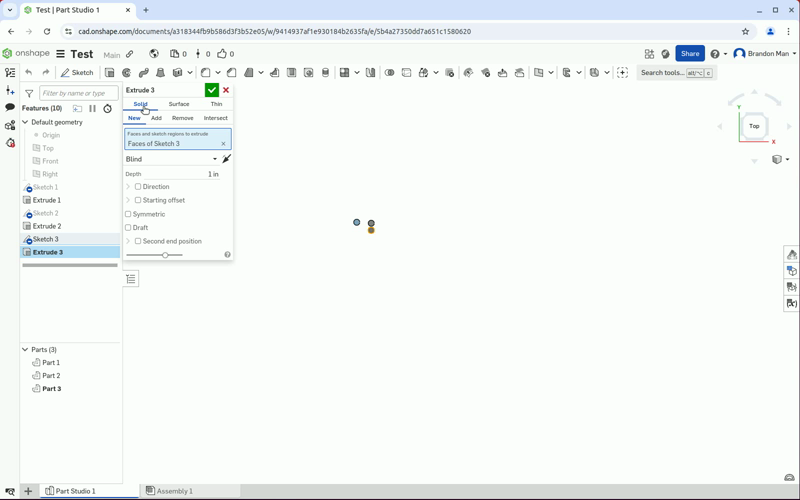
click(143, 106)
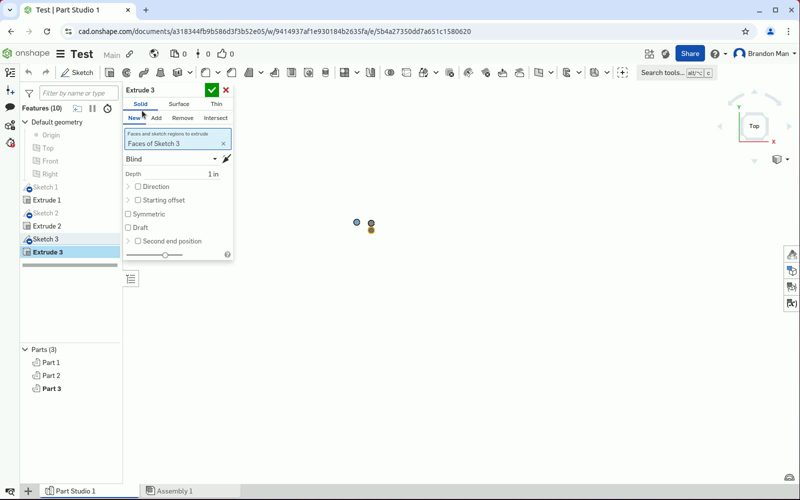
mouse_move(137, 120)
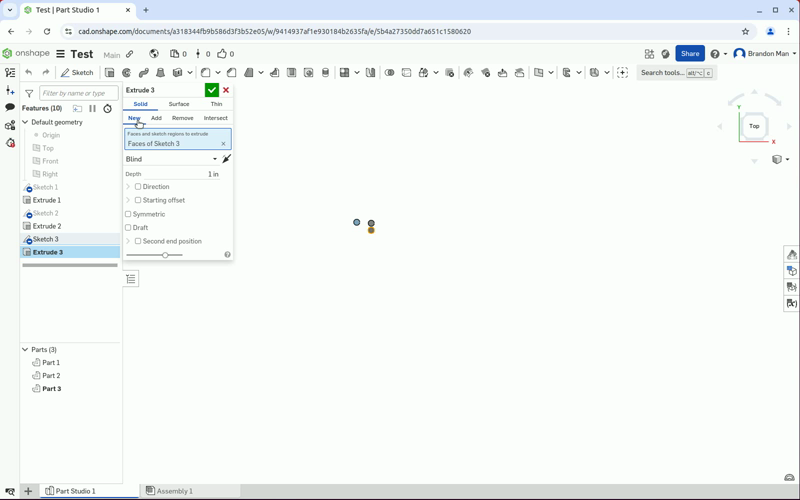
click(137, 120)
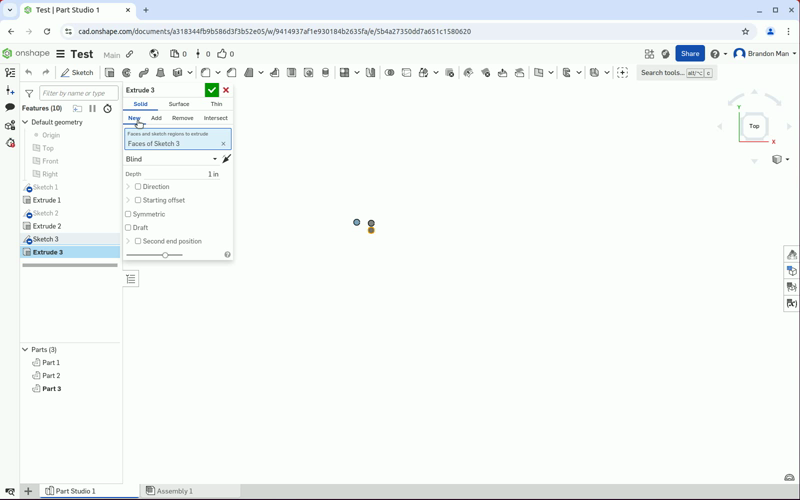
key(tab, 4)
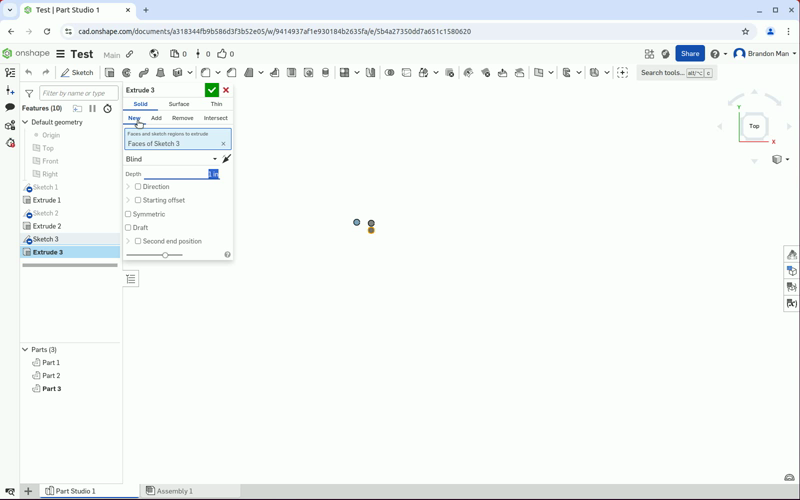
text(12.276)
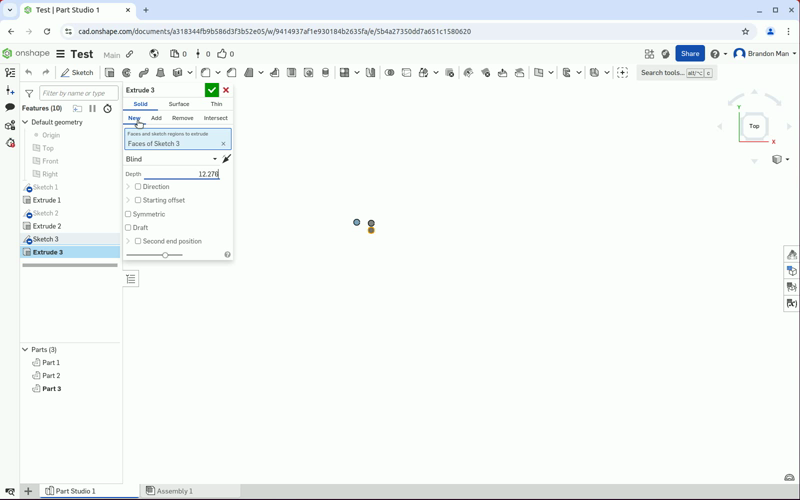
key(enter)
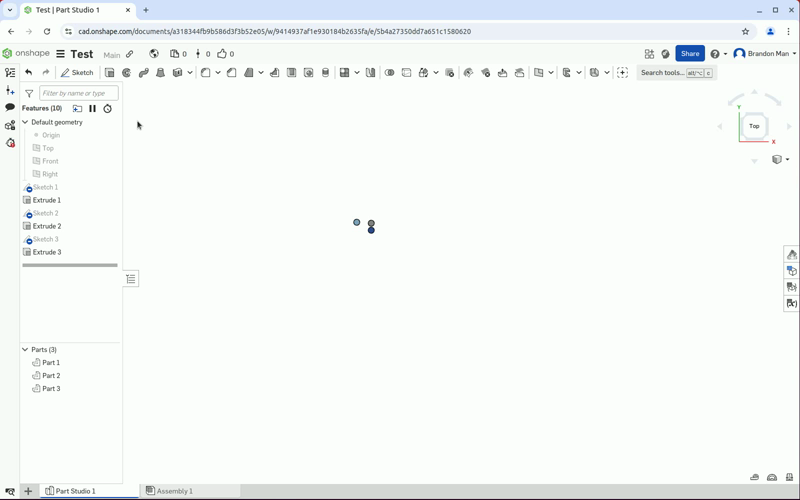
key(shift+h)
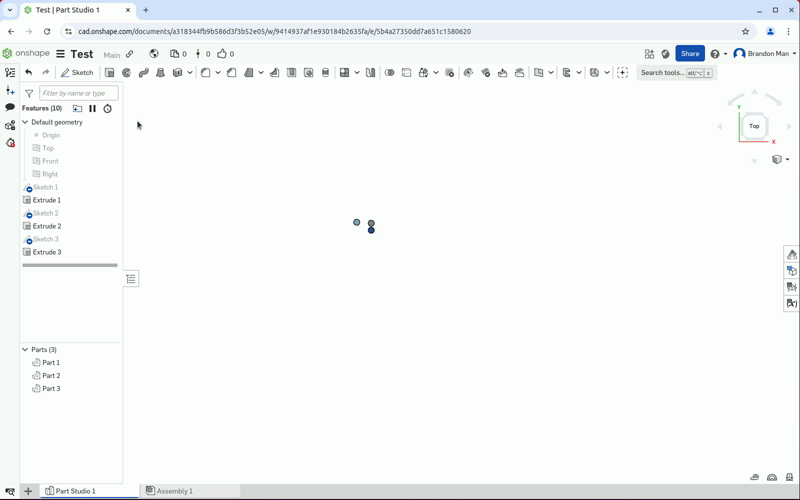
key(shift+h)
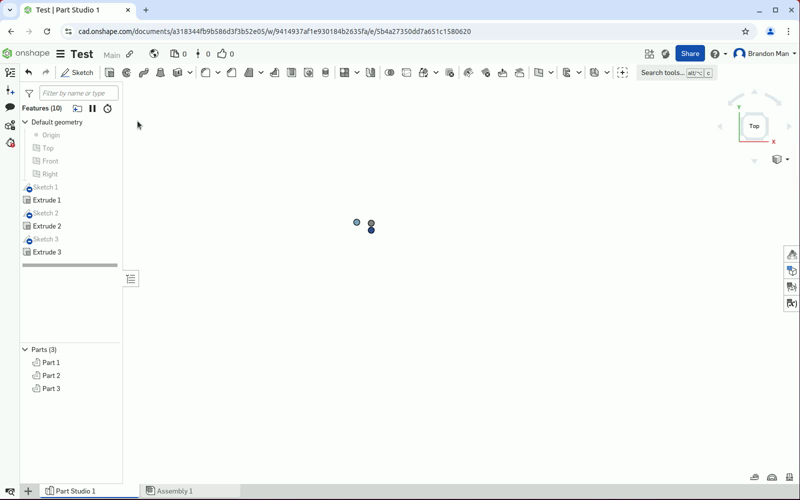
mouse_move(73, 189)
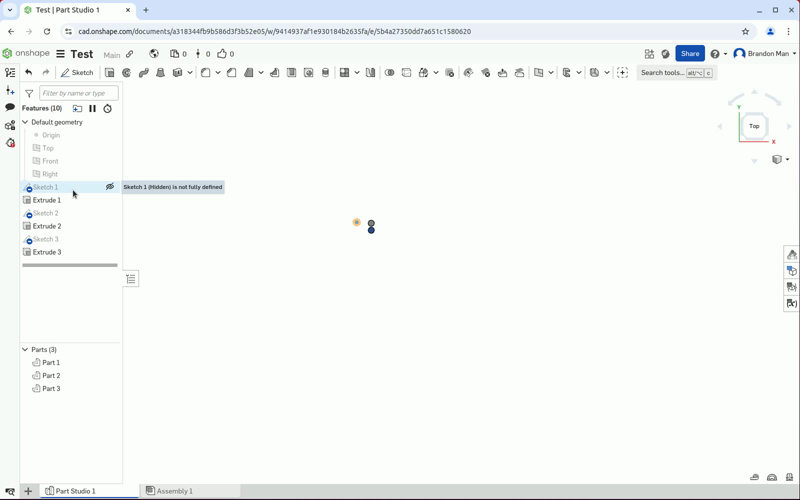
click(73, 189)
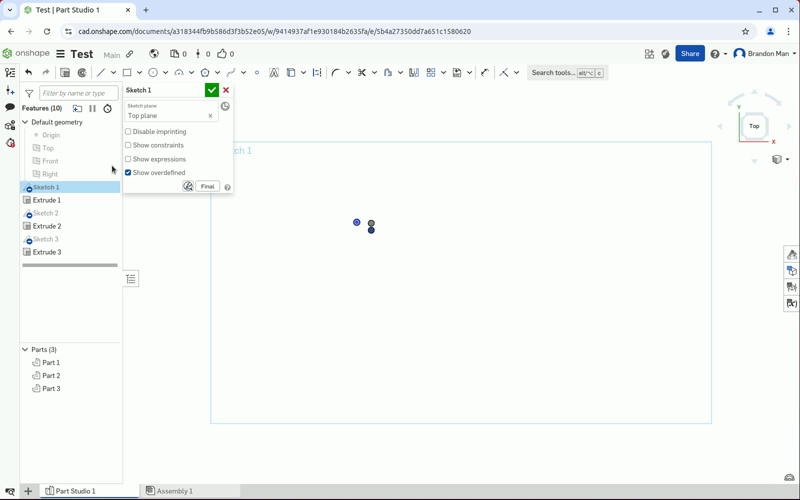
mouse_move(229, 92)
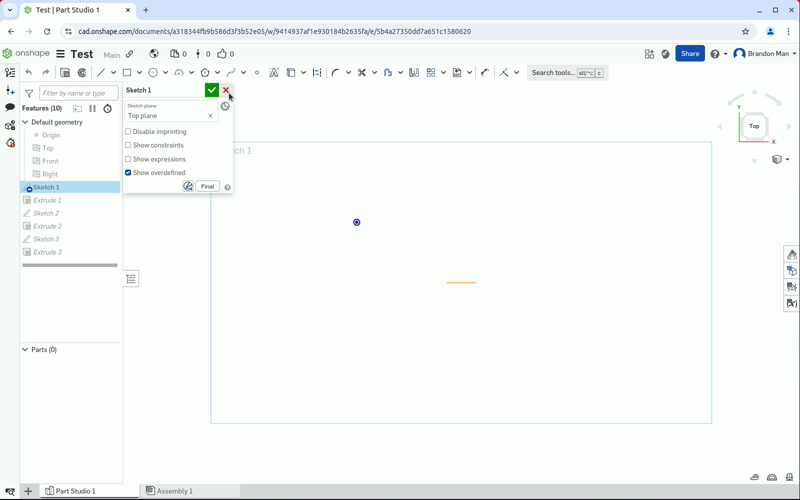
click(229, 92)
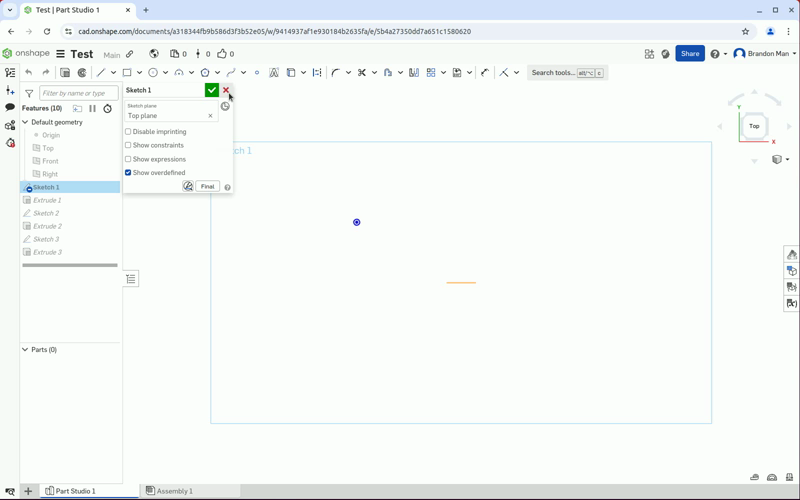
key(shift+s)
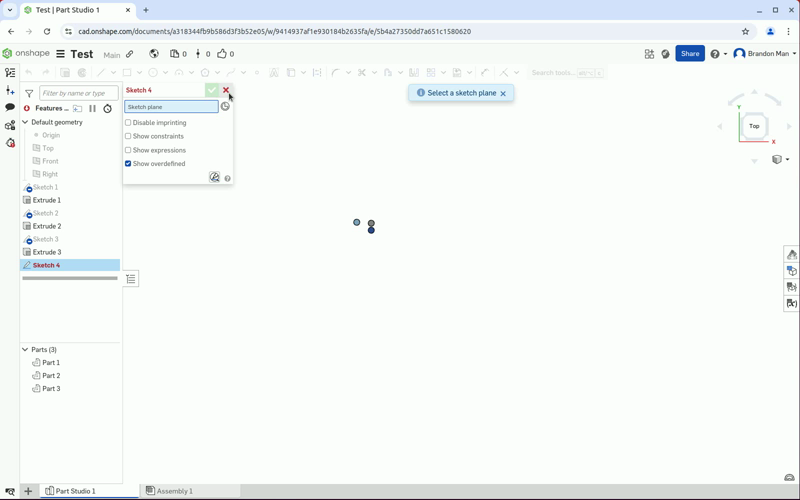
mouse_move(73, 150)
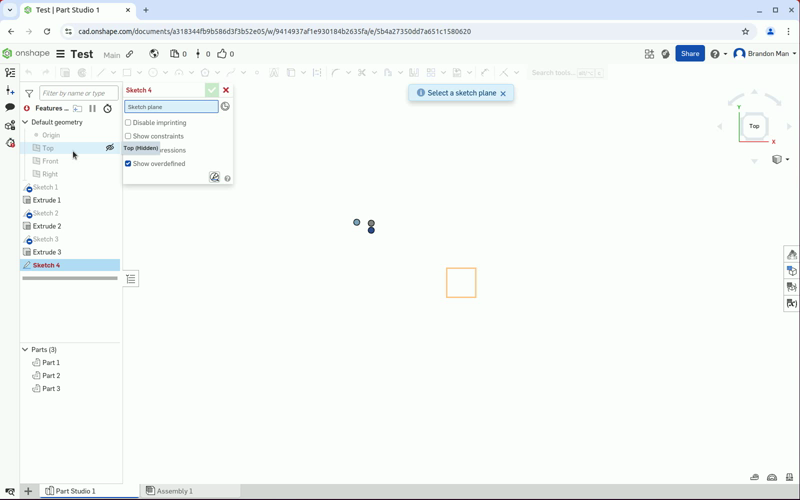
click(73, 150)
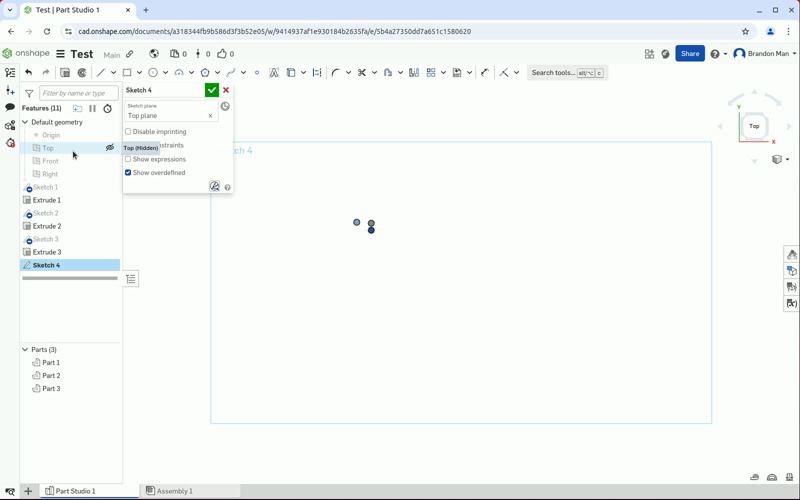
mouse_move(73, 352)
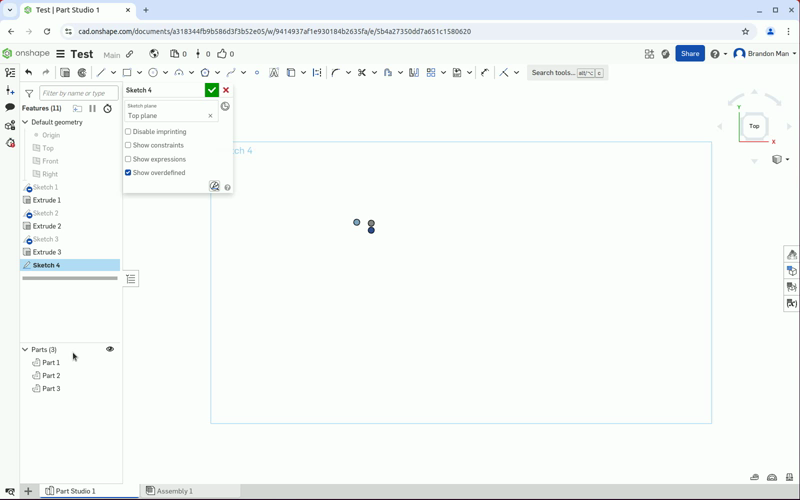
key(y)
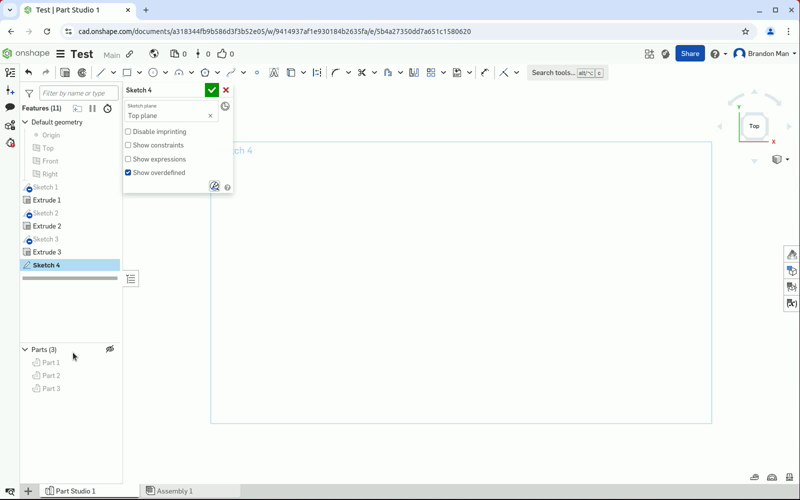
key(c)
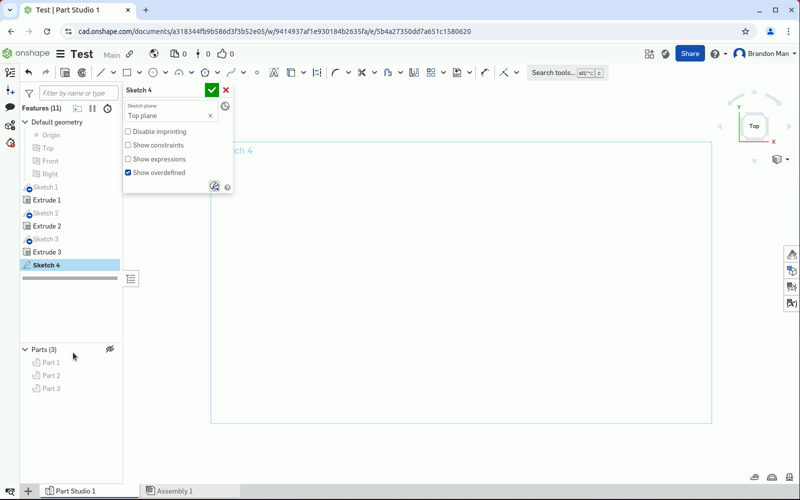
key_down(shift)
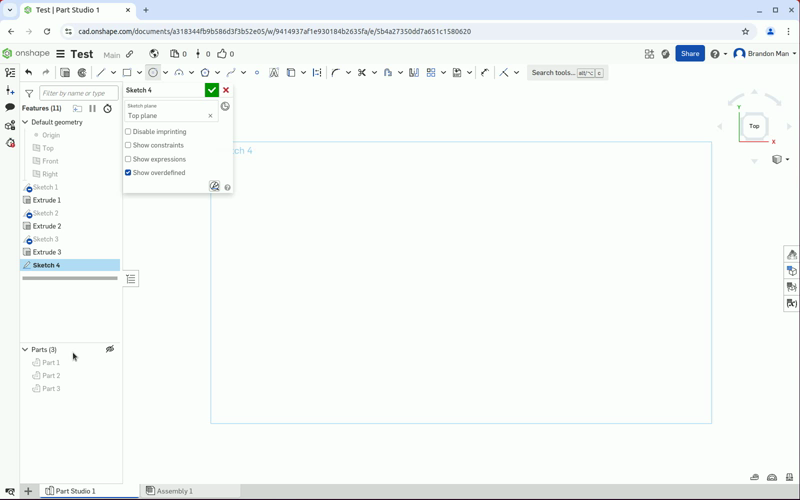
mouse_move(351, 236)
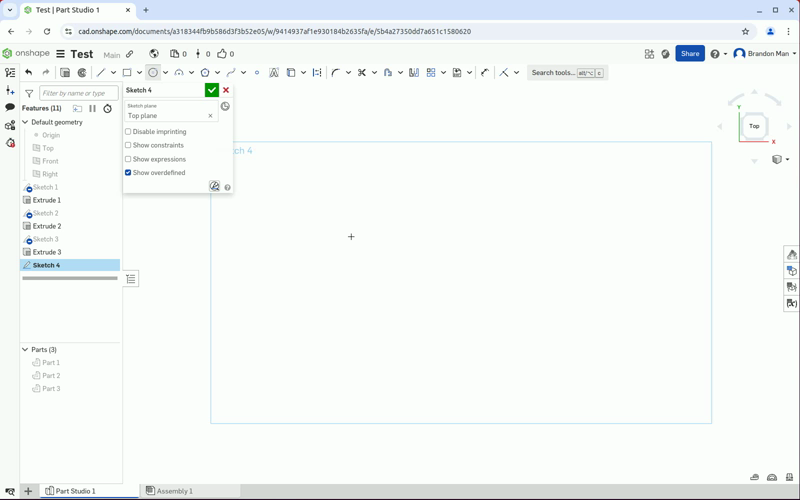
click(351, 236)
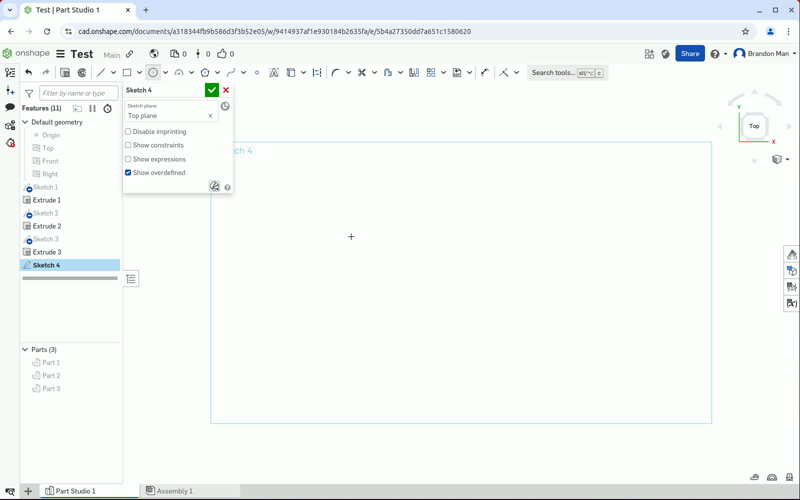
key_up(shift)
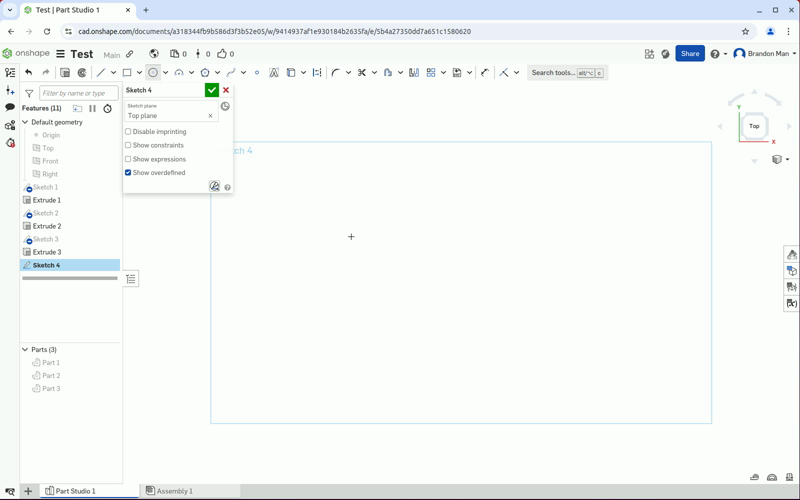
mouse_move(354, 236)
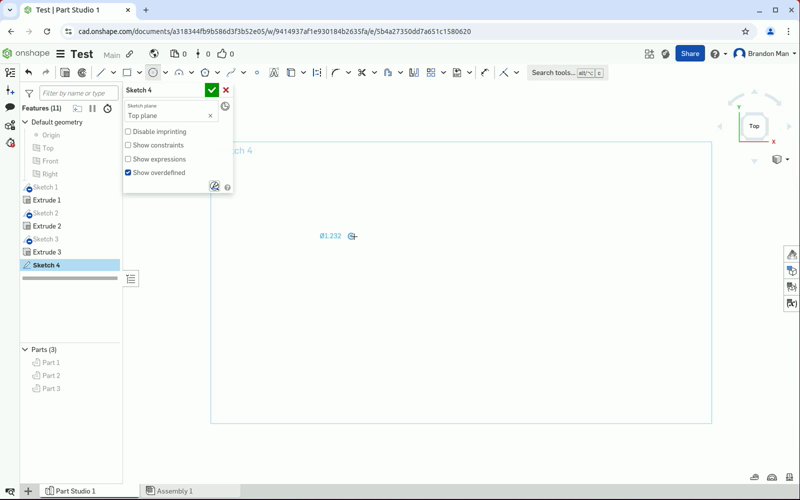
click(354, 236)
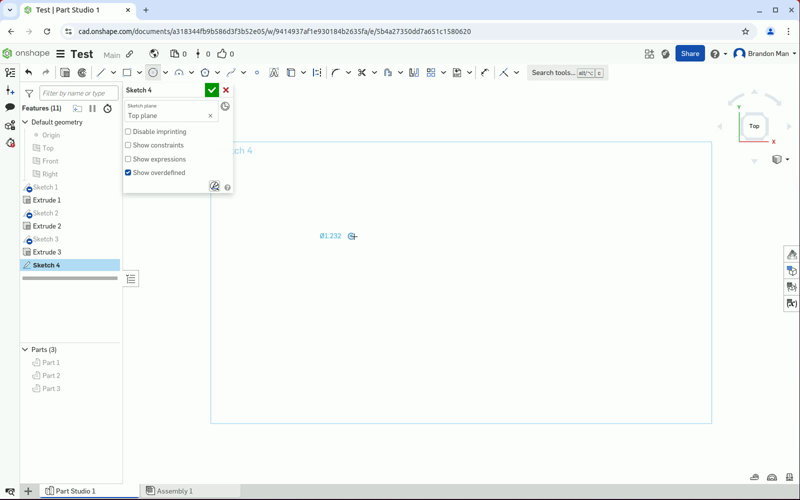
key(esc)
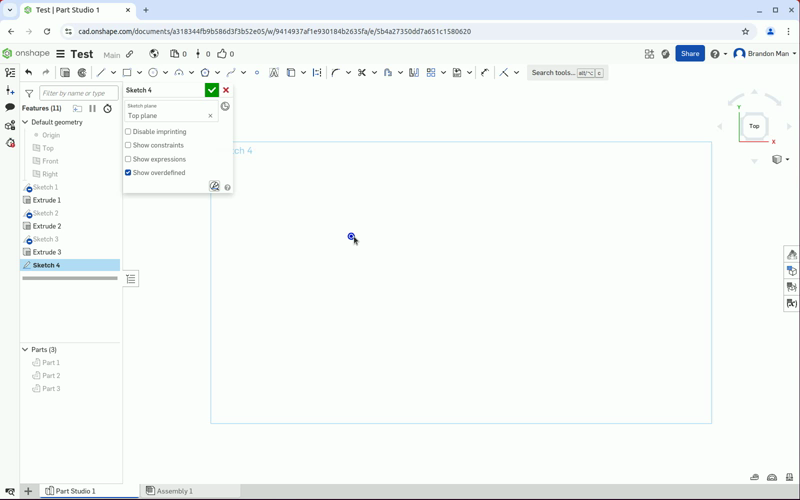
mouse_move(351, 233)
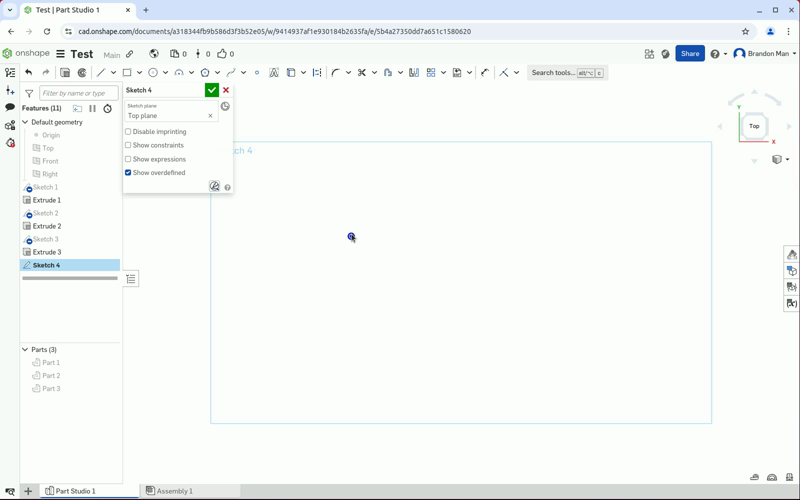
scroll(6)
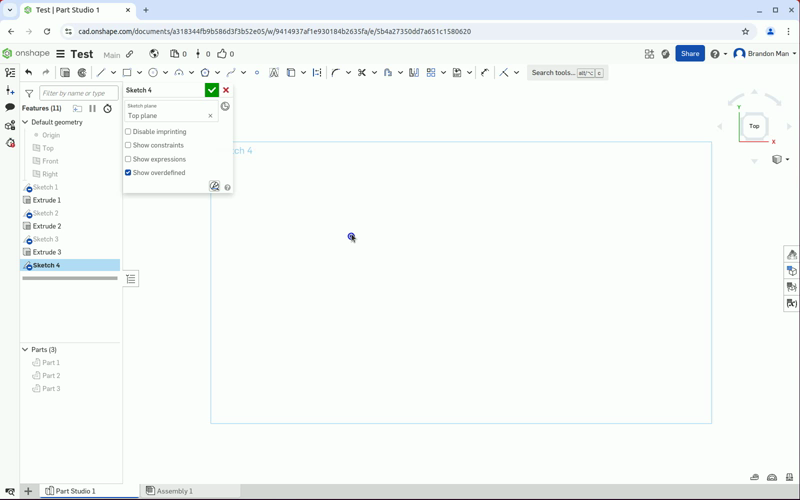
scroll(6)
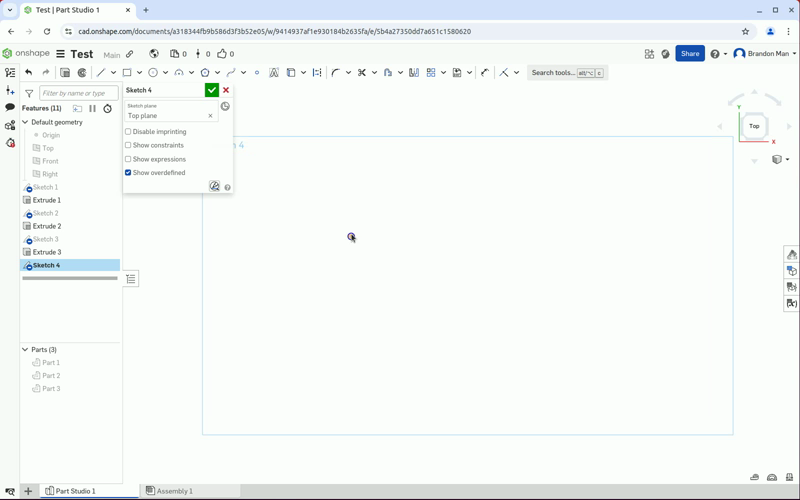
scroll(6)
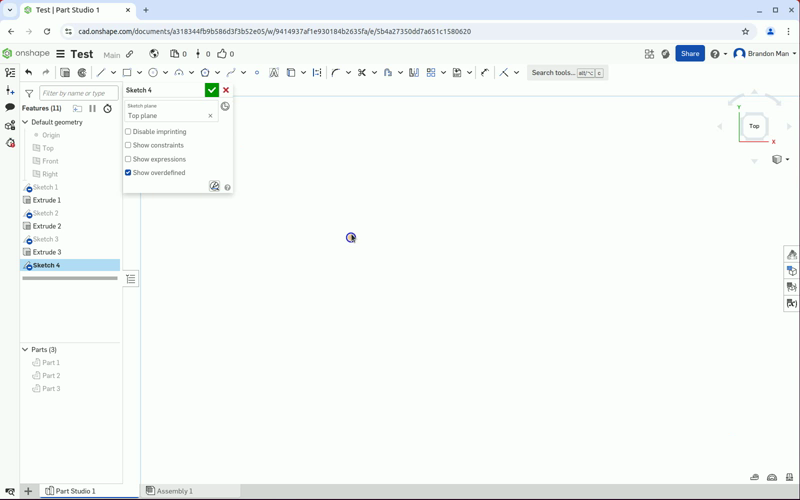
scroll(6)
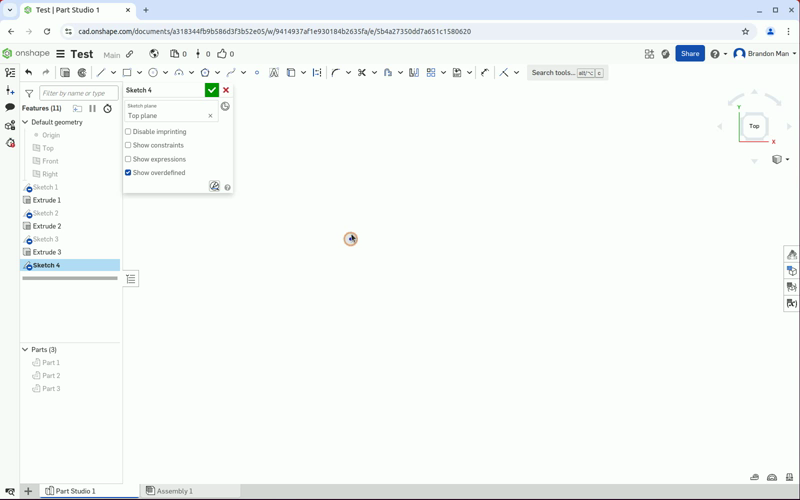
scroll(6)
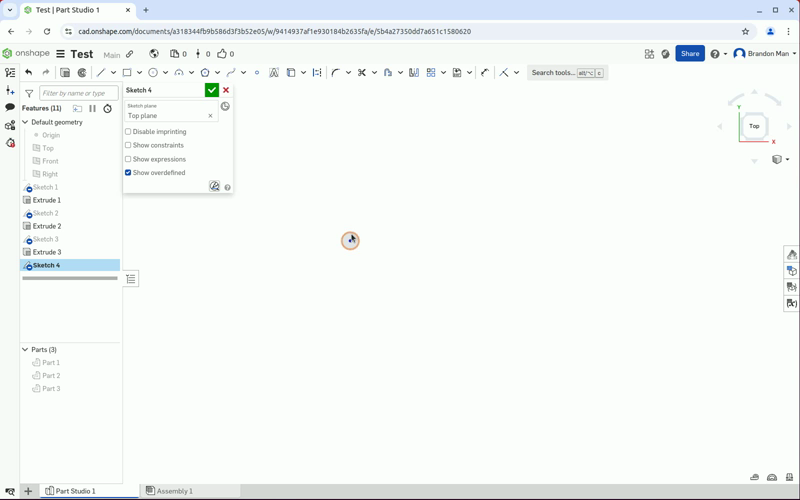
scroll(6)
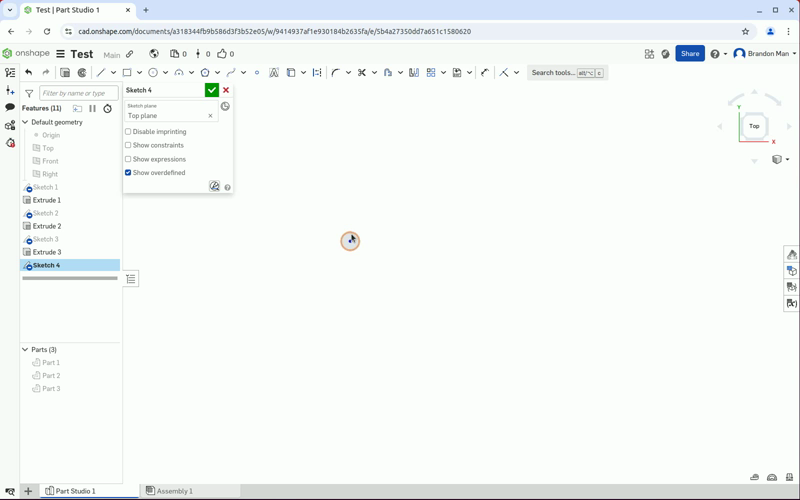
scroll(6)
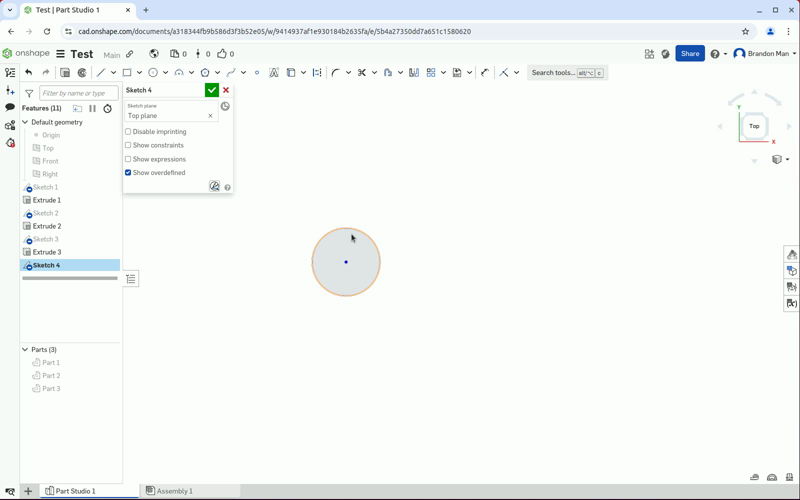
click(351, 233)
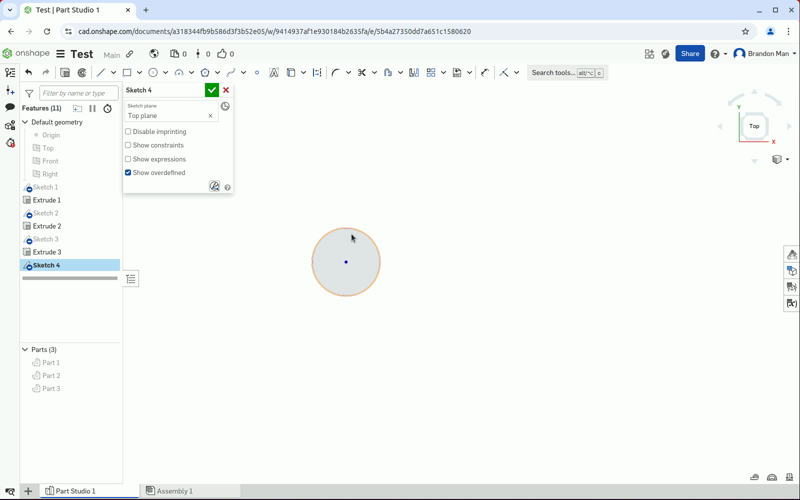
scroll(-6)
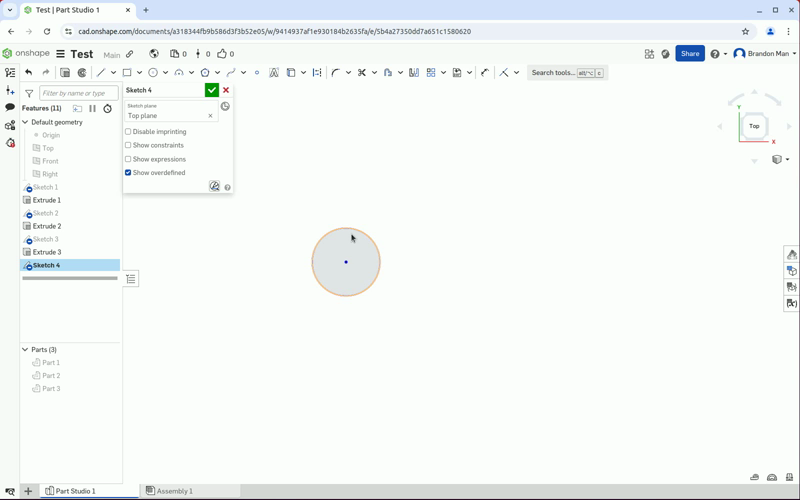
scroll(-6)
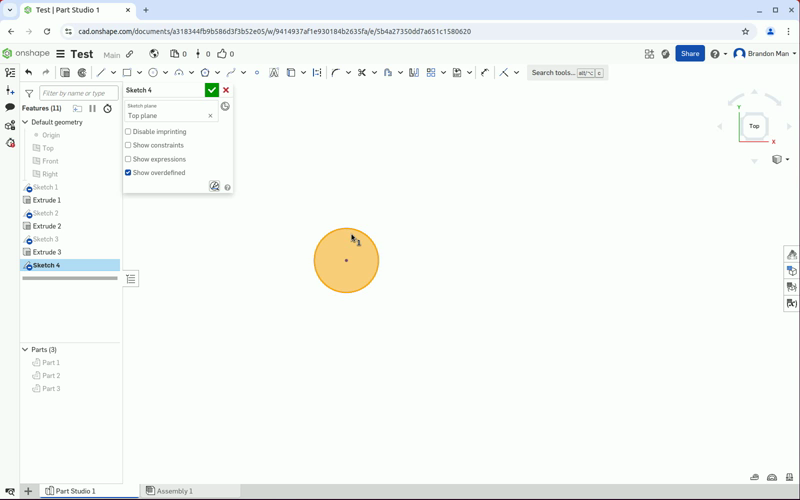
scroll(-6)
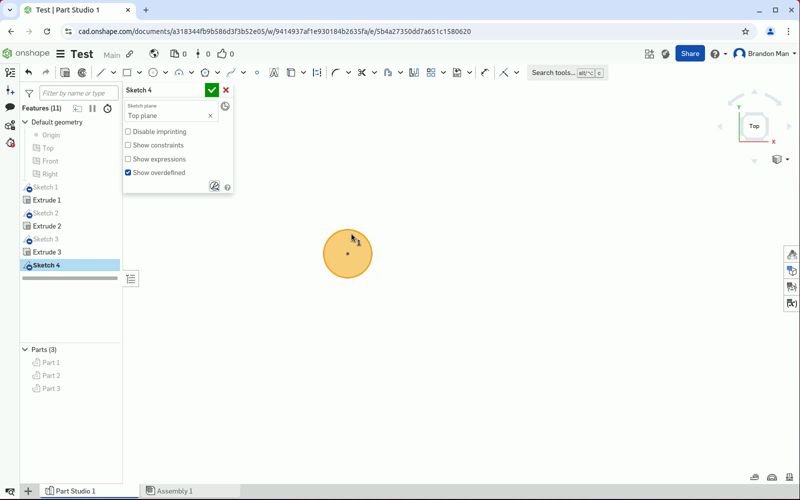
scroll(-6)
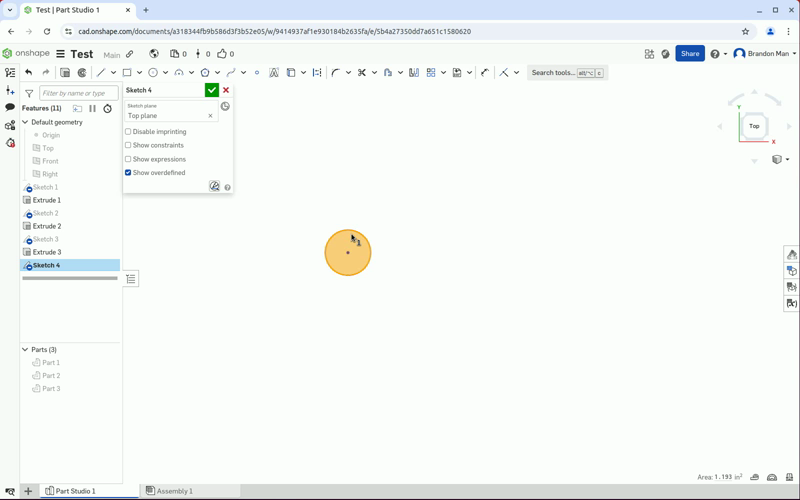
scroll(-6)
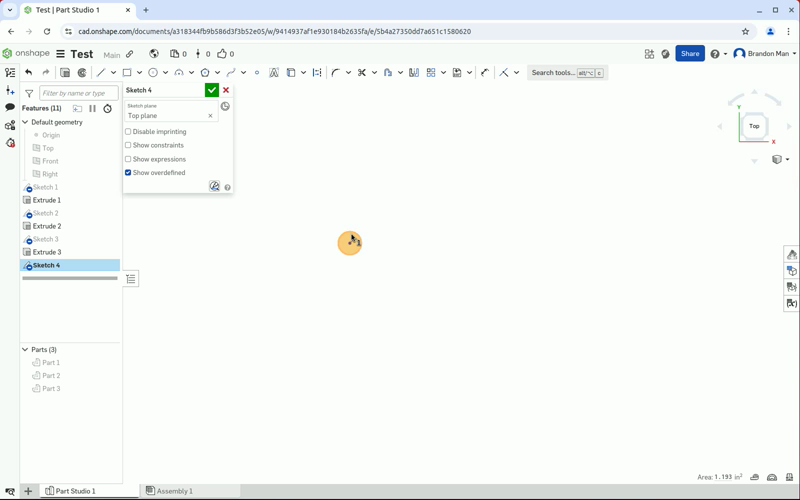
scroll(-6)
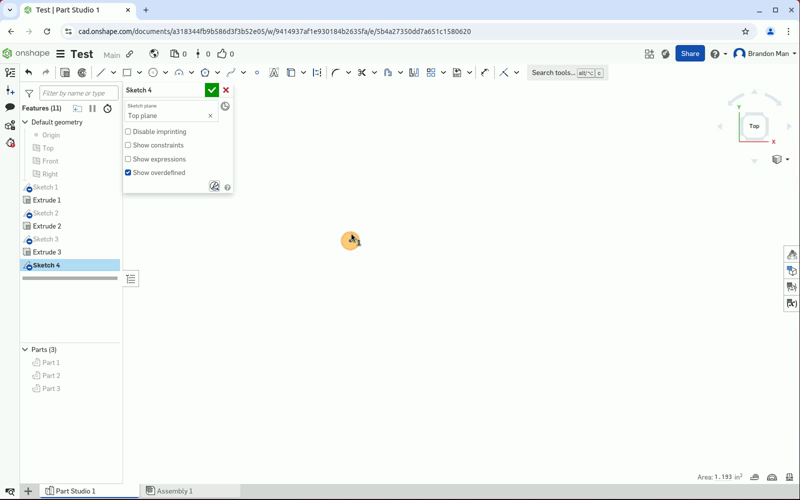
scroll(-6)
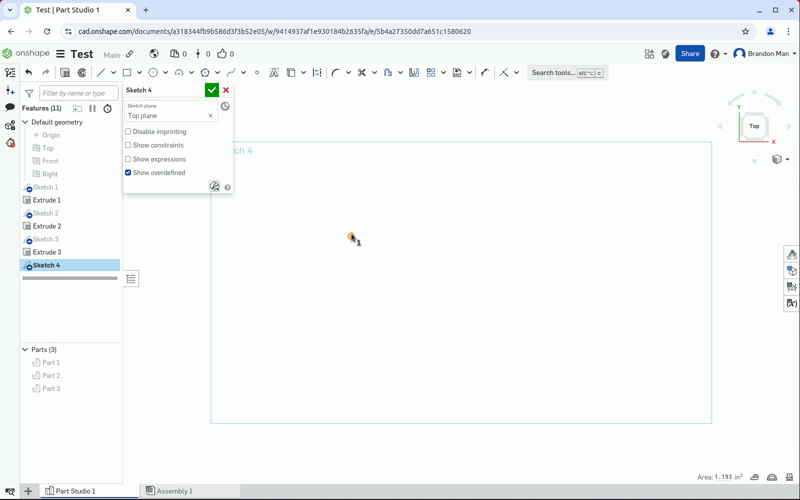
mouse_move(73, 352)
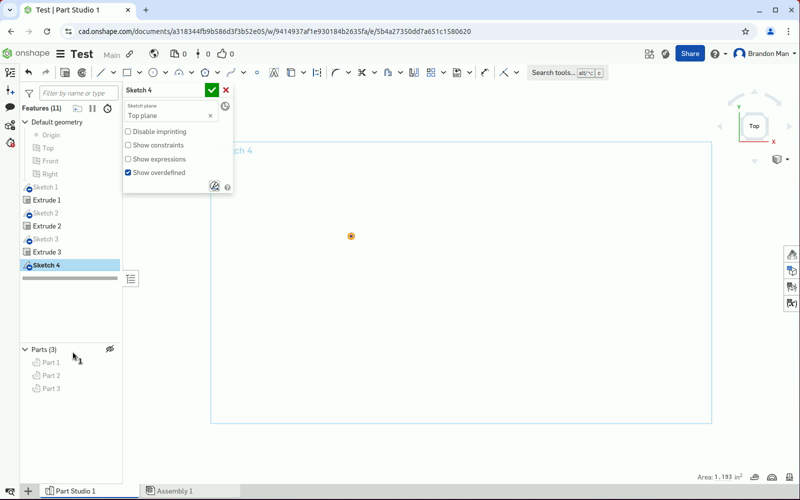
key(shift+y)
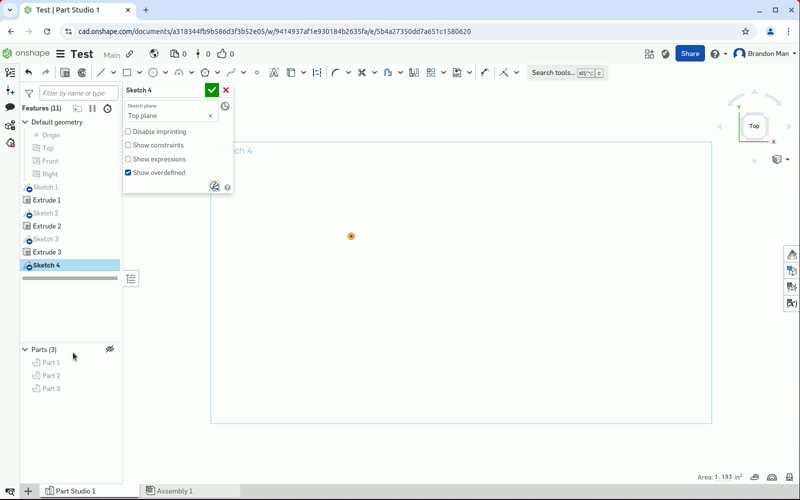
key(shift+e)
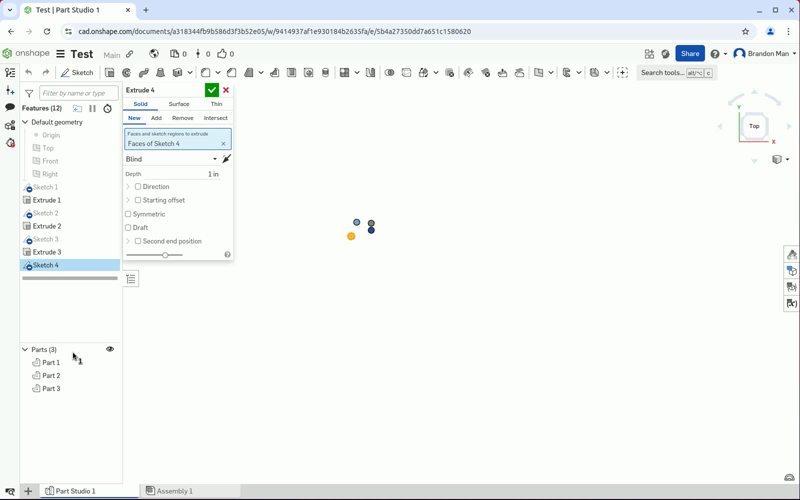
mouse_move(143, 106)
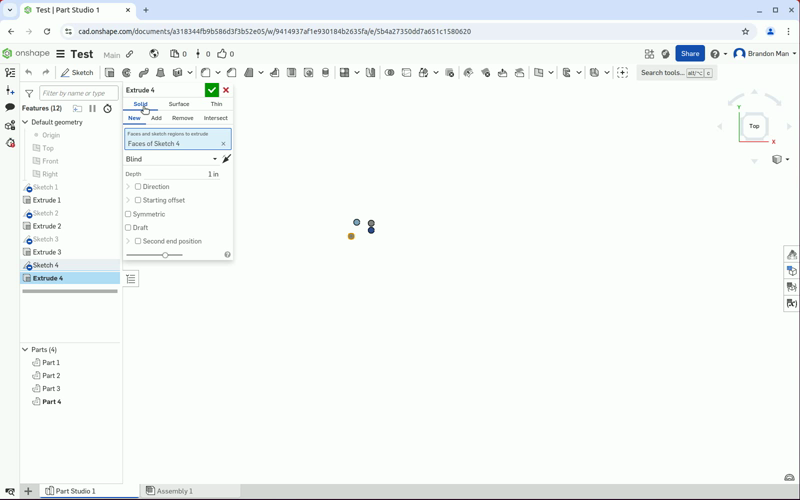
click(143, 106)
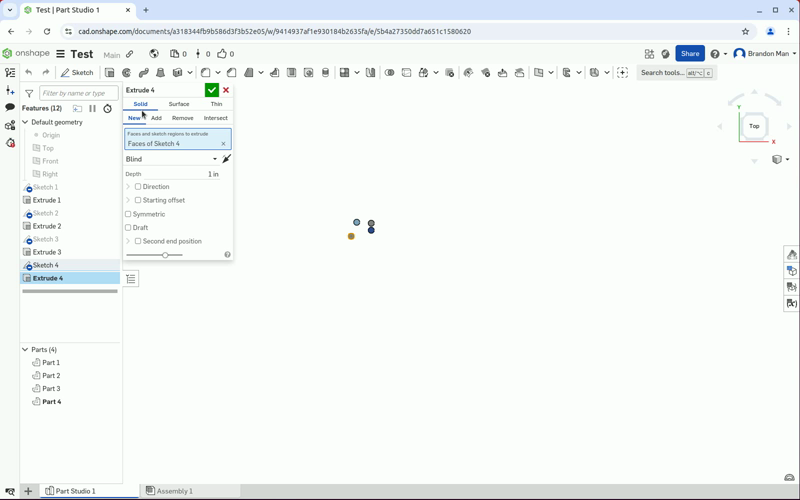
mouse_move(137, 120)
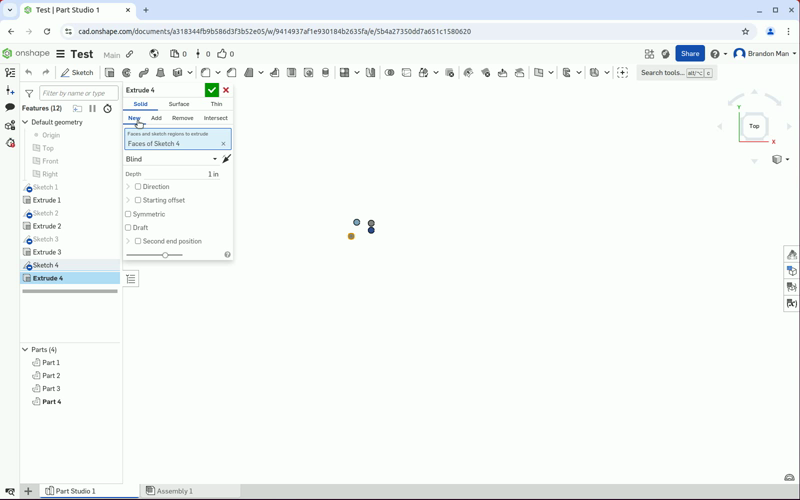
click(137, 120)
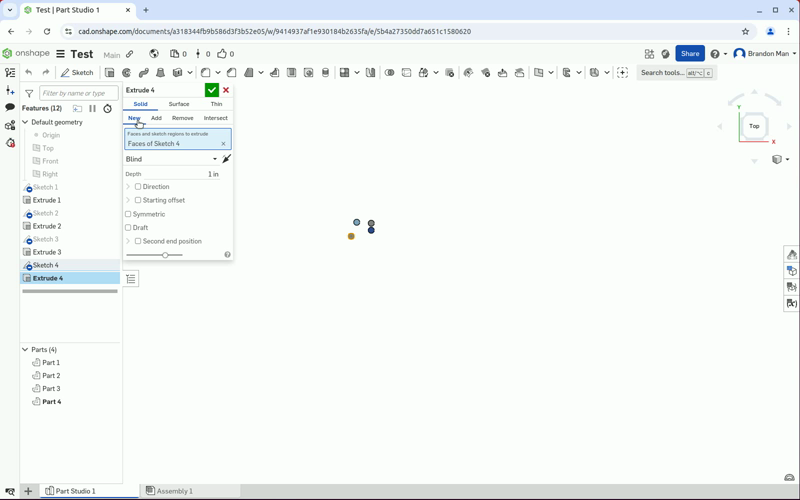
key(tab, 4)
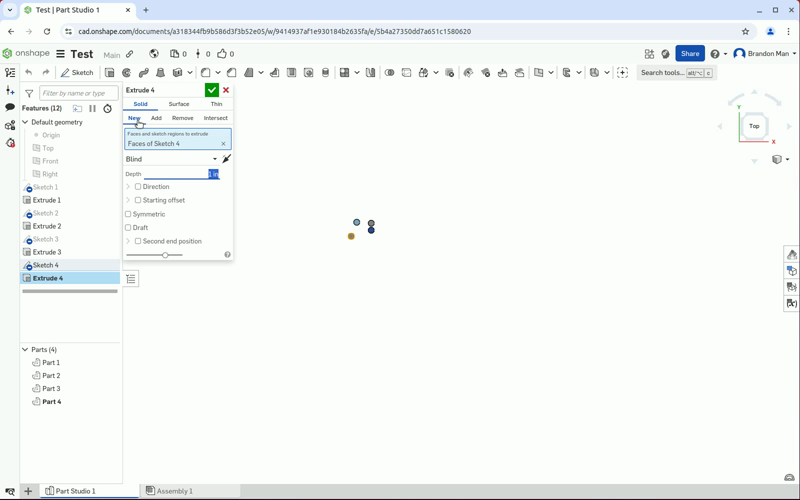
text(12.276)
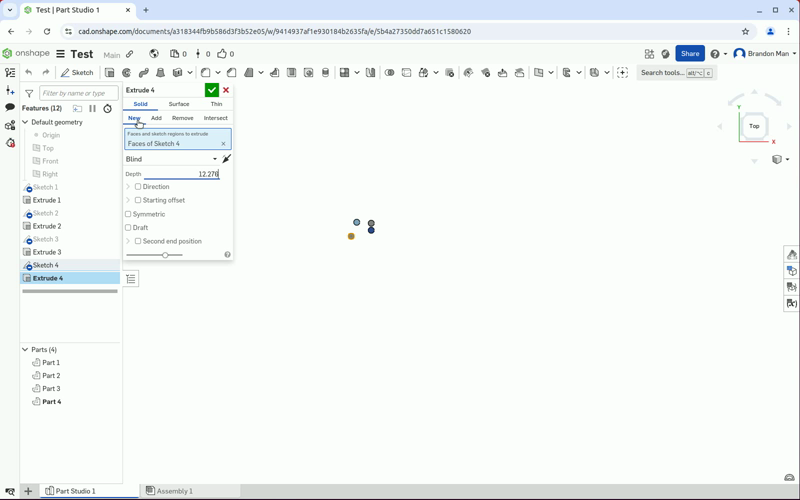
key(enter)
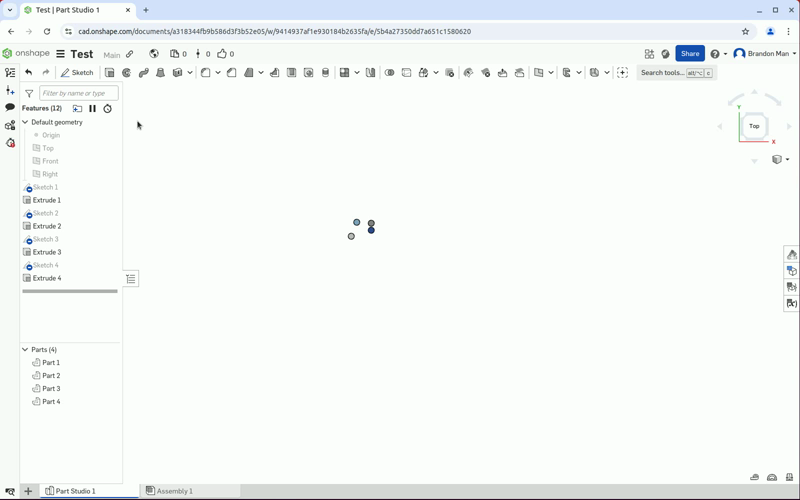
key(shift+h)
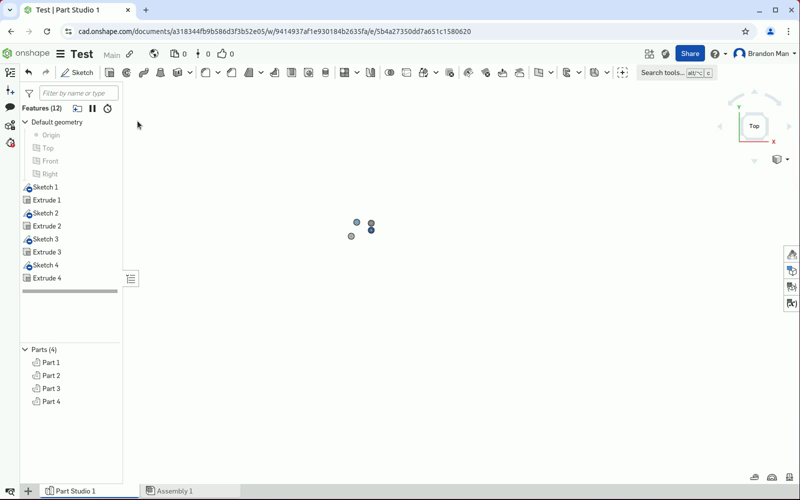
key(shift+h)
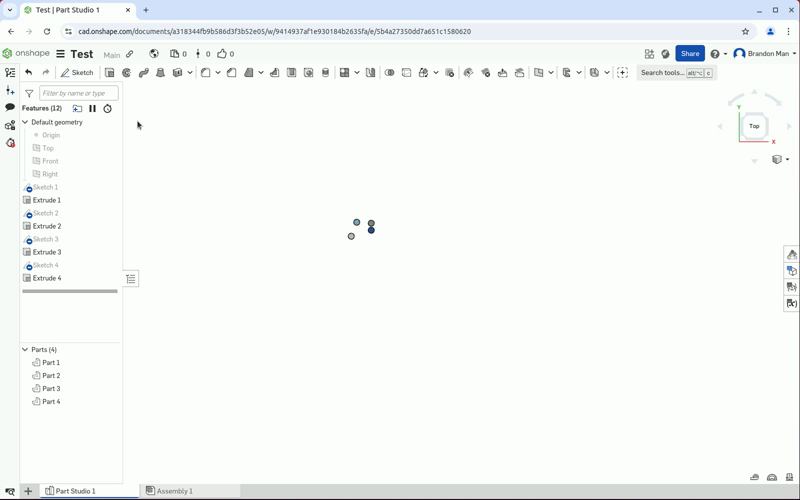
mouse_move(73, 189)
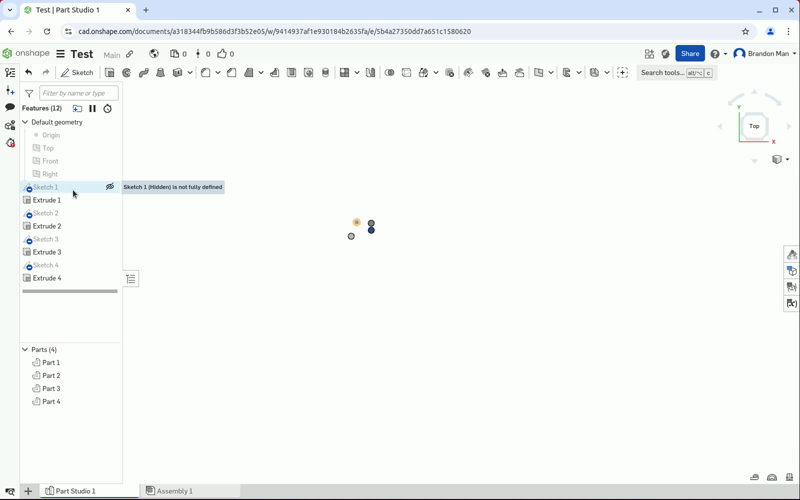
click(73, 189)
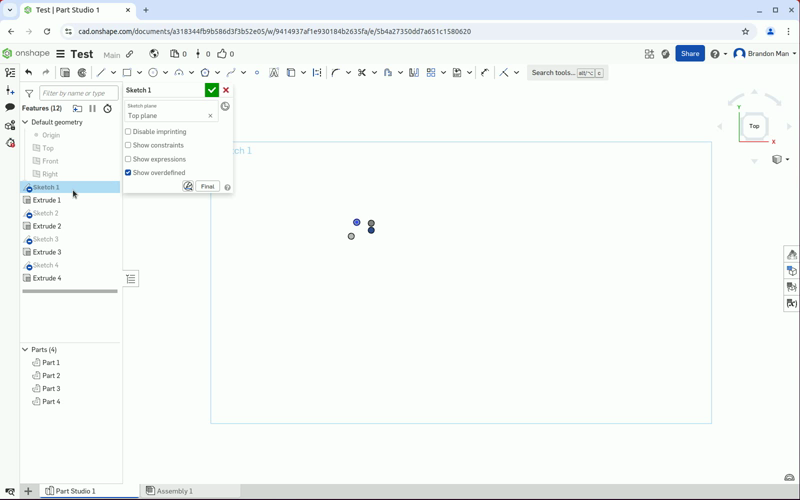
mouse_move(229, 92)
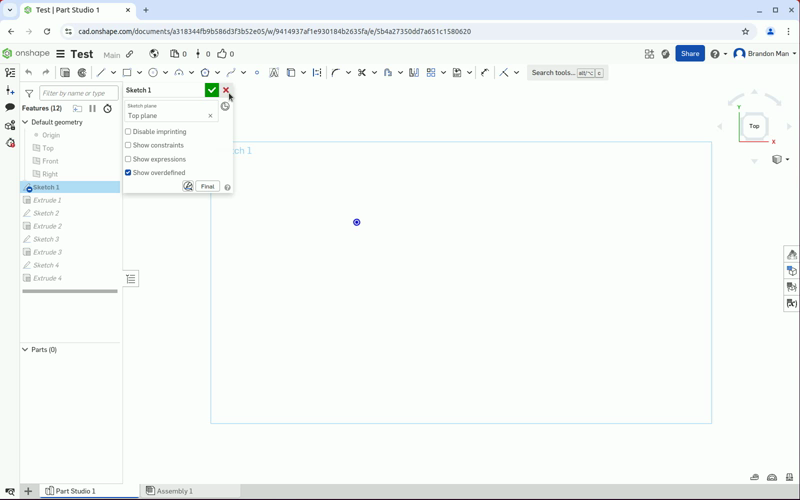
click(229, 92)
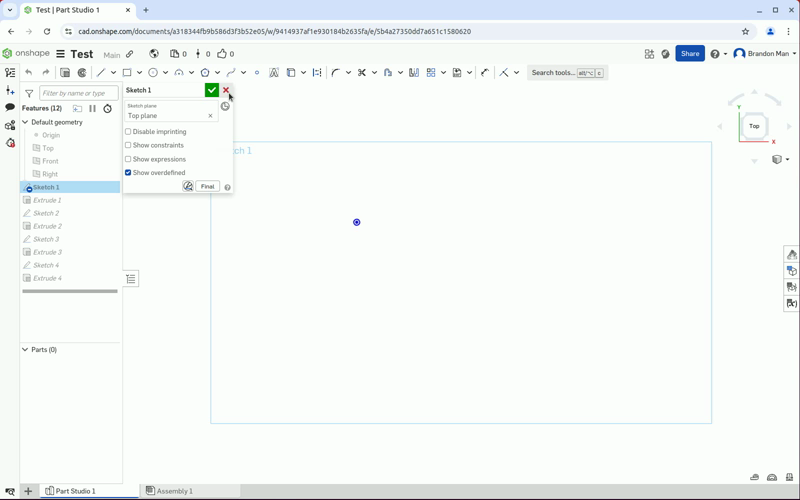
key(shift+s)
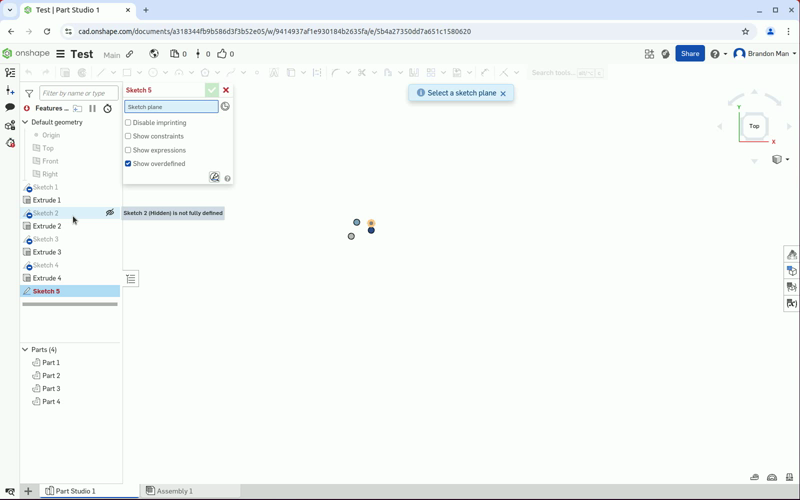
scroll(3)
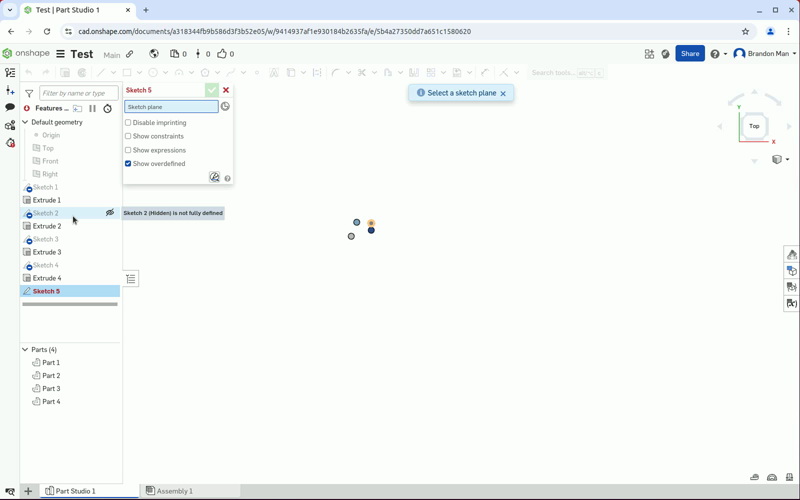
mouse_move(73, 150)
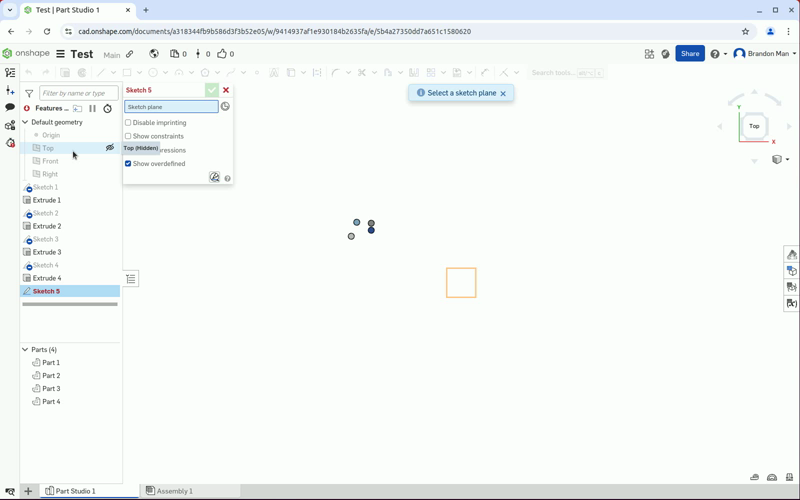
click(73, 150)
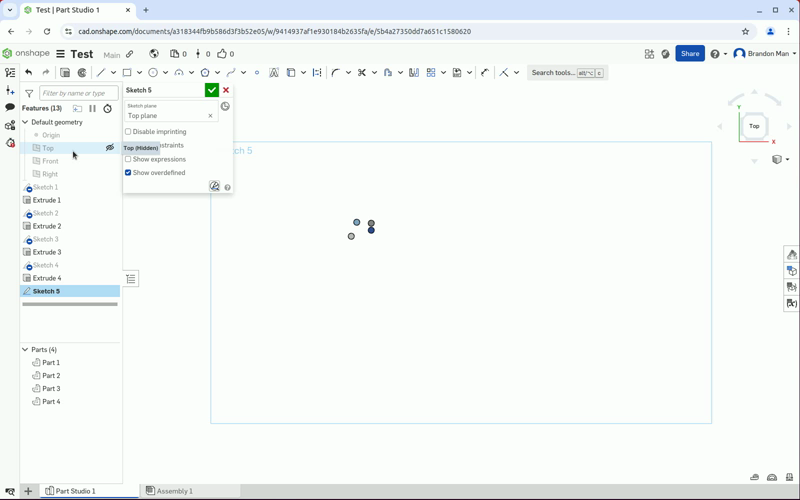
mouse_move(73, 352)
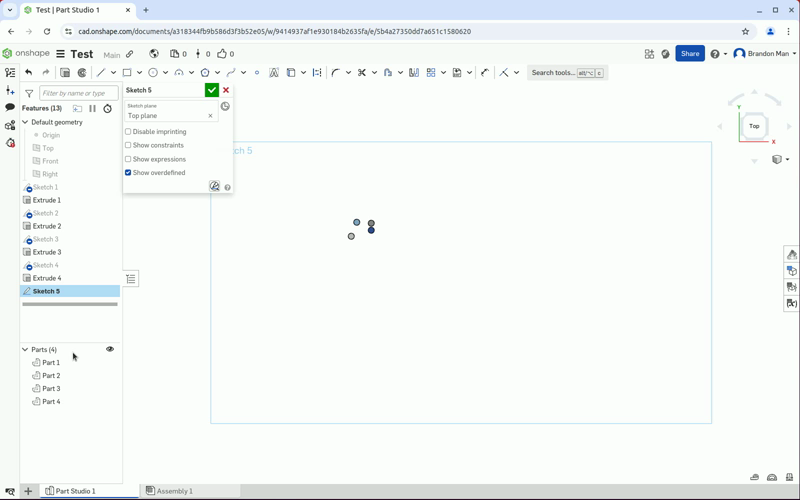
key(y)
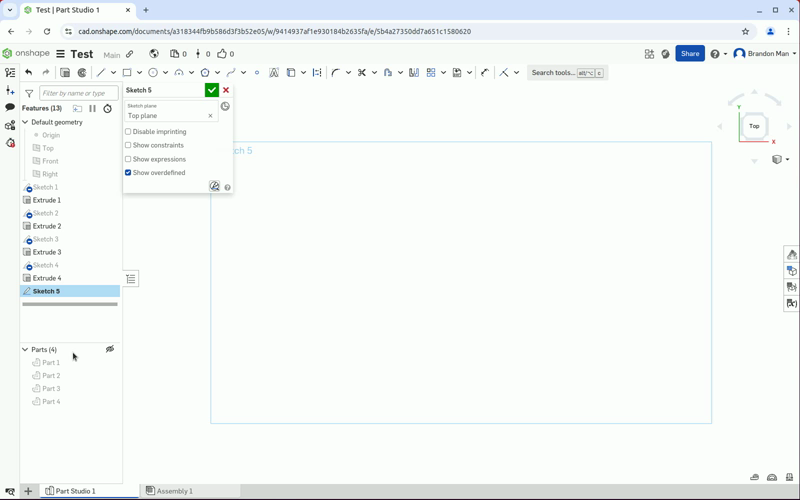
key(c)
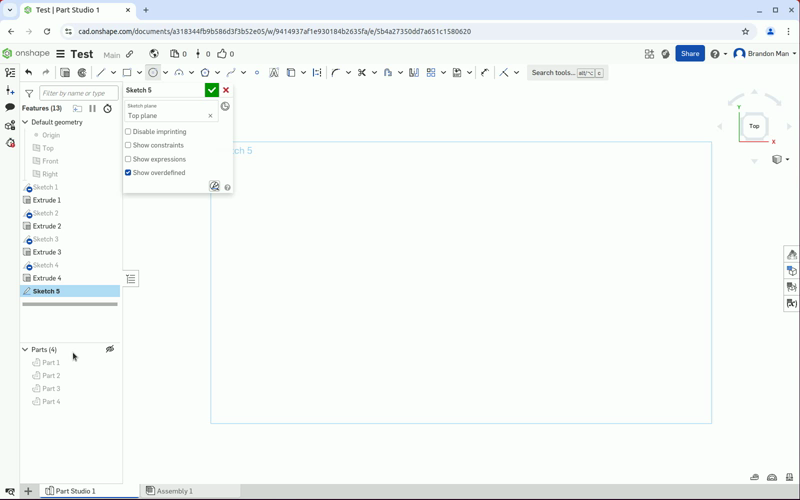
key_down(shift)
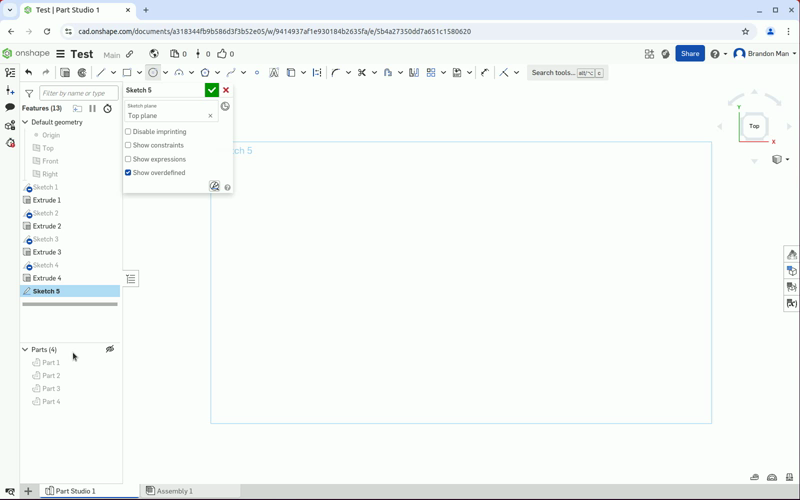
mouse_move(364, 237)
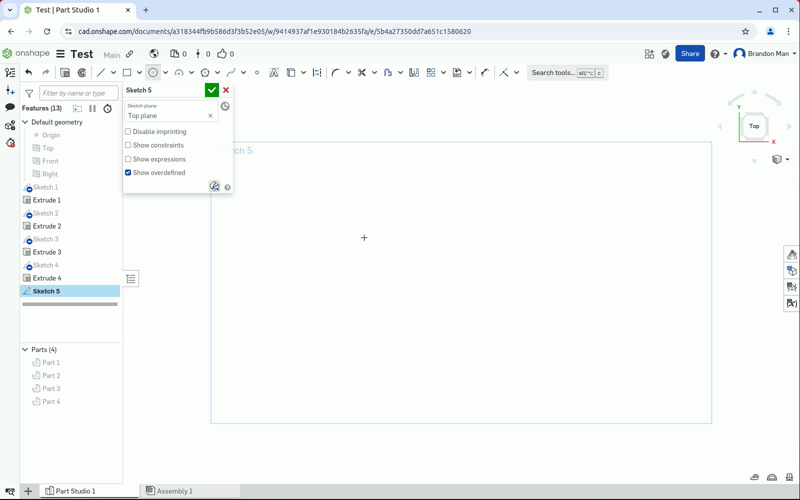
click(364, 237)
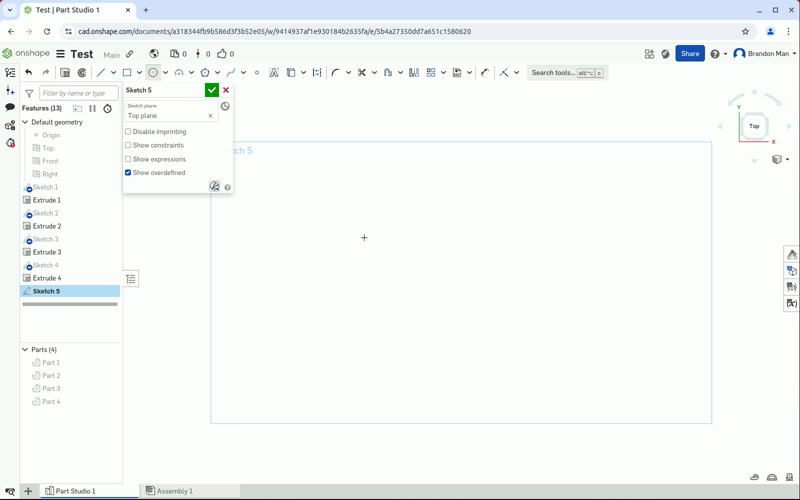
key_up(shift)
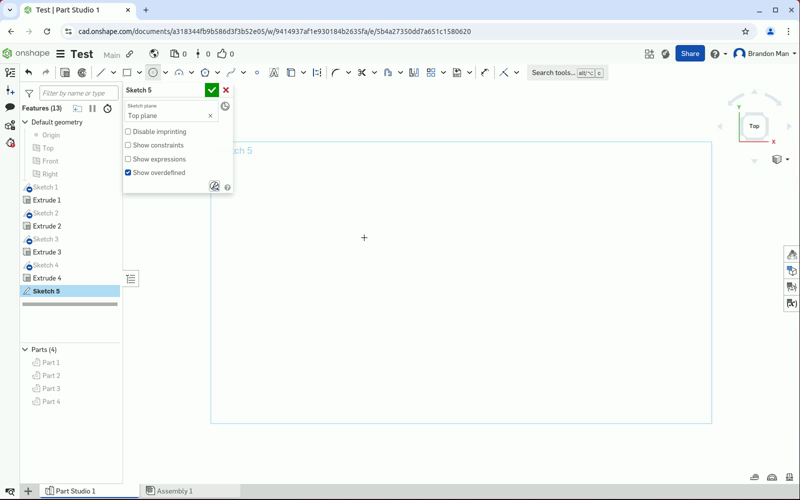
mouse_move(367, 237)
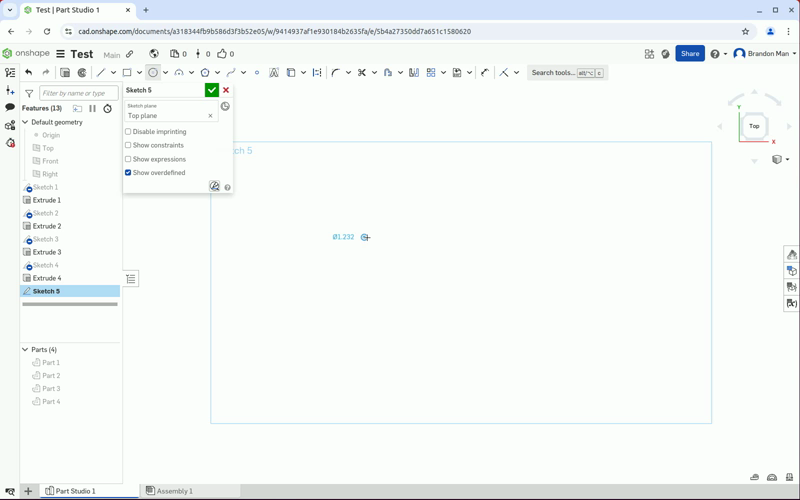
click(367, 237)
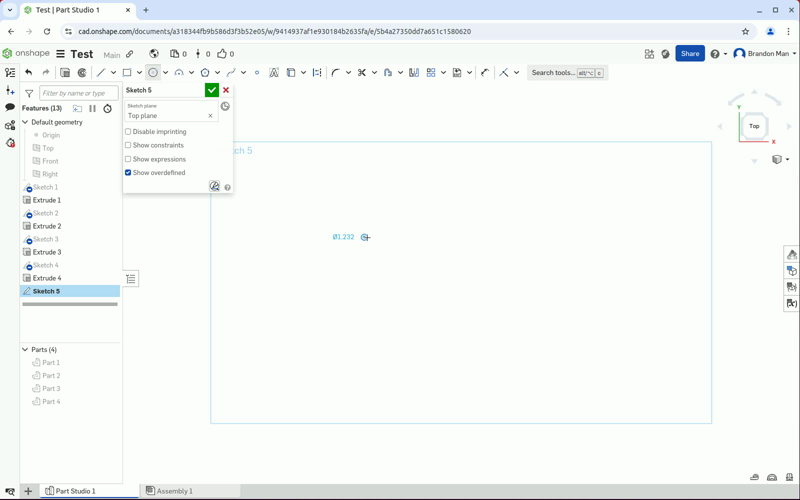
key(esc)
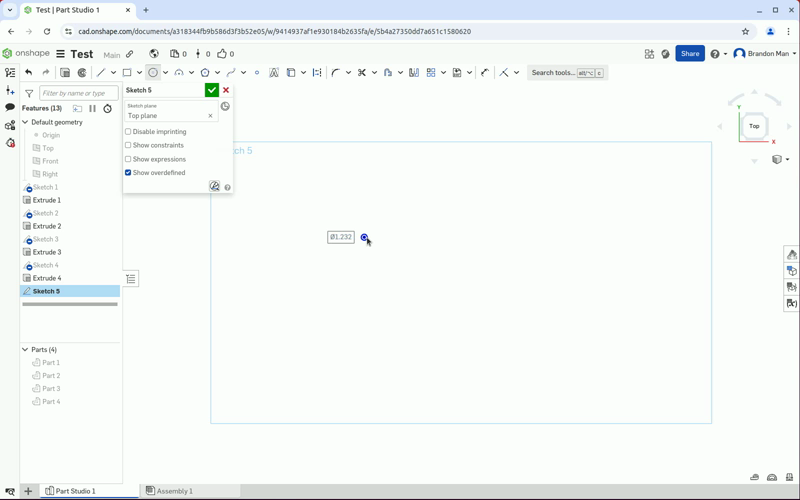
mouse_move(363, 234)
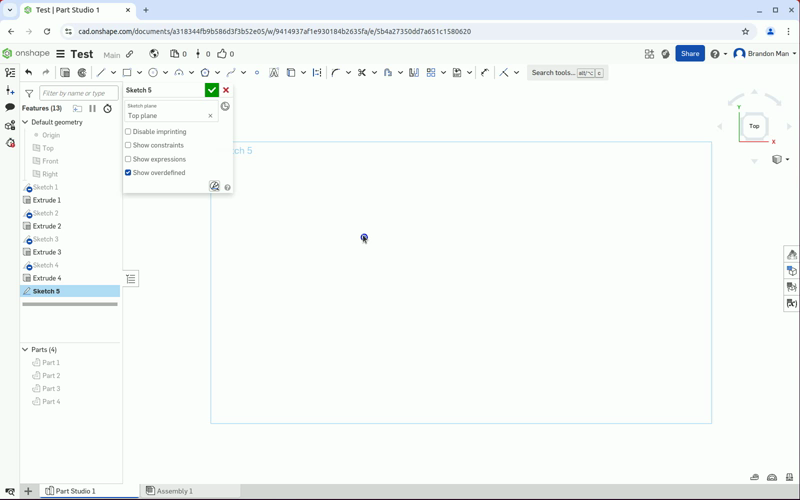
scroll(6)
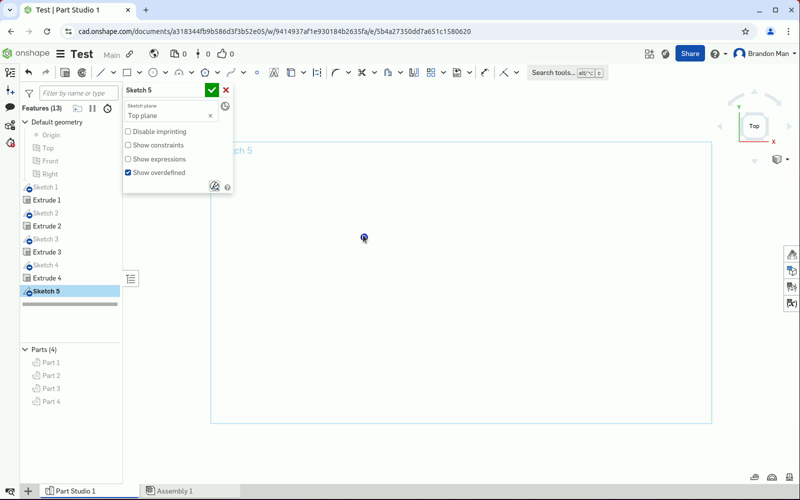
scroll(6)
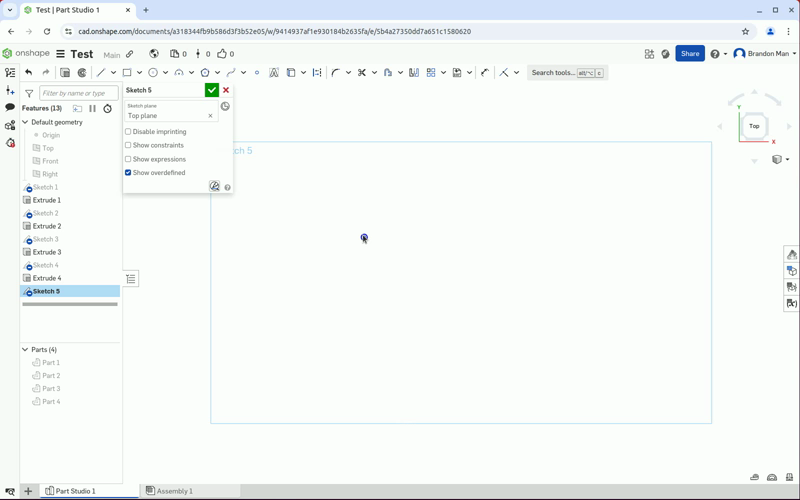
scroll(6)
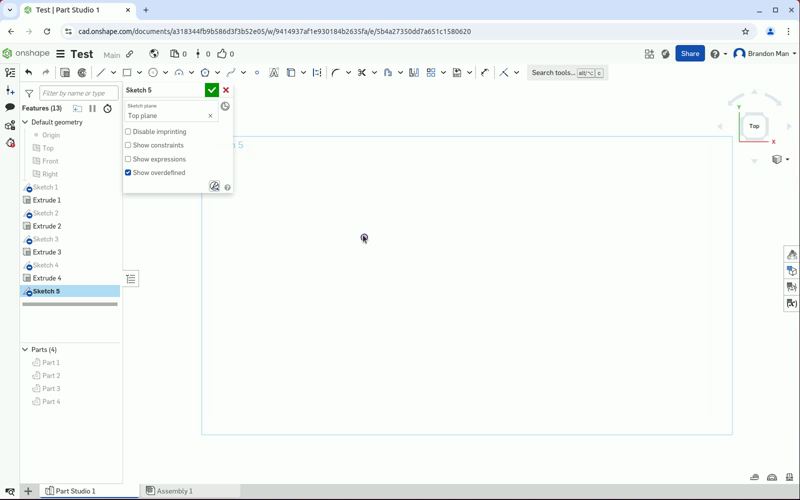
scroll(6)
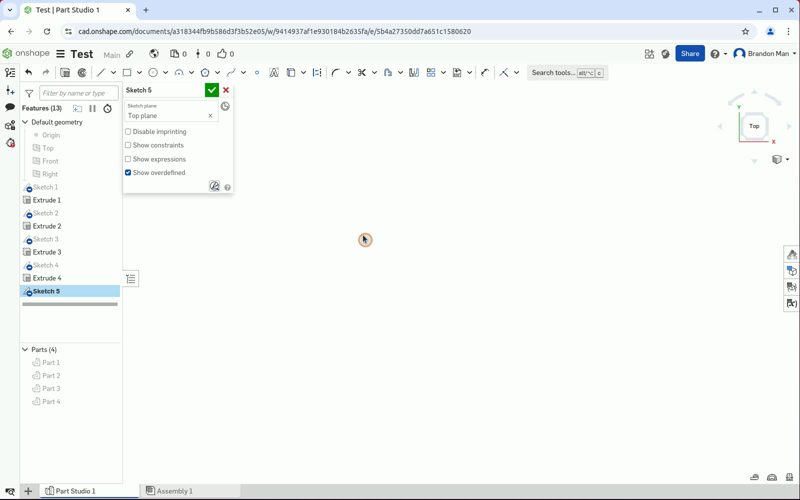
scroll(6)
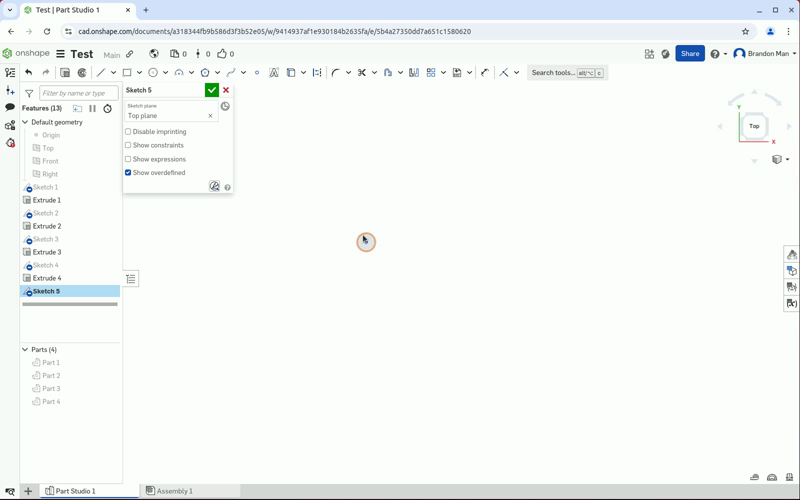
scroll(6)
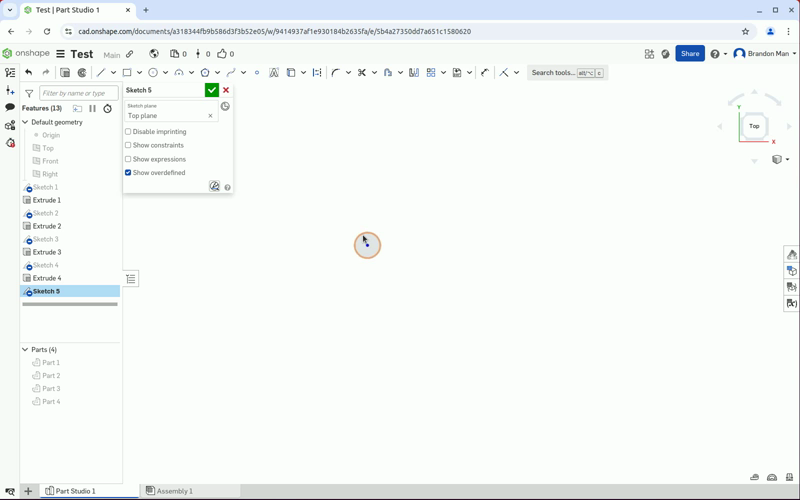
scroll(6)
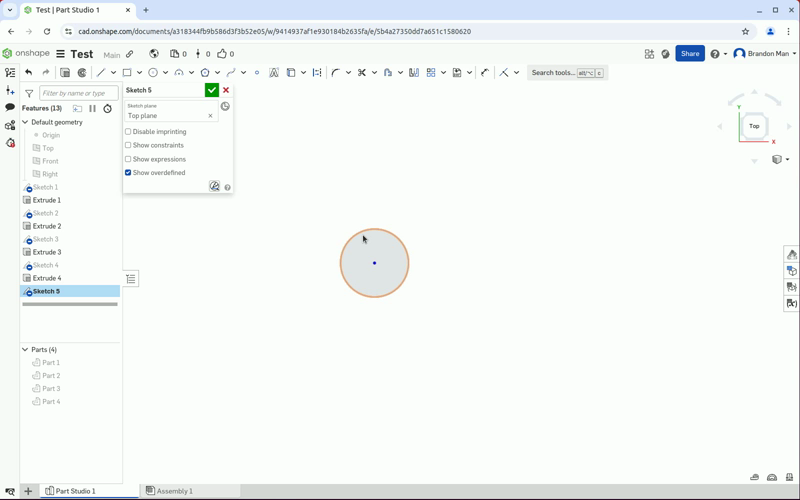
click(363, 234)
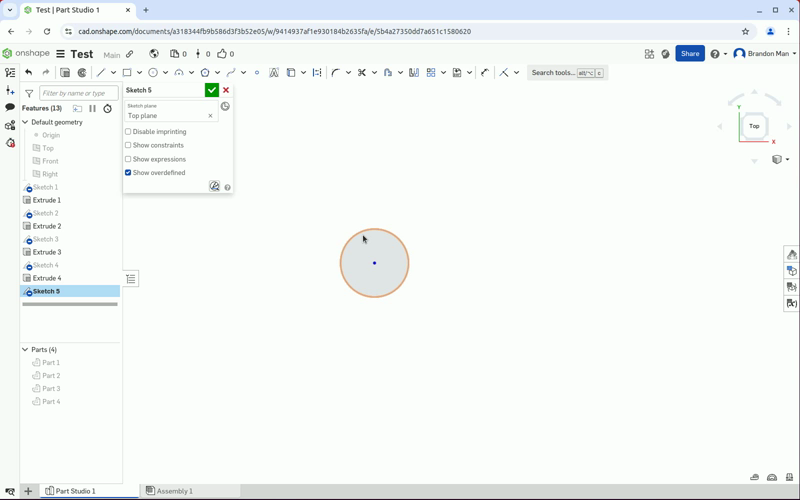
scroll(-6)
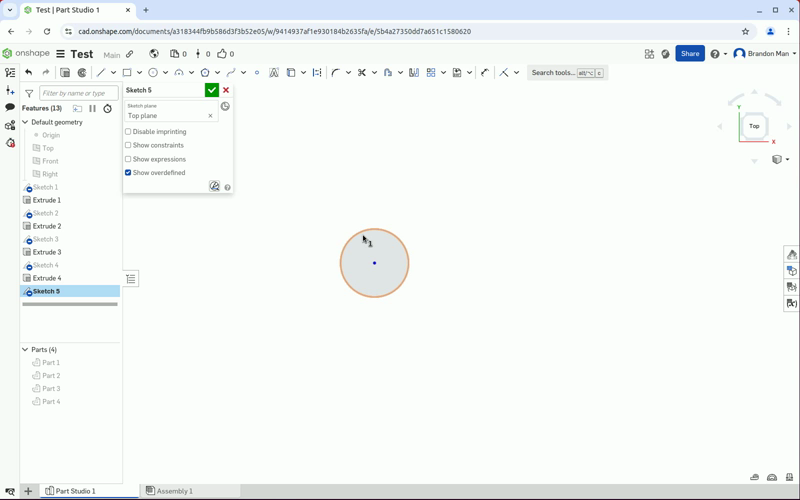
scroll(-6)
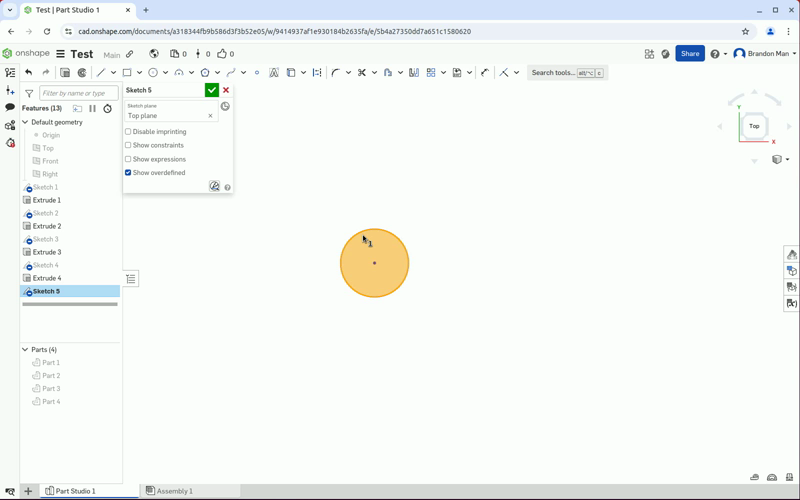
scroll(-6)
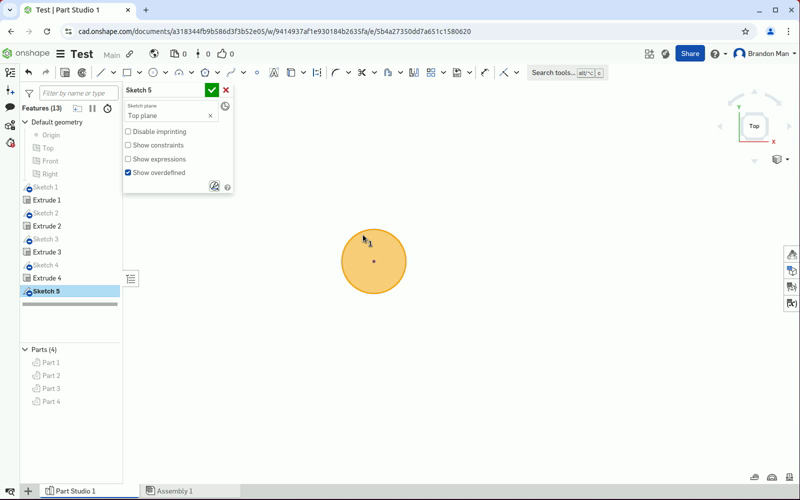
scroll(-6)
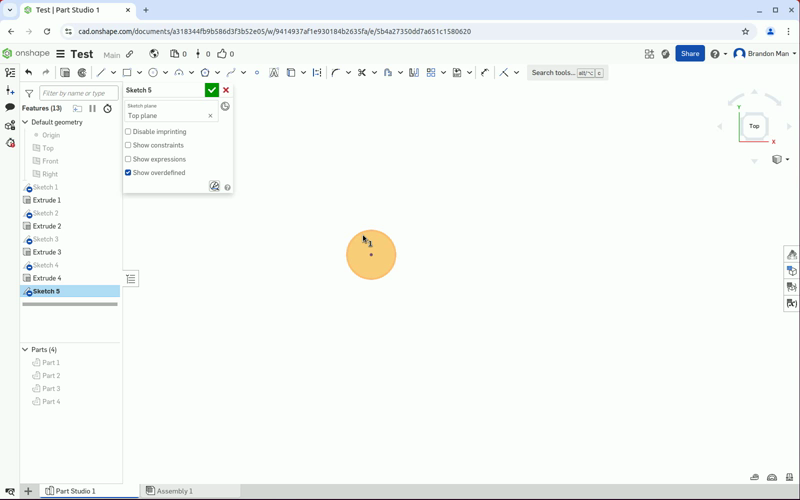
scroll(-6)
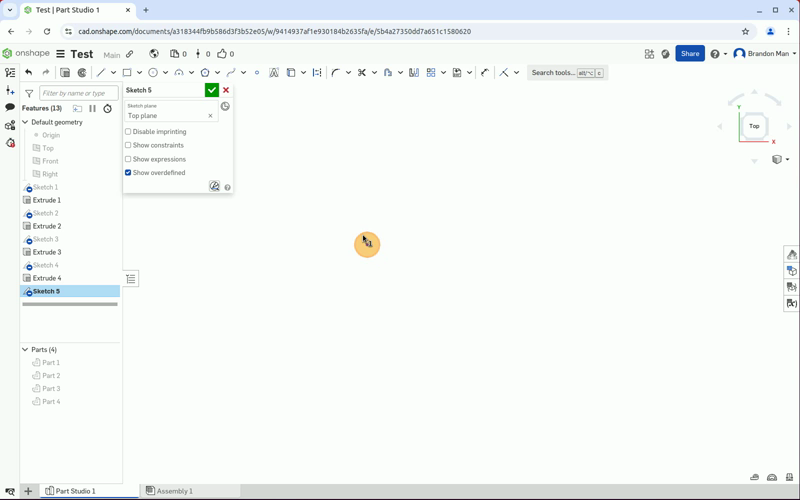
scroll(-6)
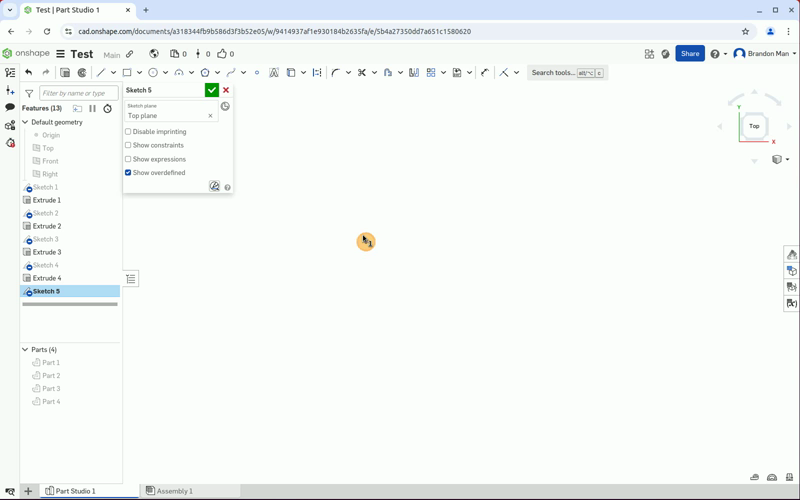
scroll(-6)
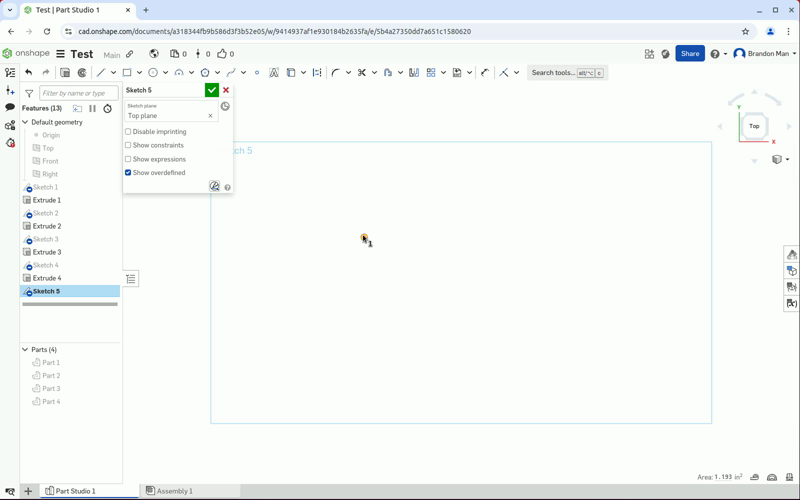
mouse_move(73, 352)
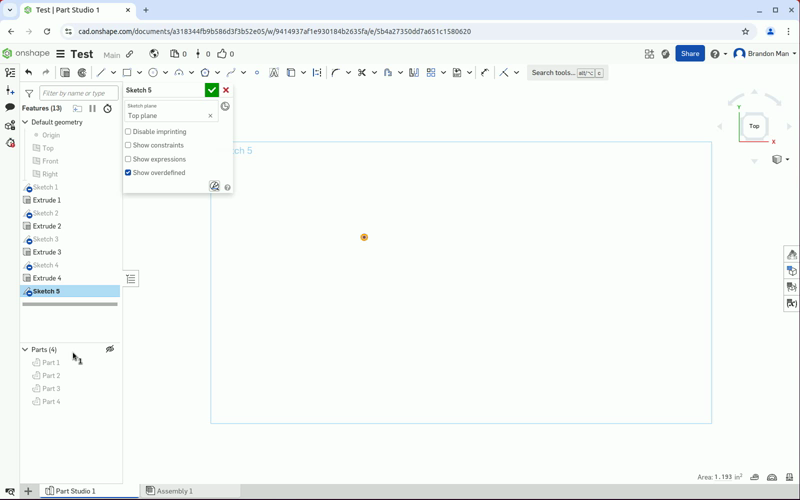
key(shift+y)
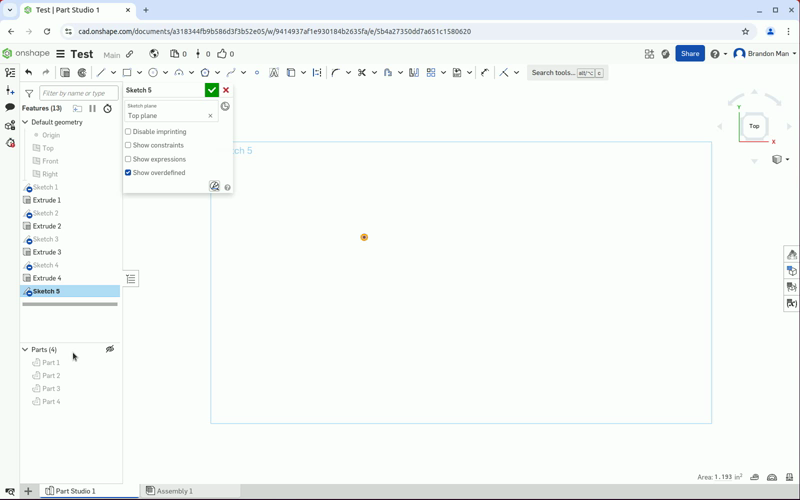
key(shift+e)
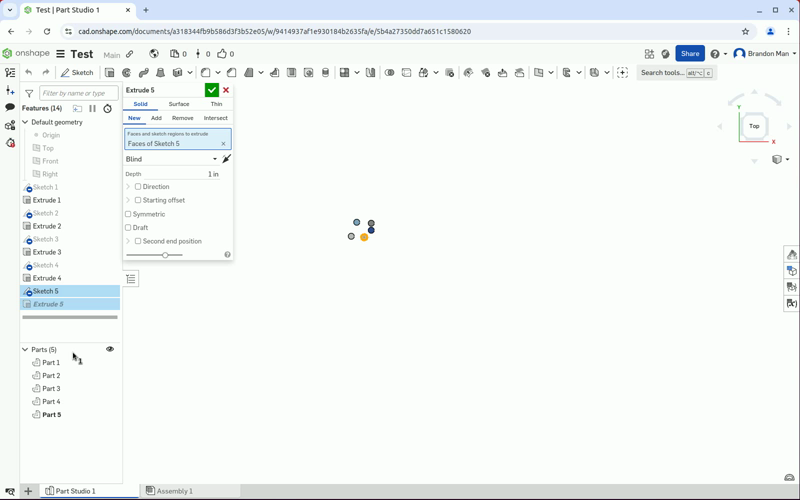
mouse_move(143, 106)
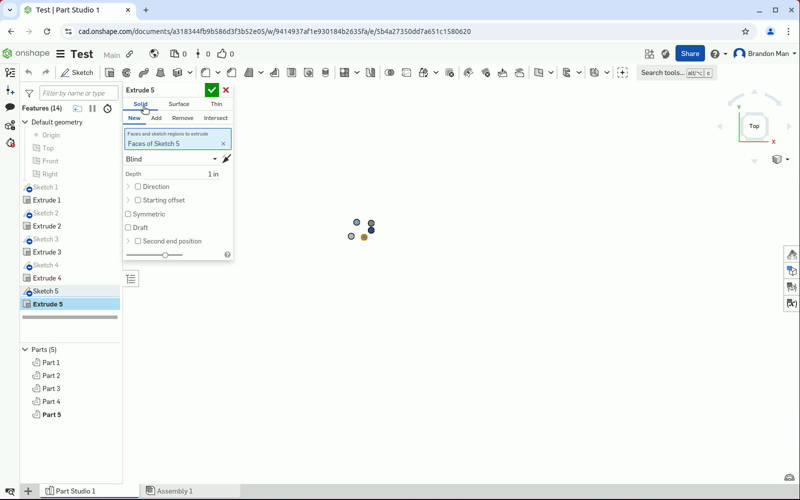
click(143, 106)
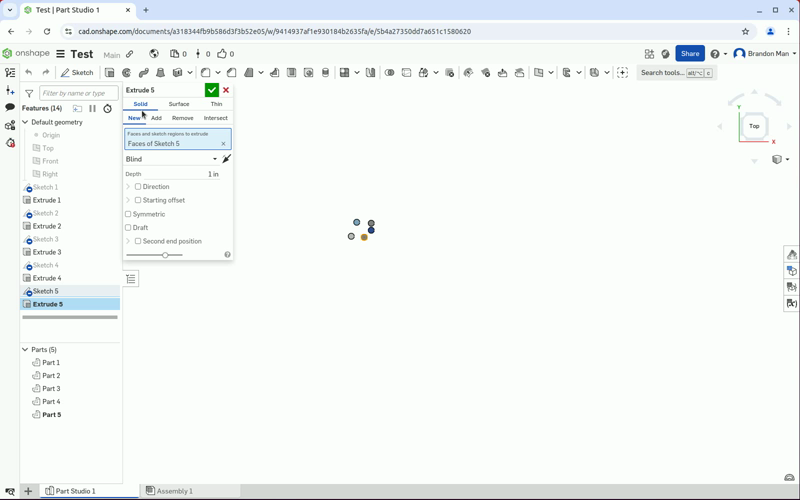
mouse_move(137, 120)
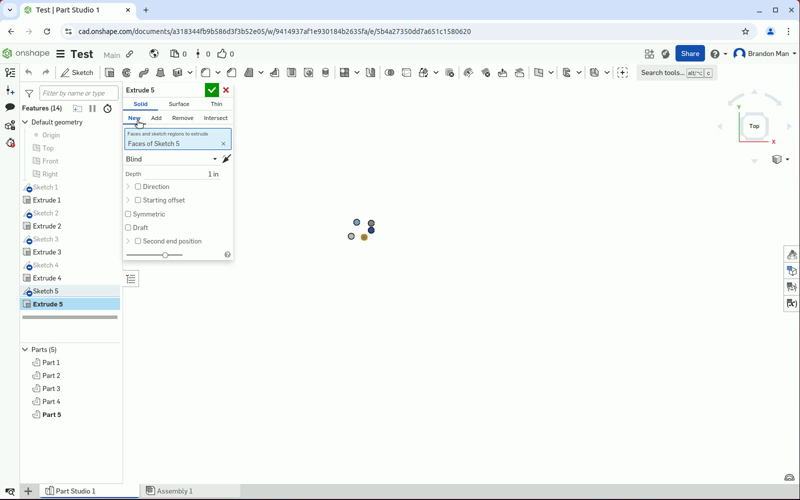
click(137, 120)
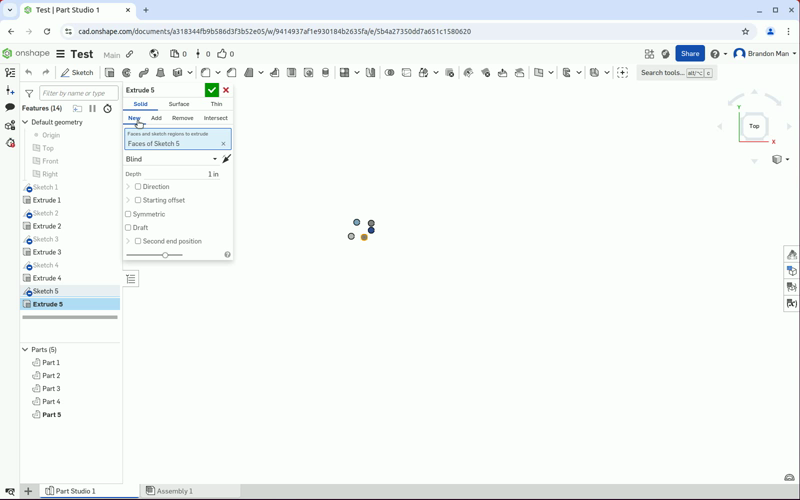
key(tab, 4)
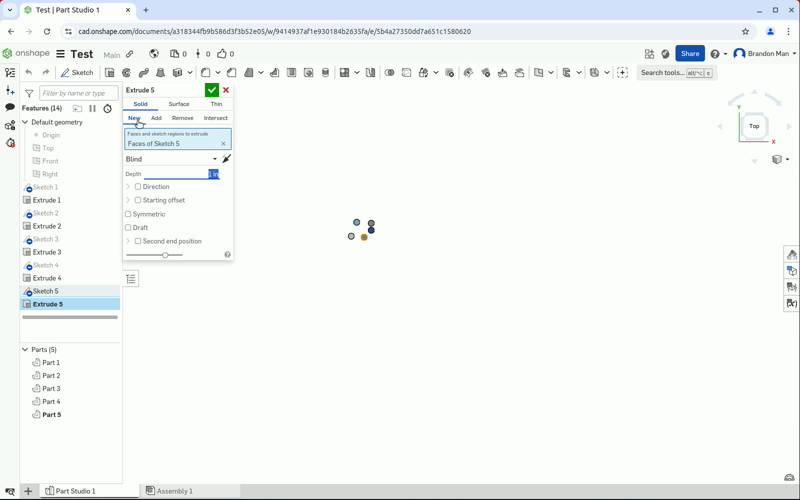
text(12.276)
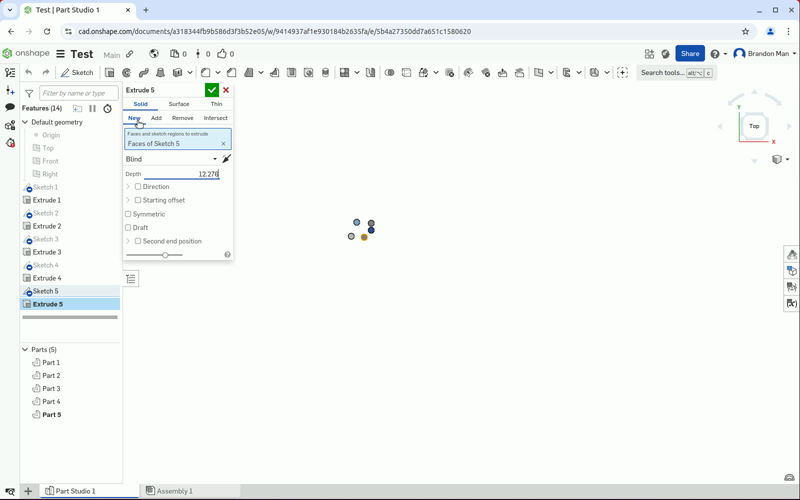
key(enter)
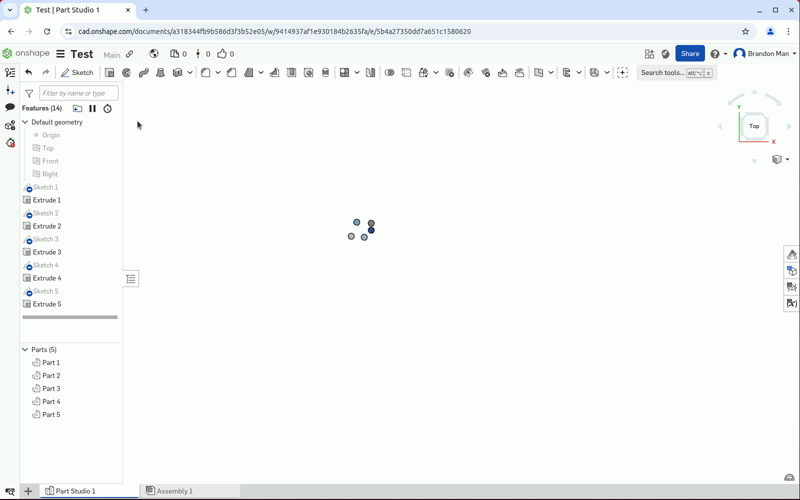
key(shift+h)
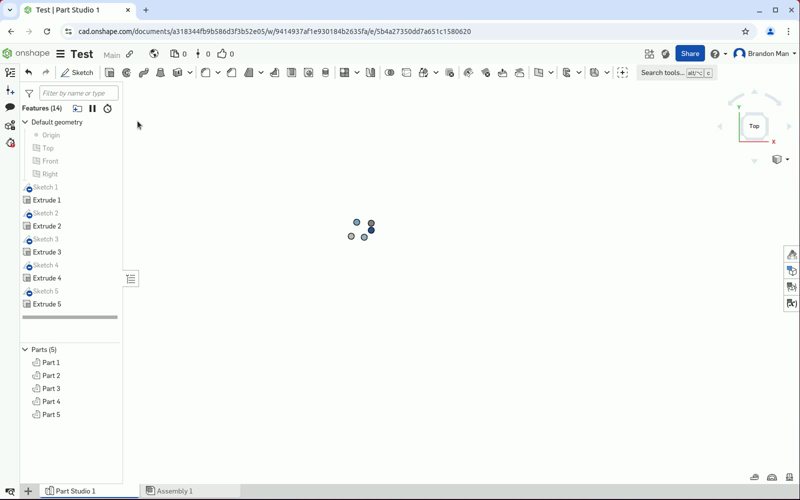
key(shift+h)
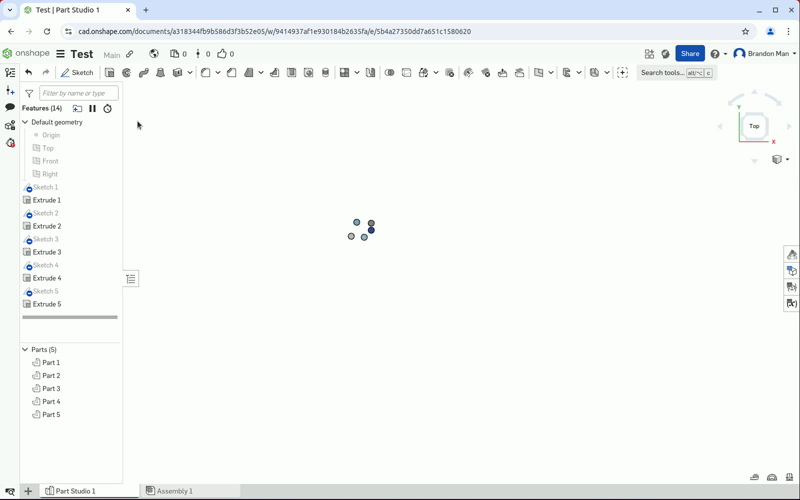
mouse_move(73, 189)
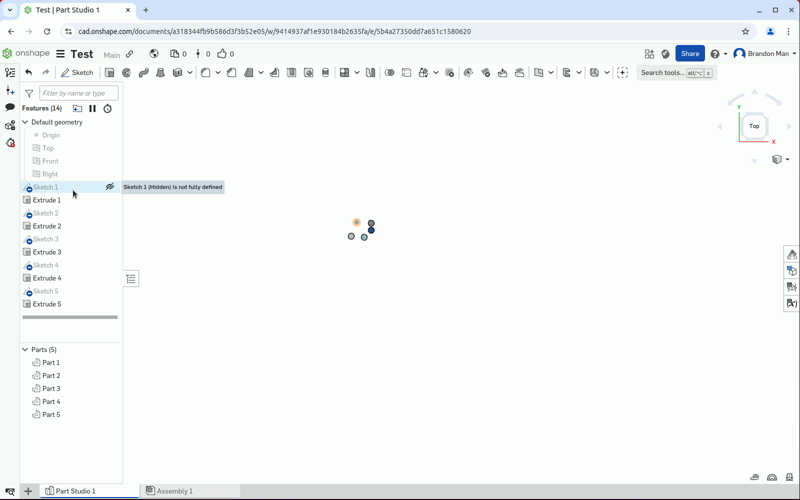
click(73, 189)
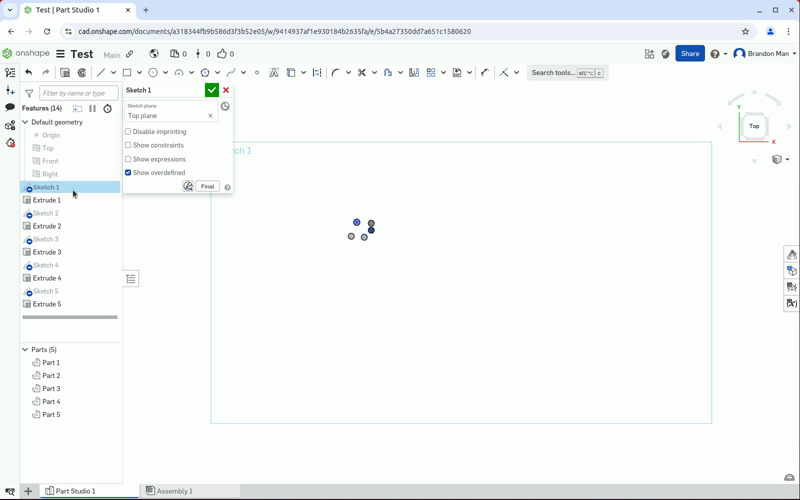
mouse_move(229, 92)
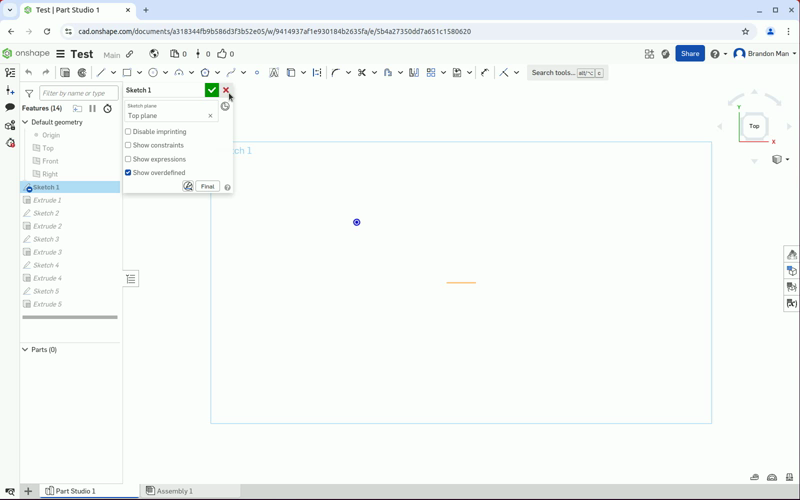
click(229, 92)
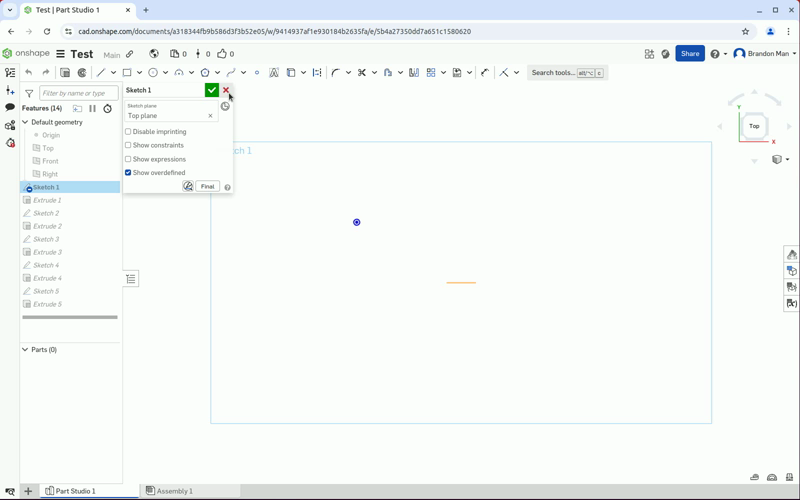
key(shift+s)
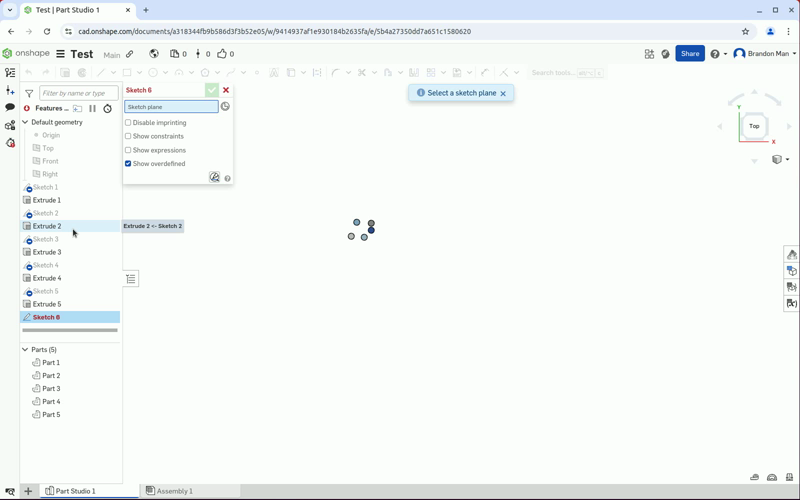
scroll(3)
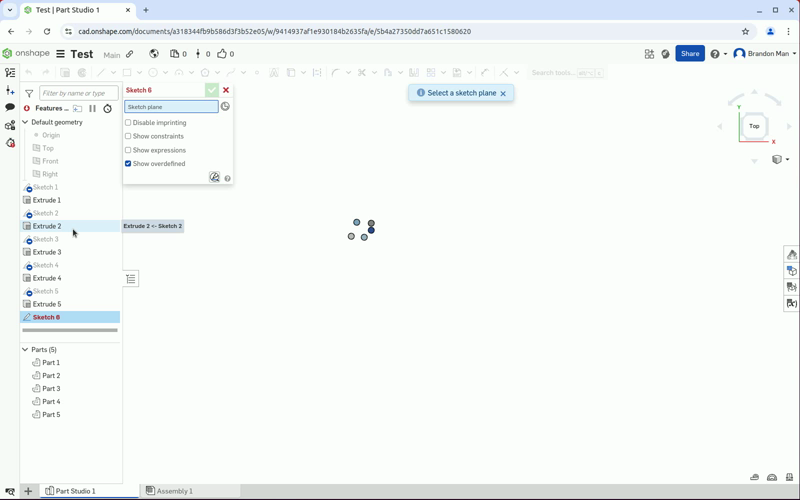
mouse_move(73, 150)
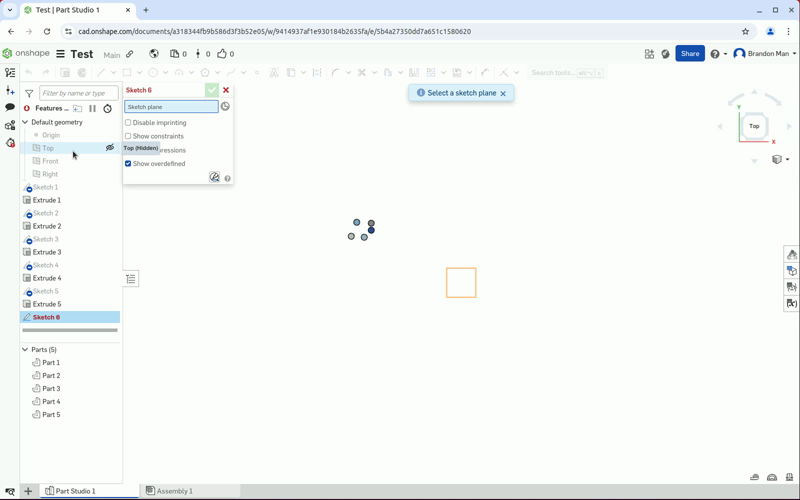
click(73, 150)
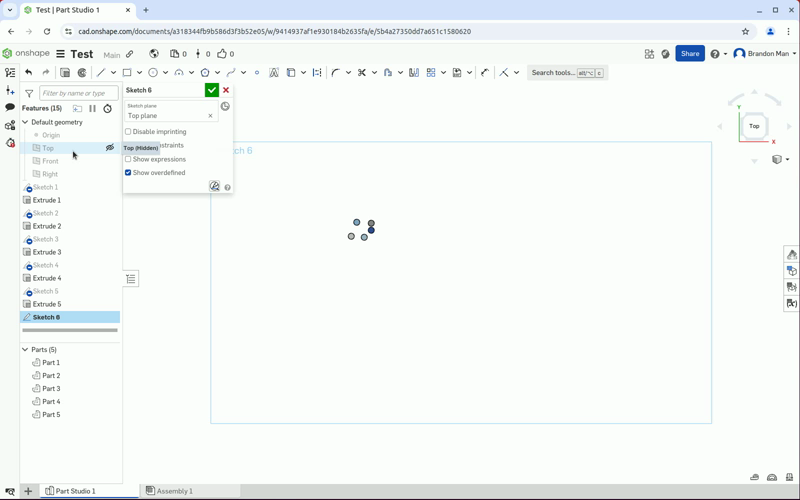
mouse_move(73, 352)
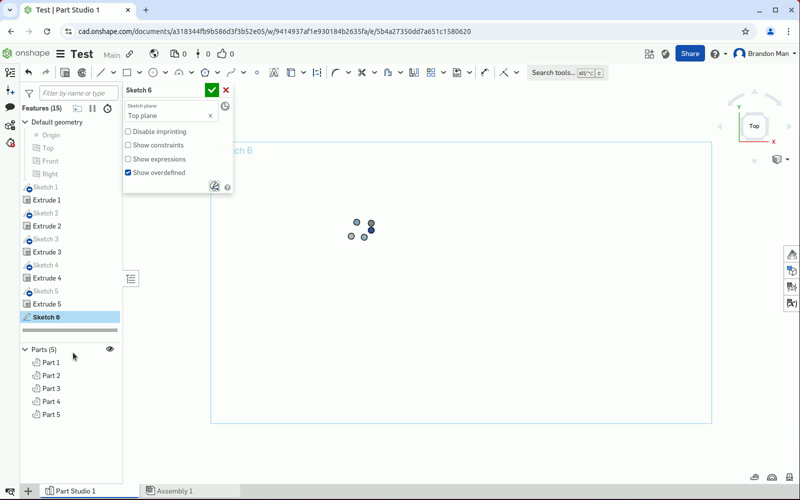
key(y)
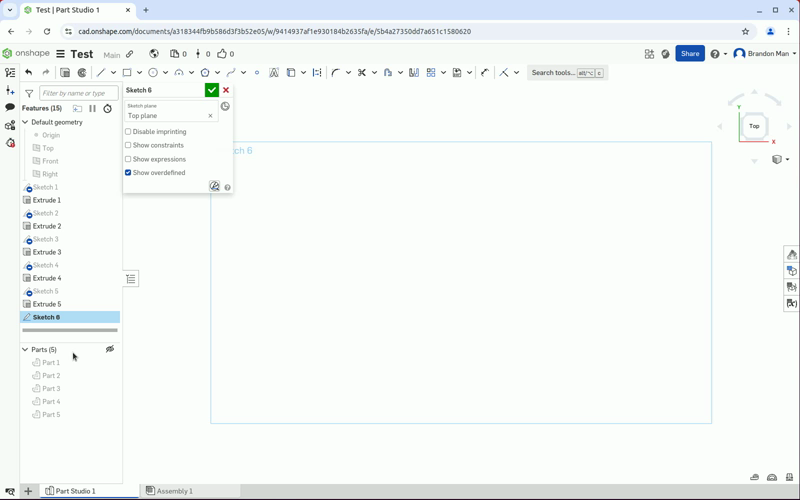
key(c)
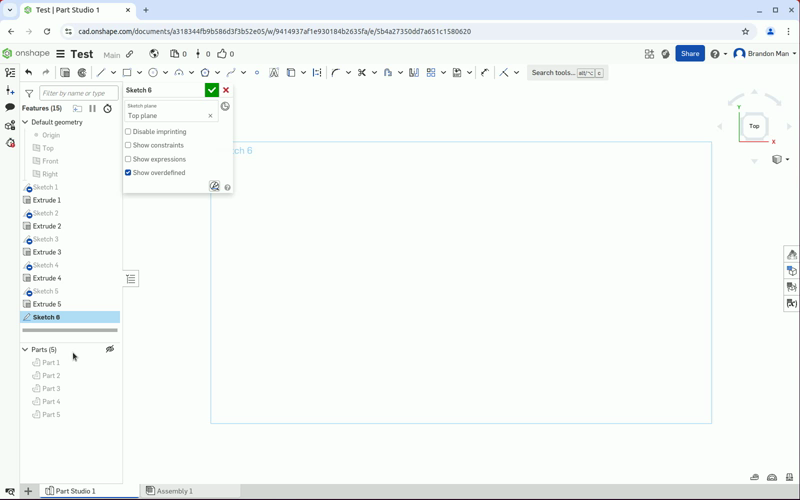
key_down(shift)
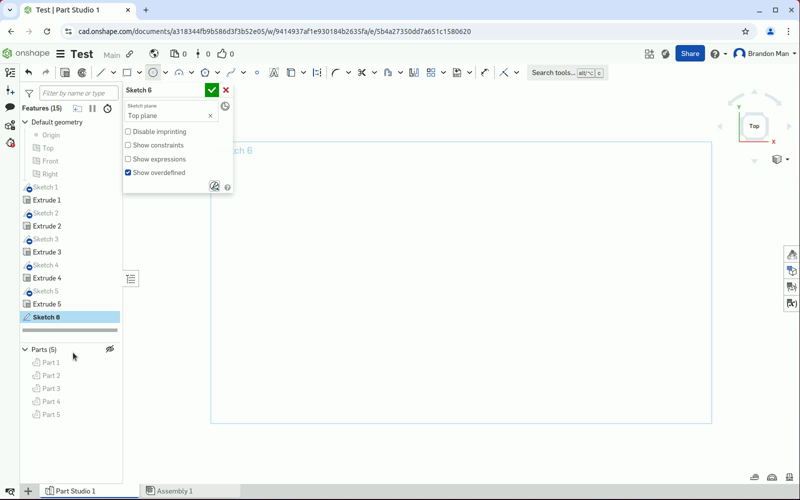
mouse_move(356, 246)
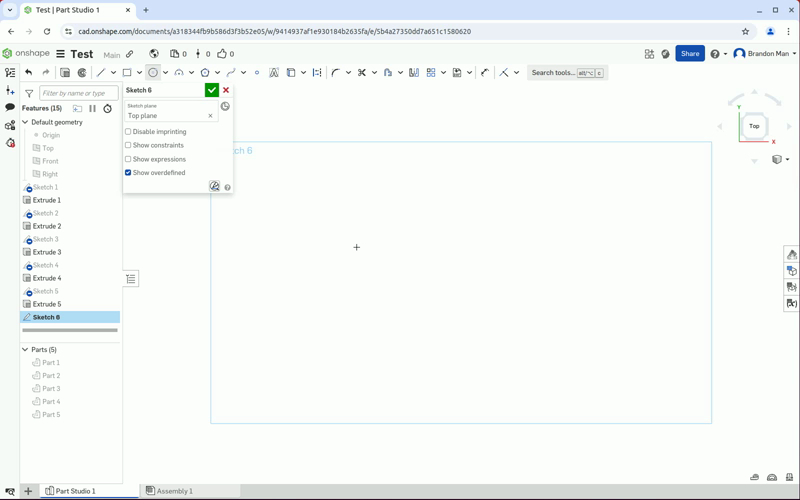
click(356, 246)
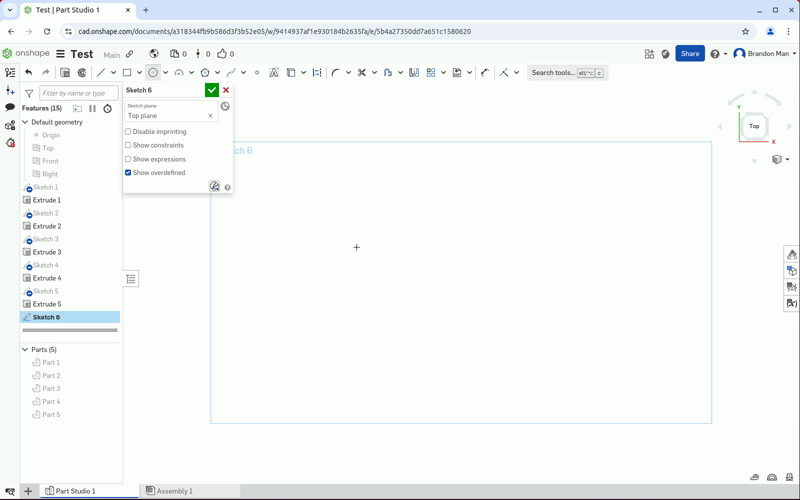
key_up(shift)
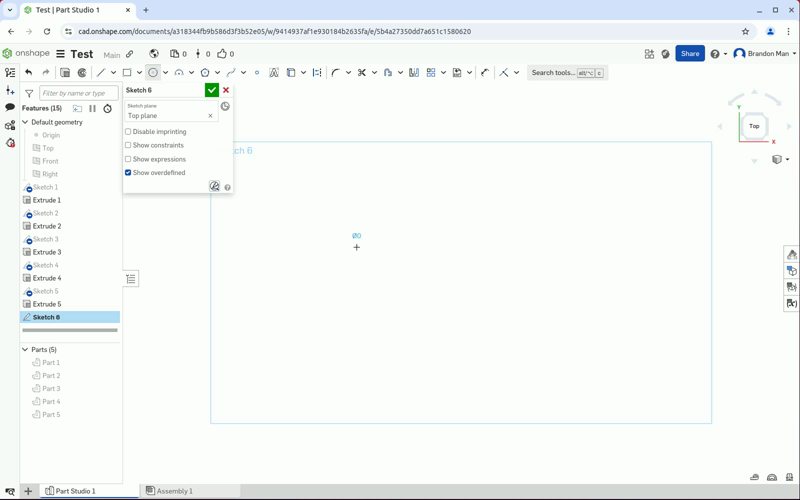
mouse_move(359, 246)
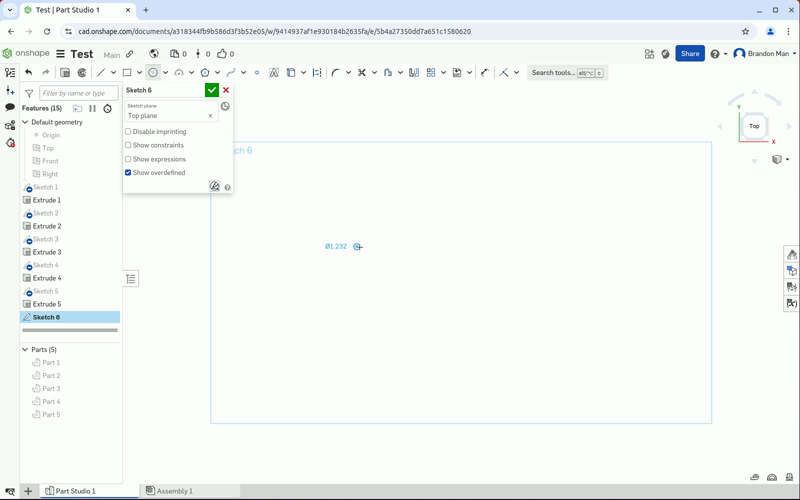
click(359, 246)
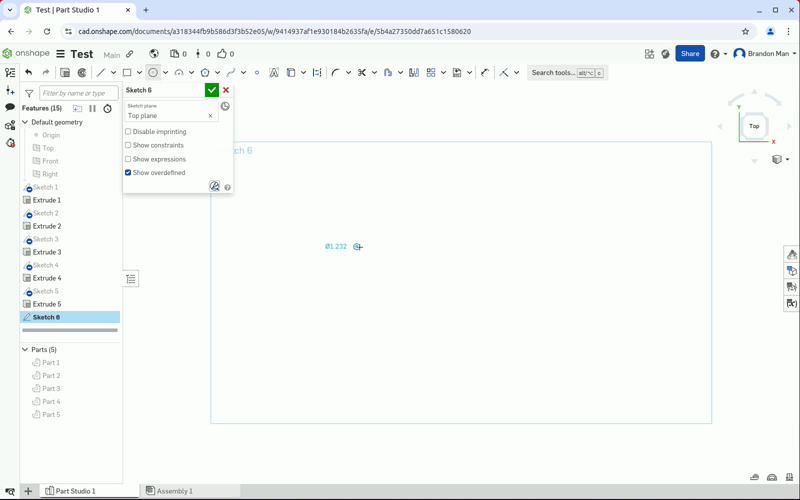
key(esc)
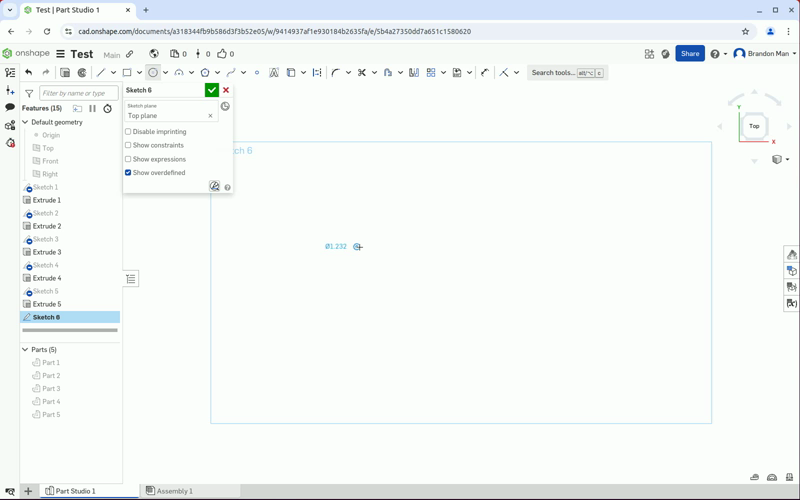
mouse_move(354, 246)
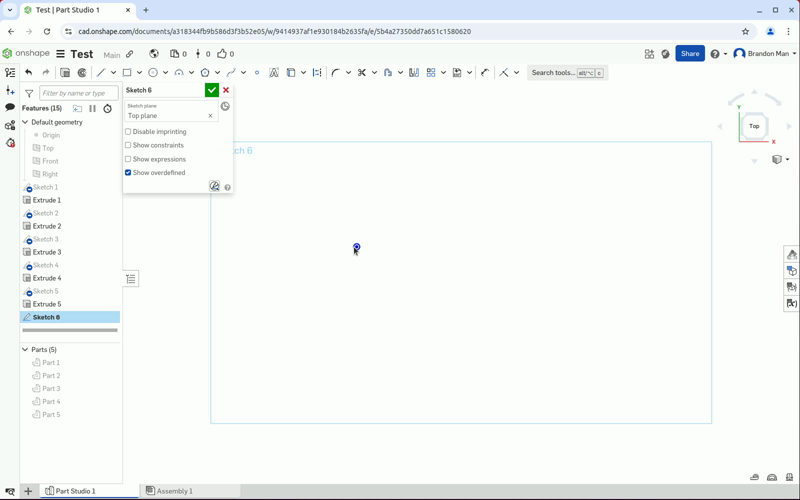
scroll(6)
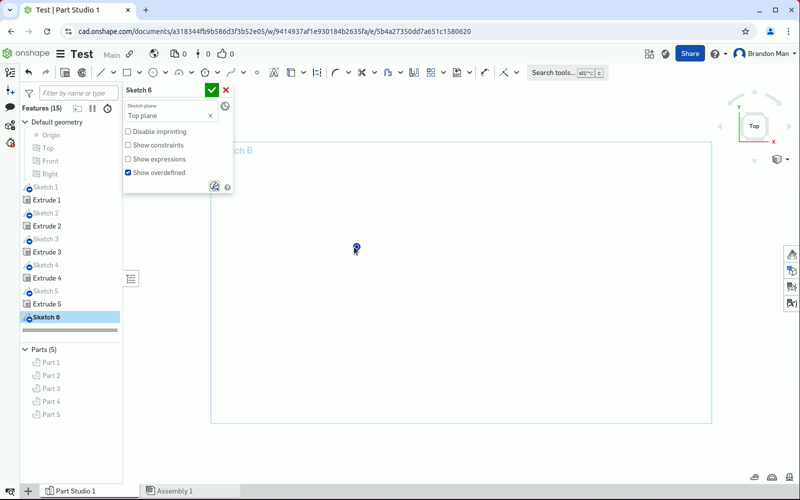
scroll(6)
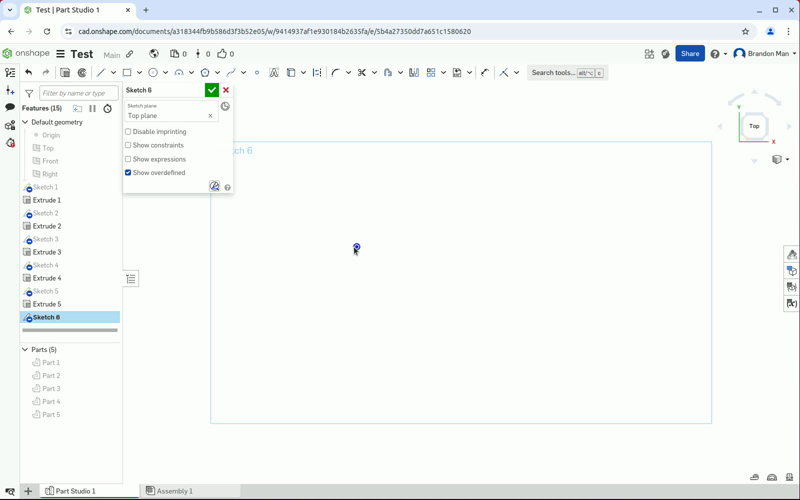
scroll(6)
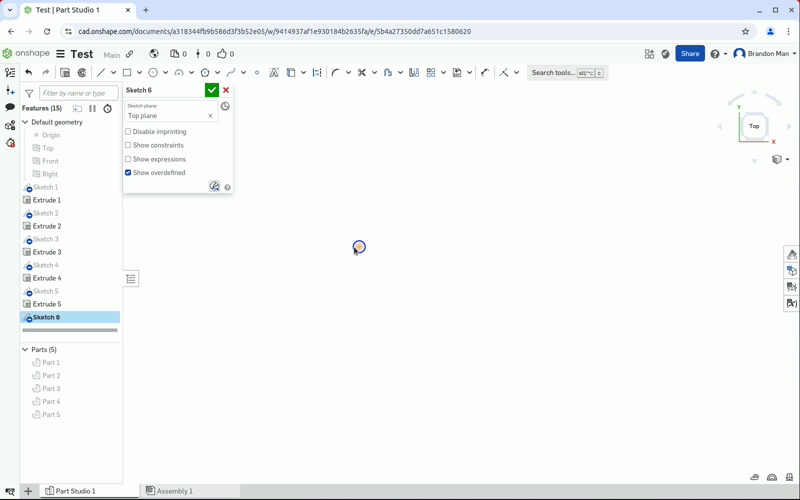
scroll(6)
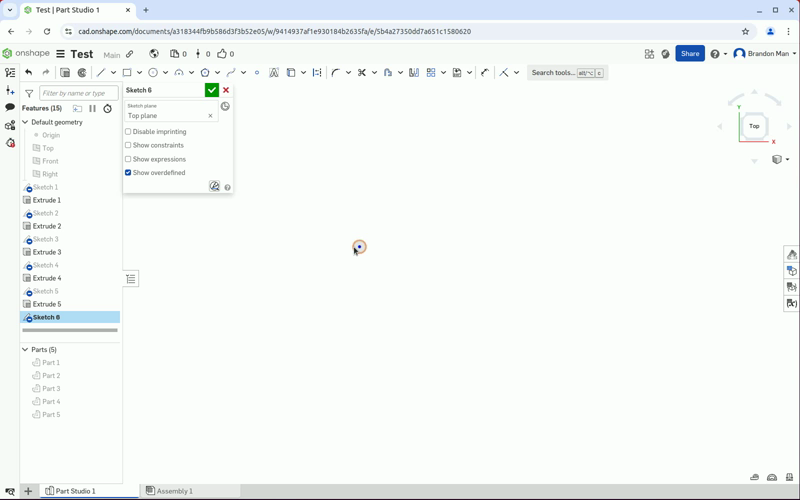
scroll(6)
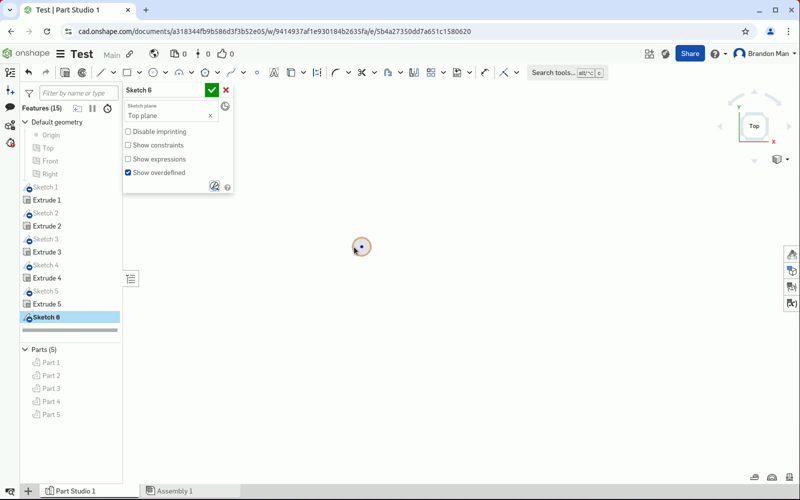
scroll(6)
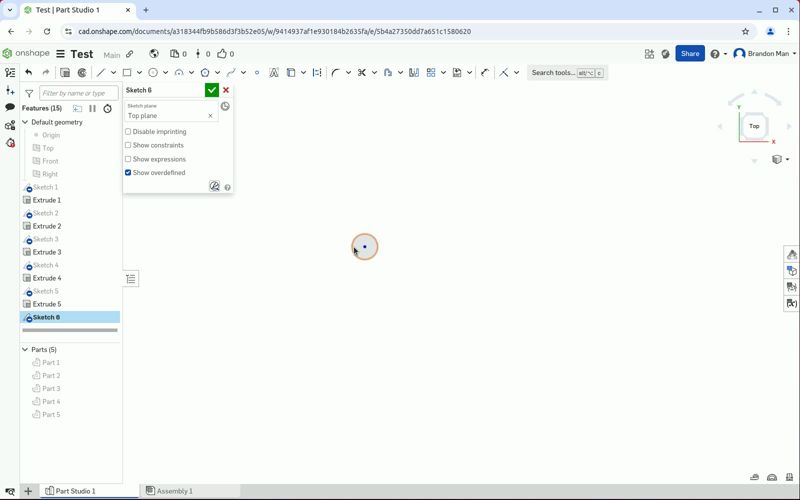
scroll(6)
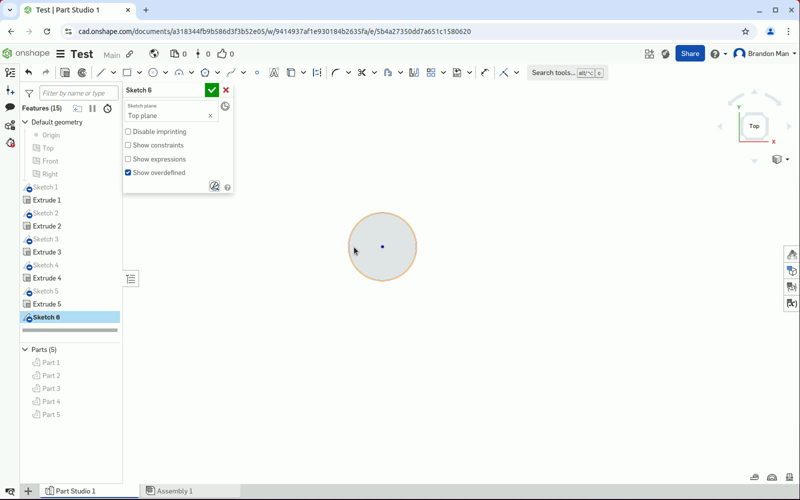
click(354, 246)
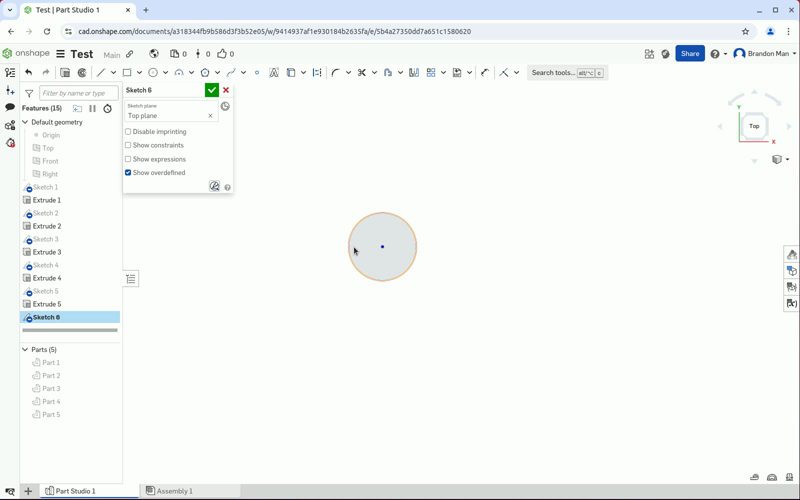
scroll(-6)
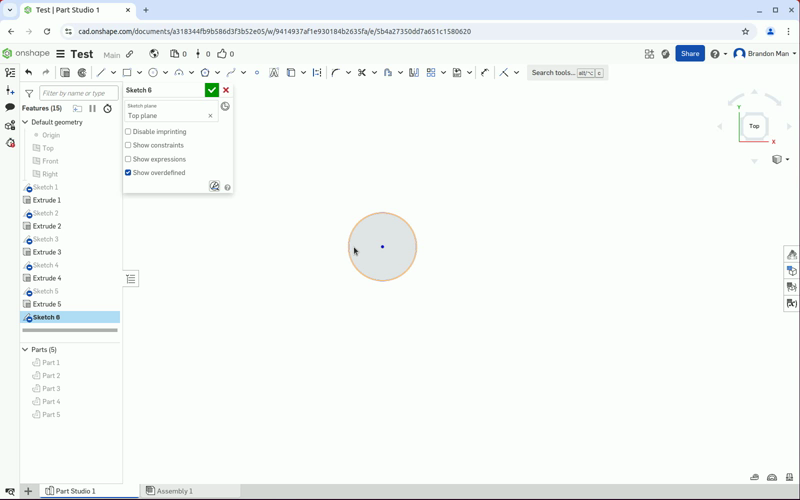
scroll(-6)
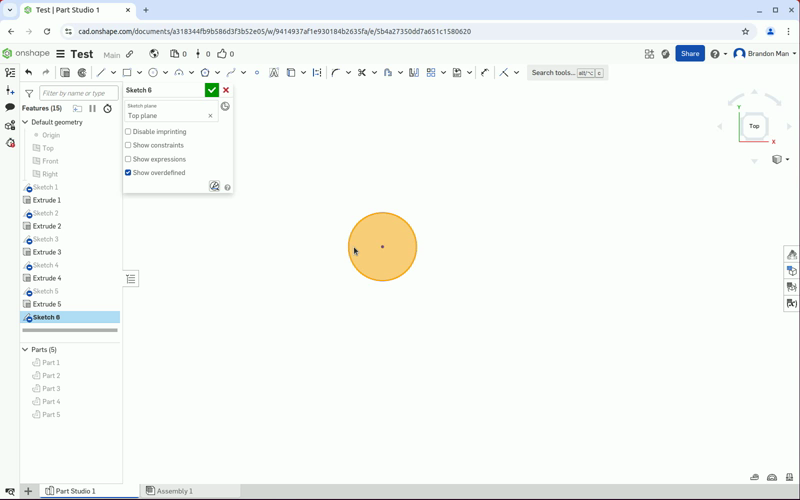
scroll(-6)
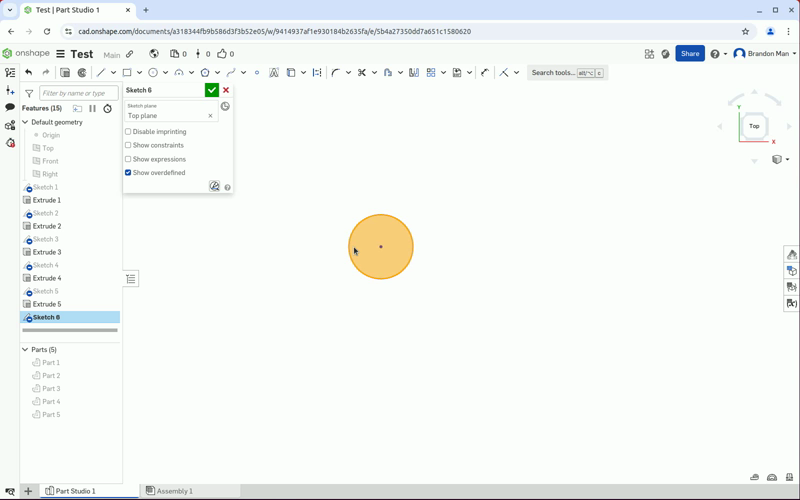
scroll(-6)
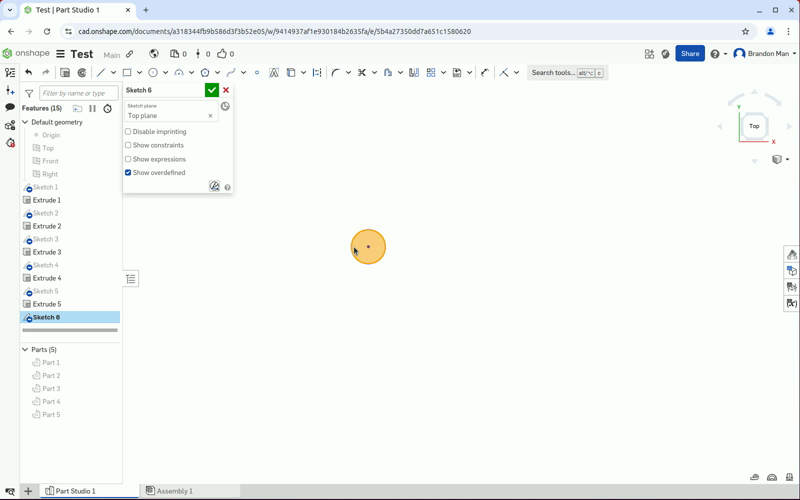
scroll(-6)
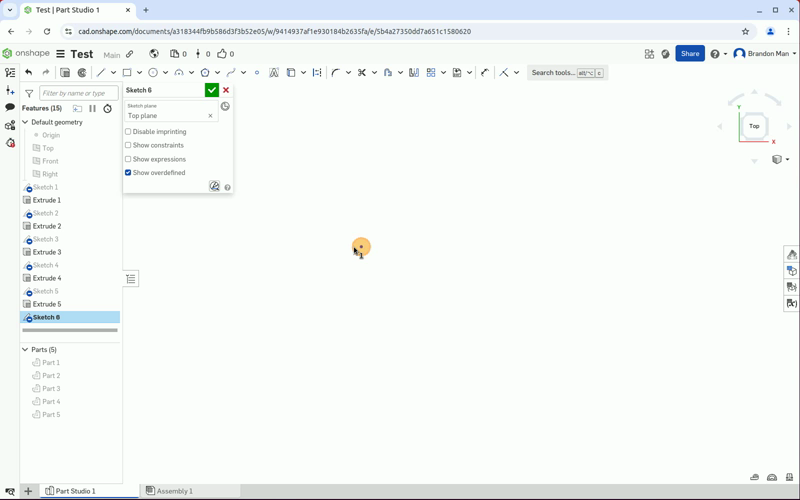
scroll(-6)
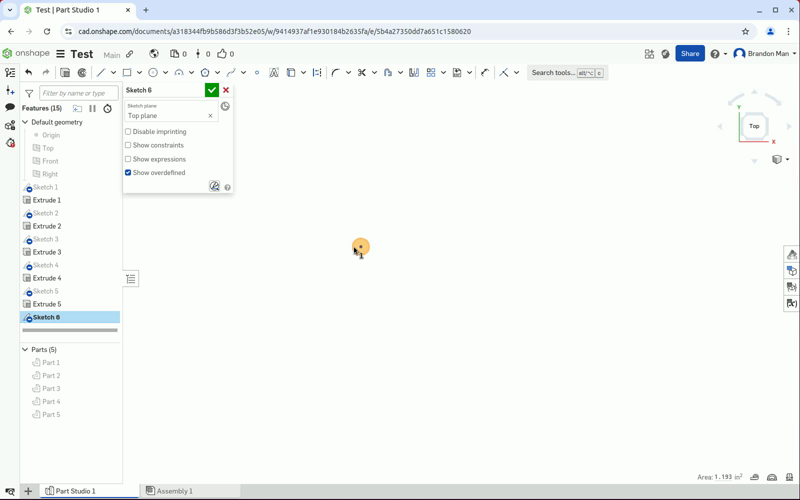
scroll(-6)
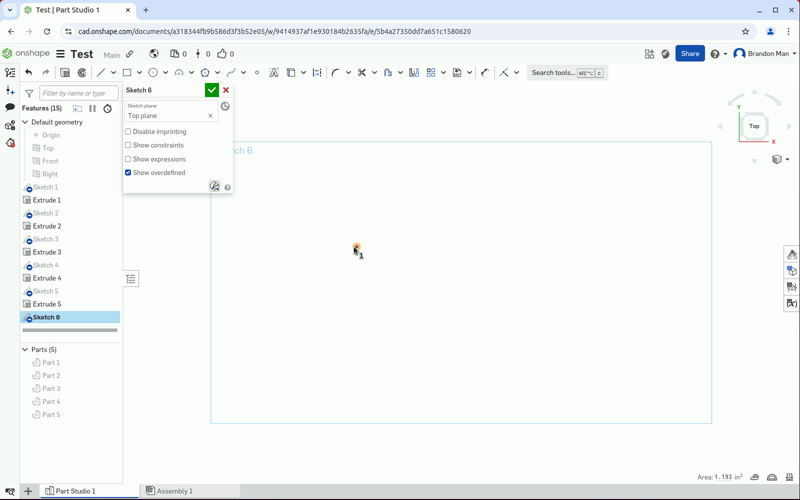
mouse_move(73, 352)
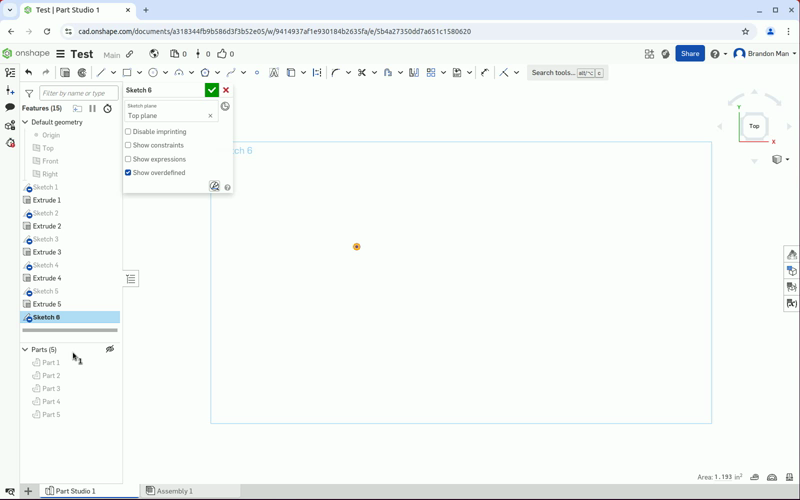
key(shift+y)
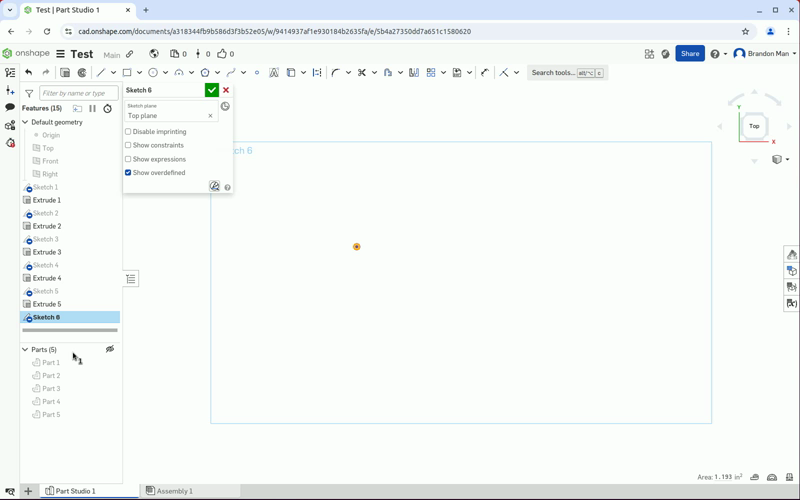
key(shift+e)
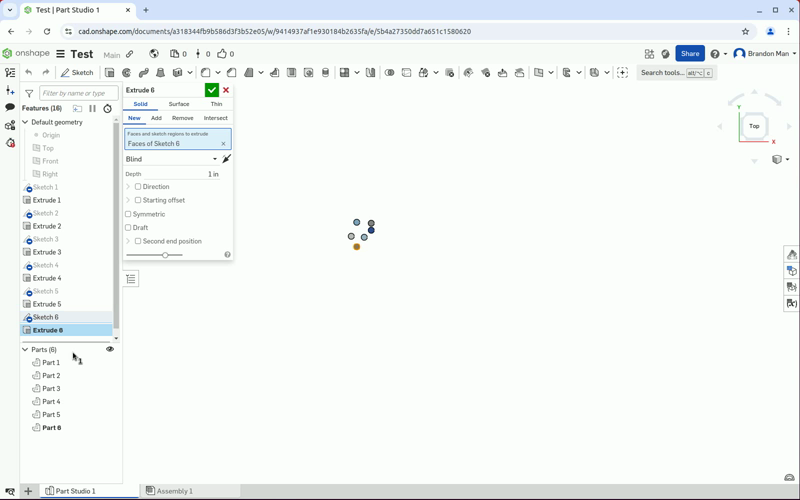
mouse_move(143, 106)
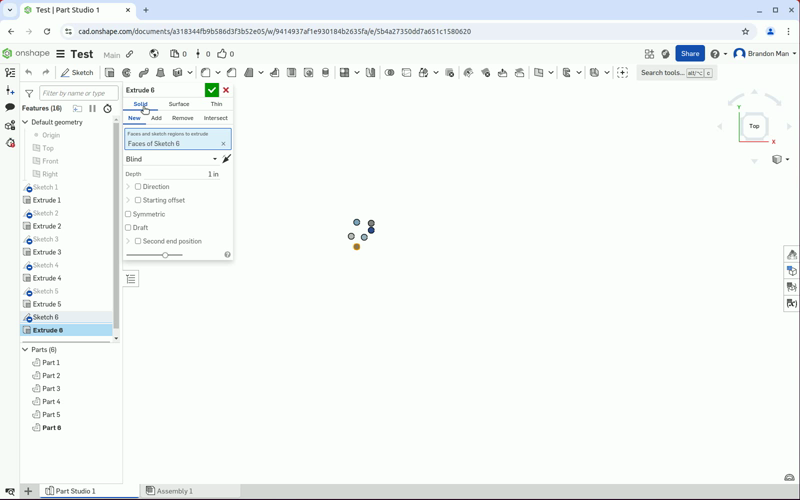
click(143, 106)
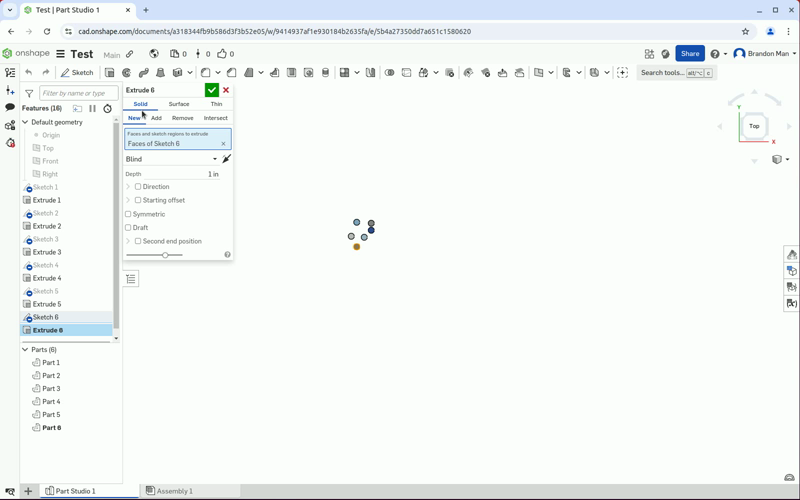
mouse_move(137, 120)
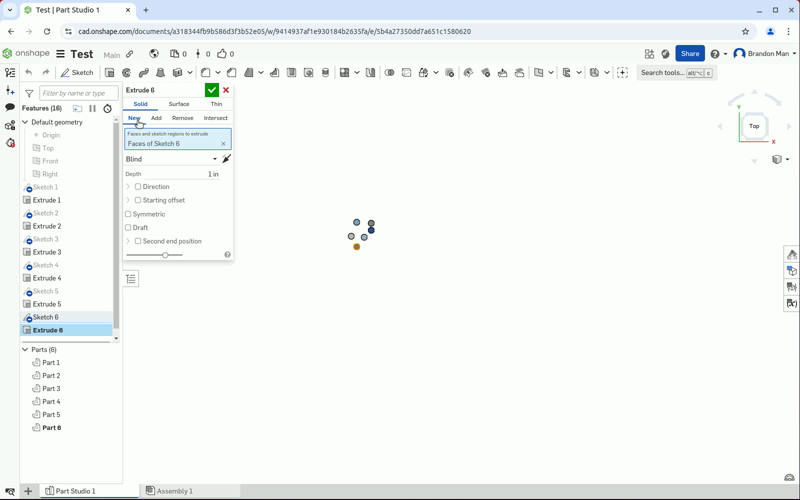
click(137, 120)
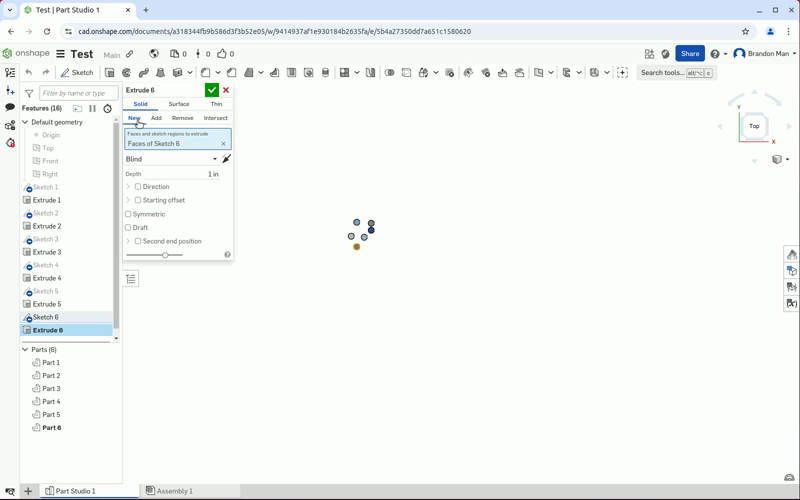
key(tab, 4)
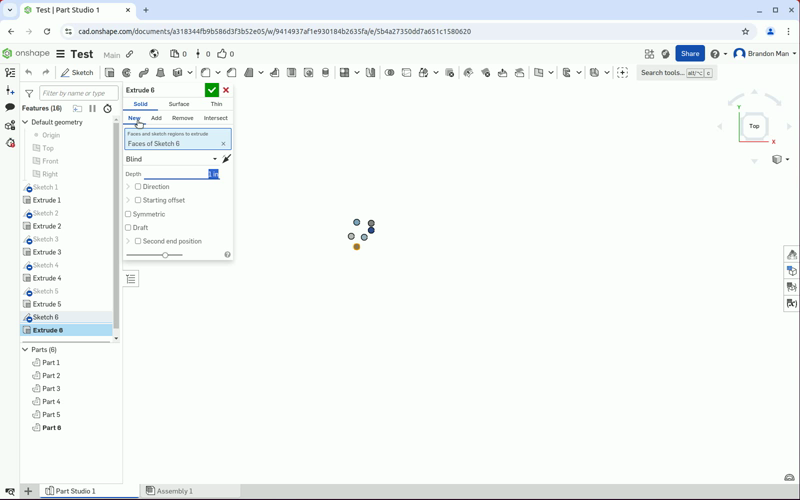
text(12.276)
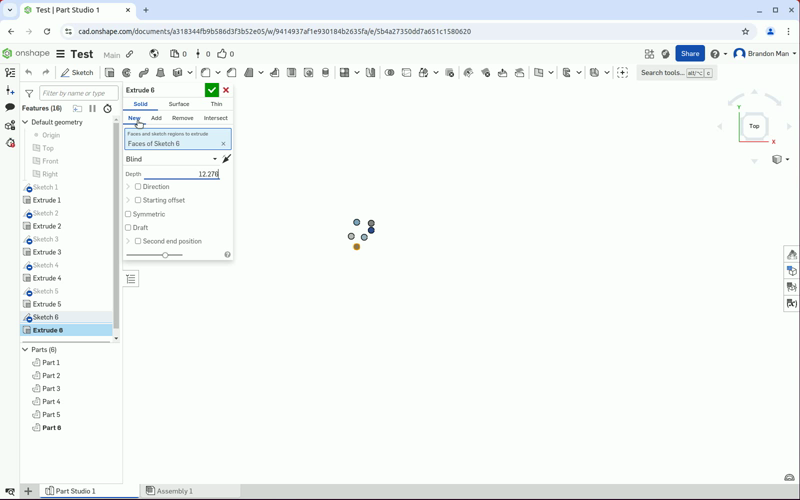
key(enter)
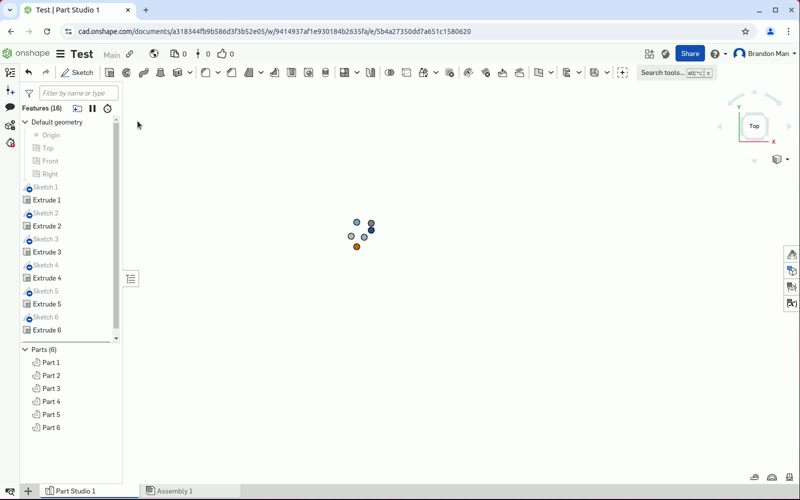
key(shift+h)
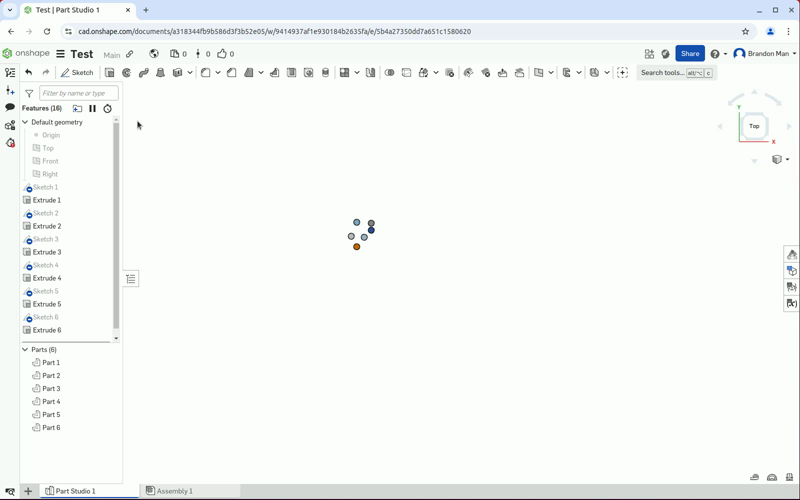
key(shift+h)
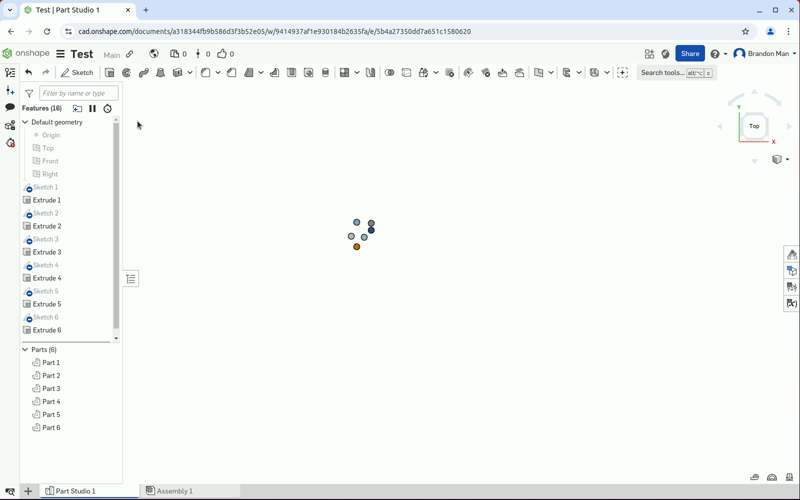
key(shift+7)
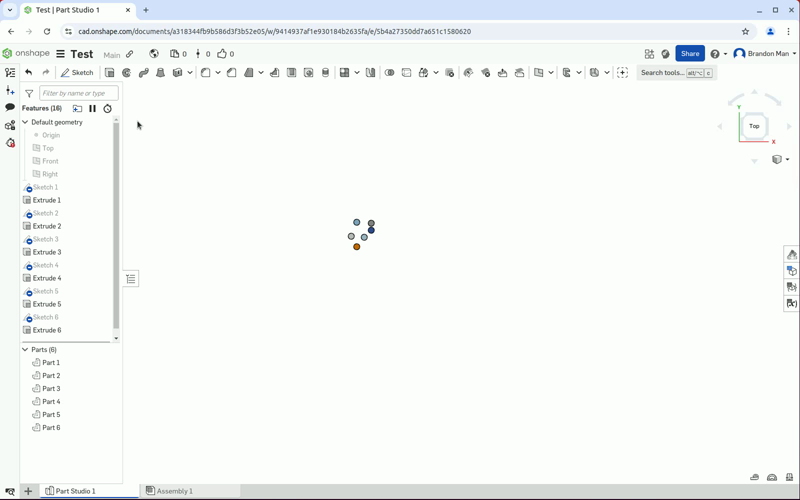
key(up, 3)
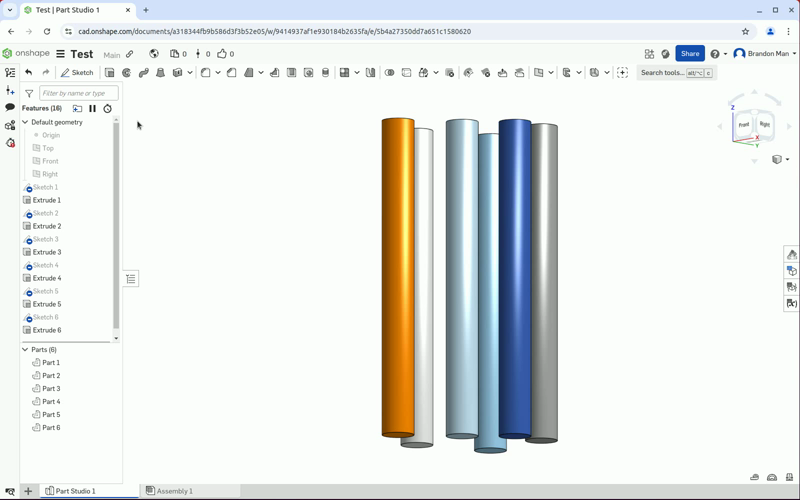
key(left, 3)
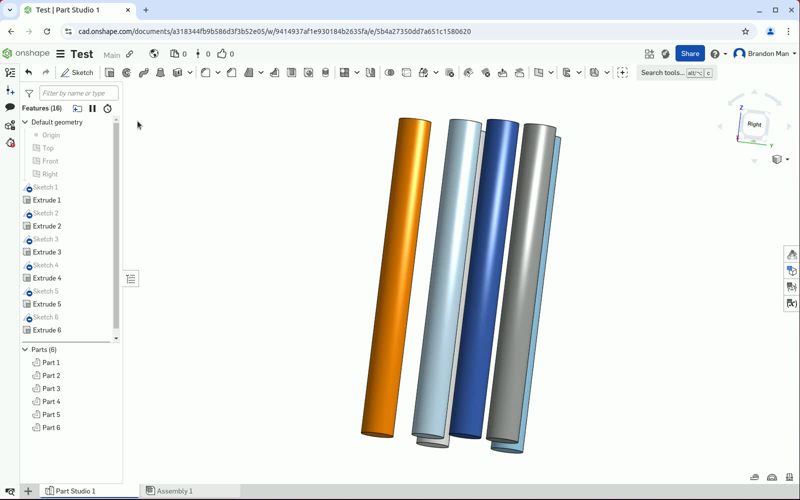
key(right, 3)
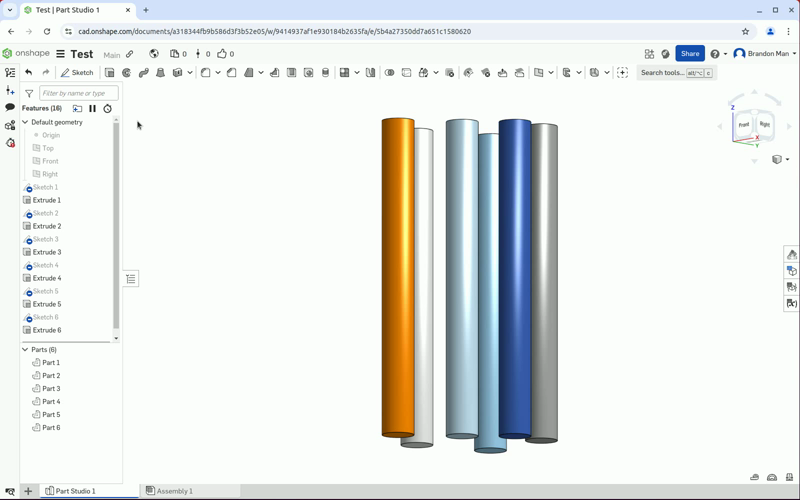
key(down, 3)
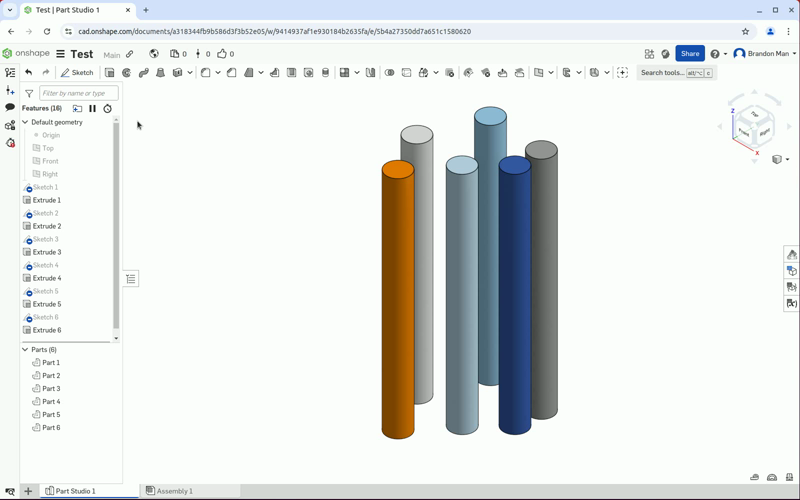
mouse_move(69, 189)
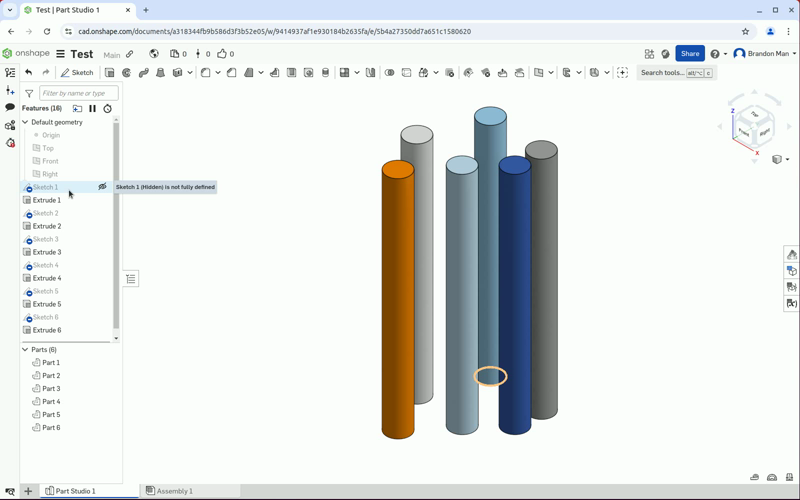
click(69, 189)